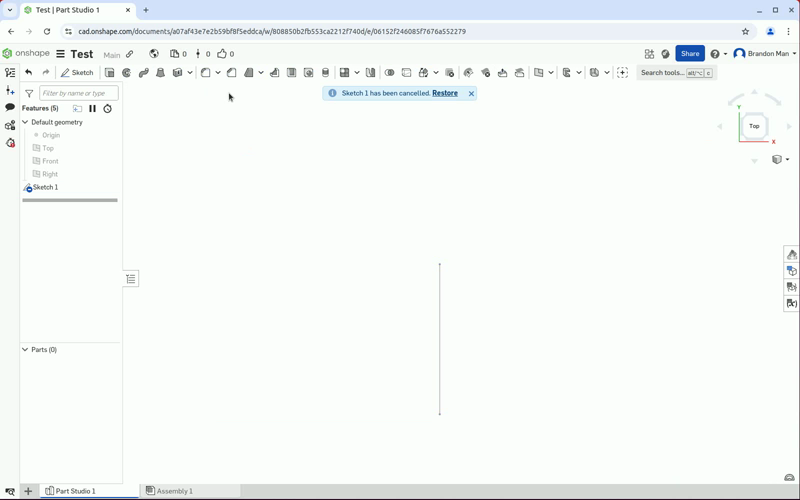
key(shift+h)
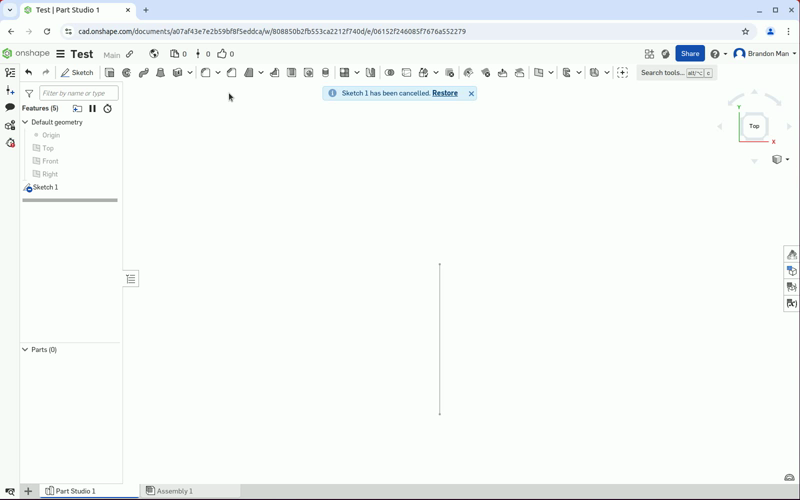
key(shift+s)
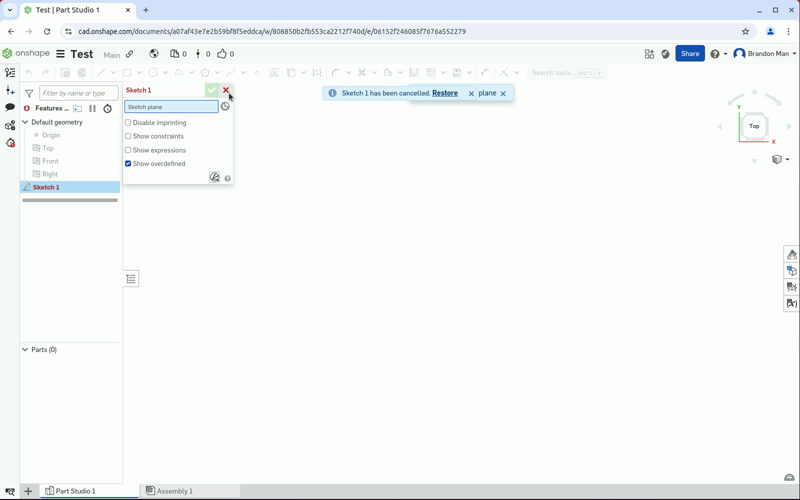
mouse_move(73, 150)
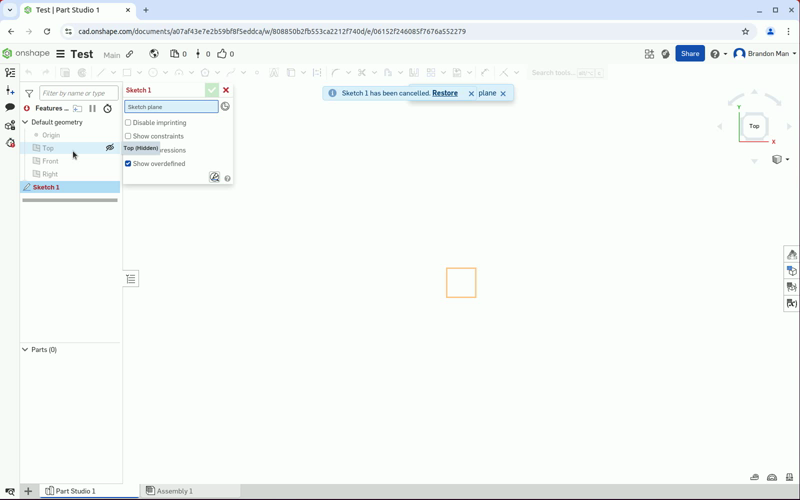
click(73, 150)
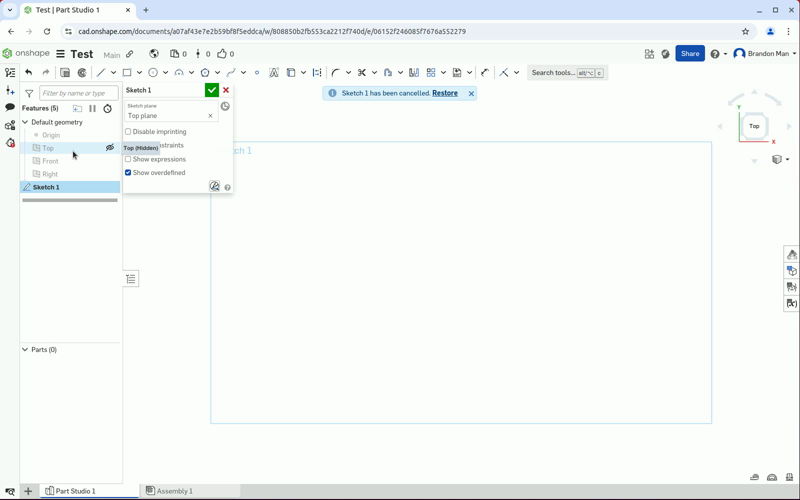
mouse_move(73, 352)
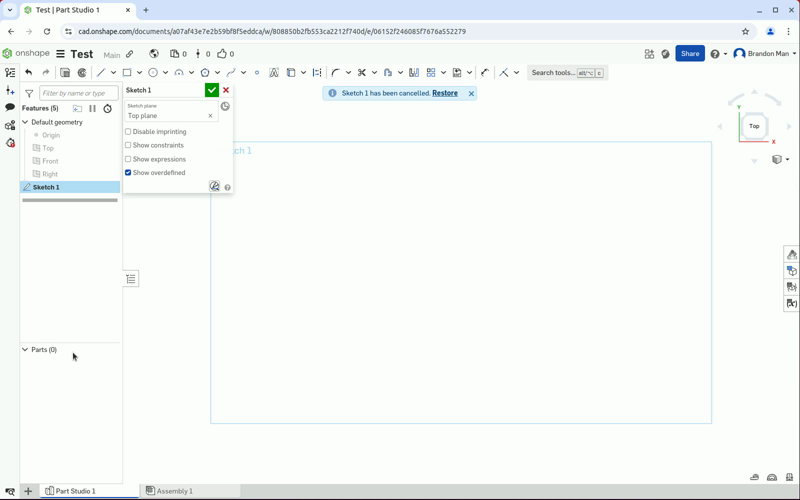
key(y)
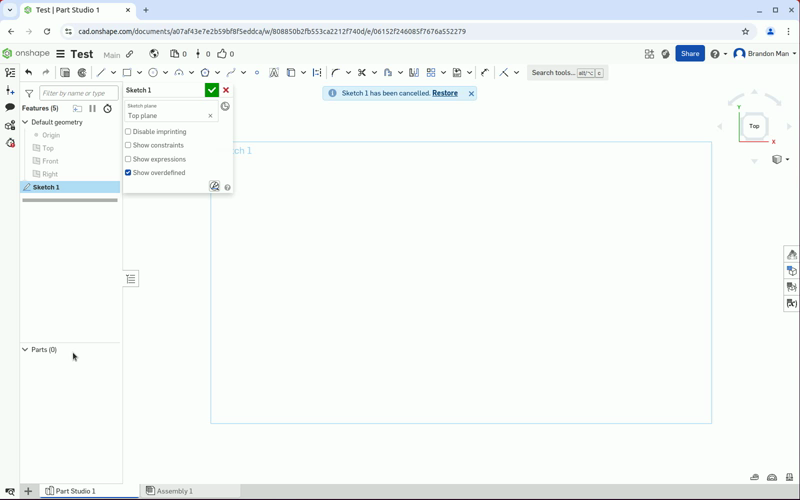
key(l)
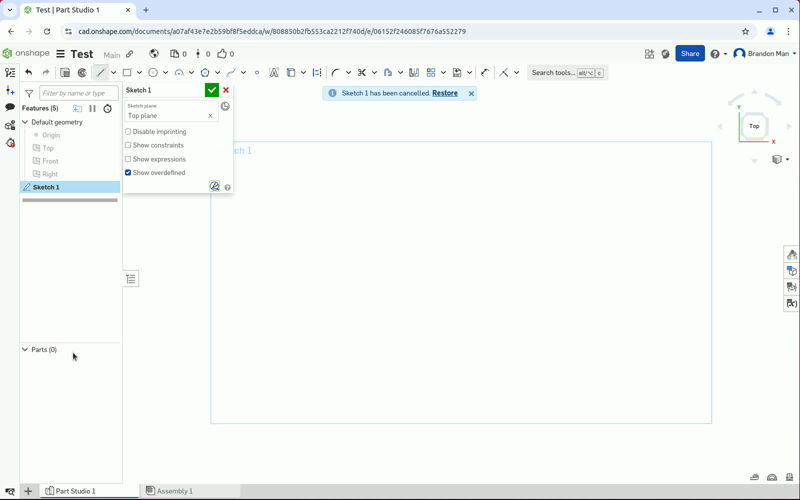
key_down(shift)
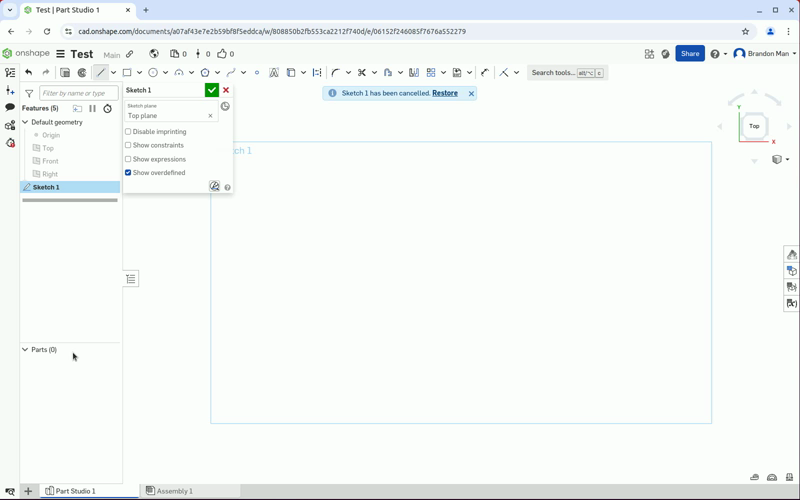
mouse_move(458, 395)
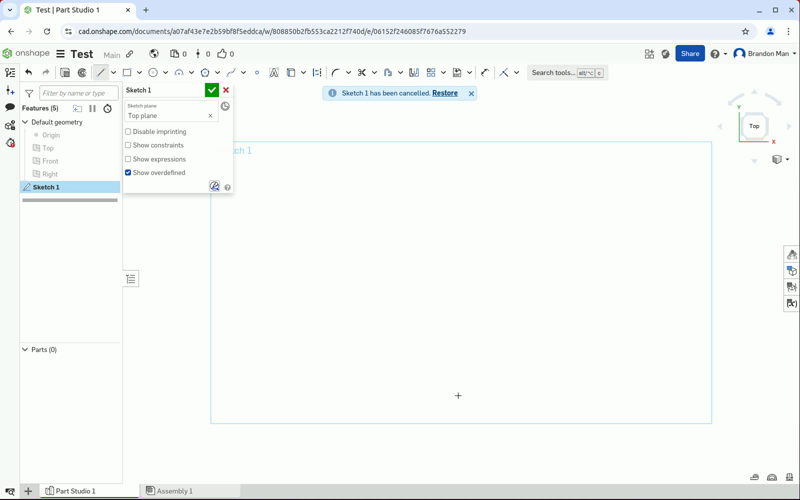
click(458, 395)
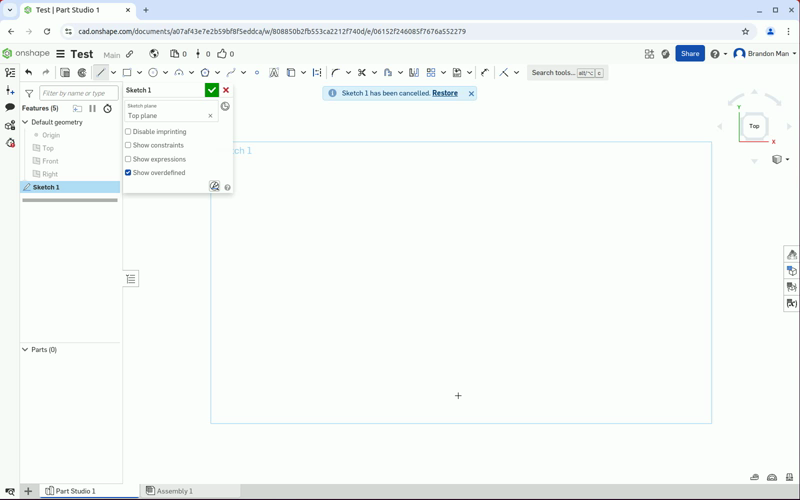
key_up(shift)
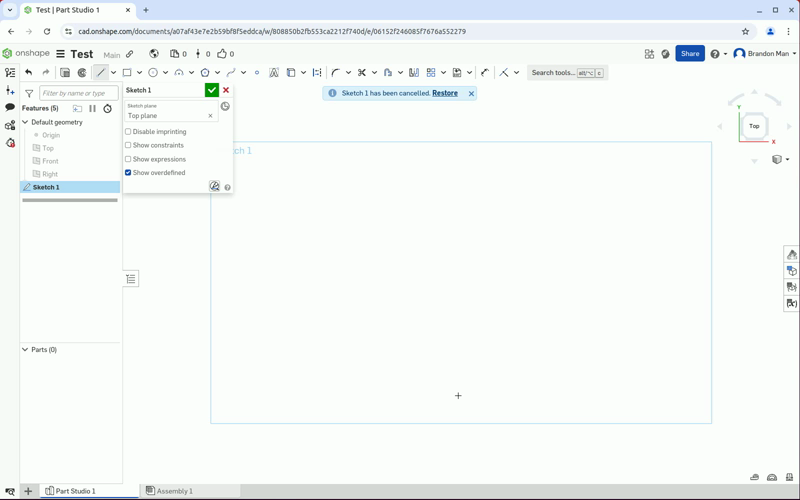
key_down(shift)
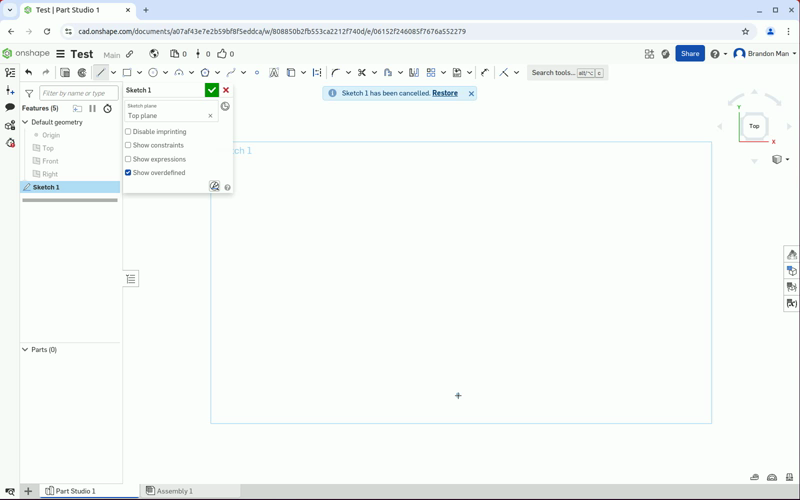
mouse_move(488, 395)
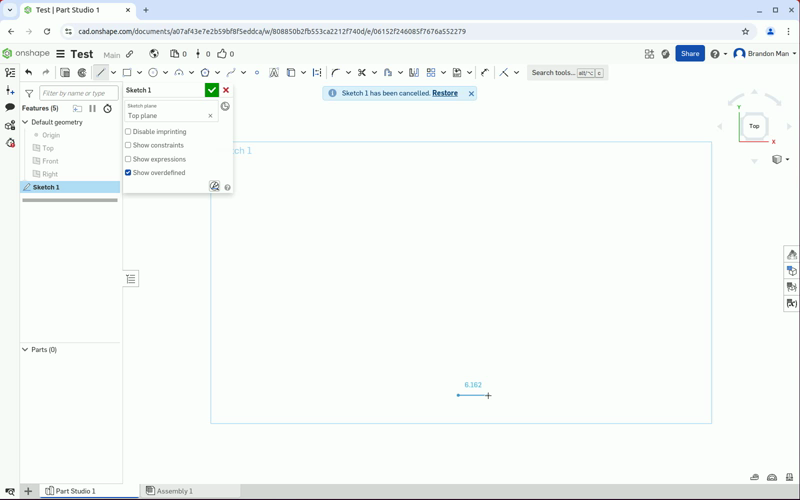
mouse_move(465, 395)
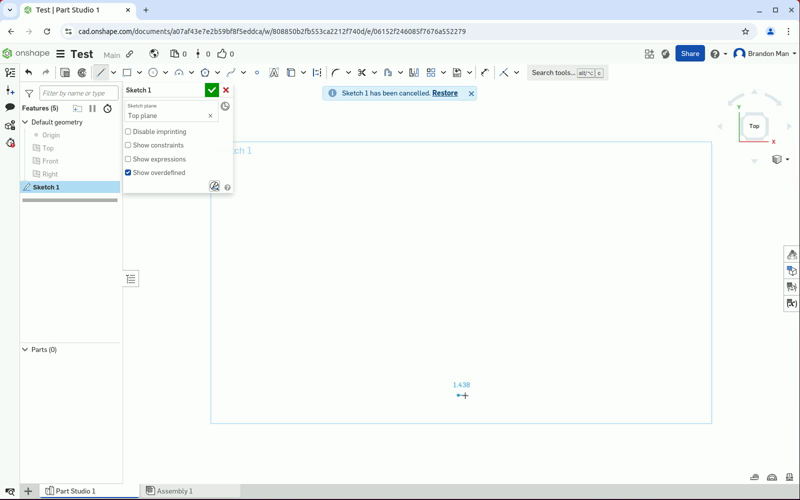
scroll(6)
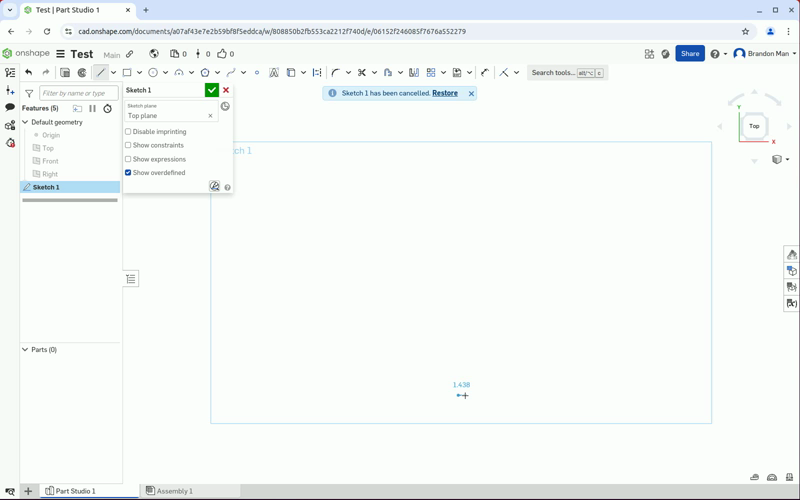
scroll(6)
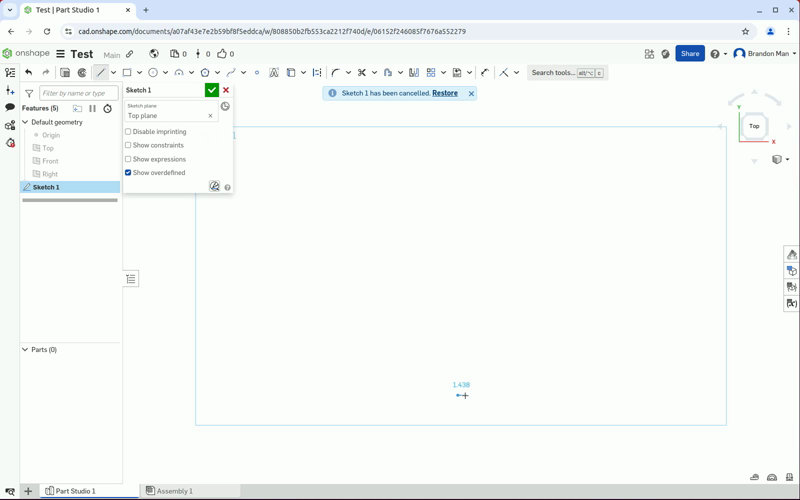
scroll(6)
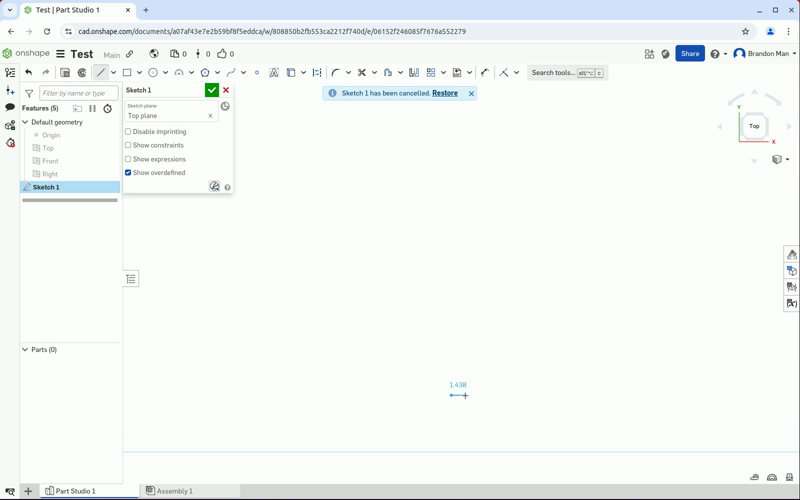
scroll(6)
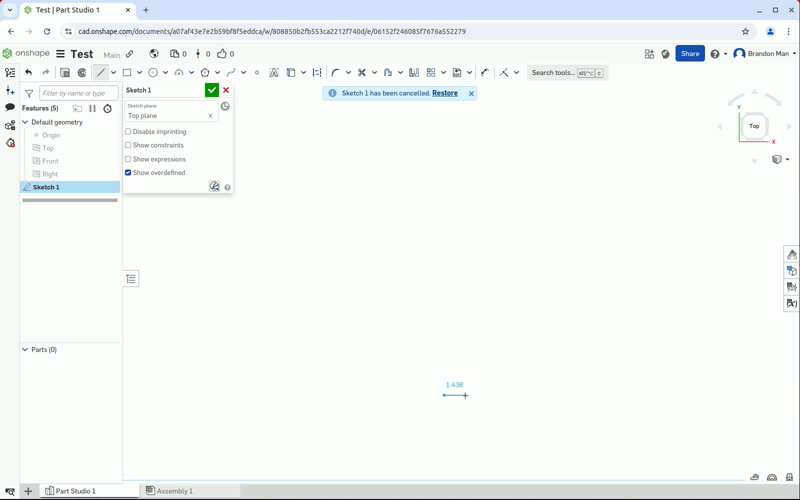
scroll(6)
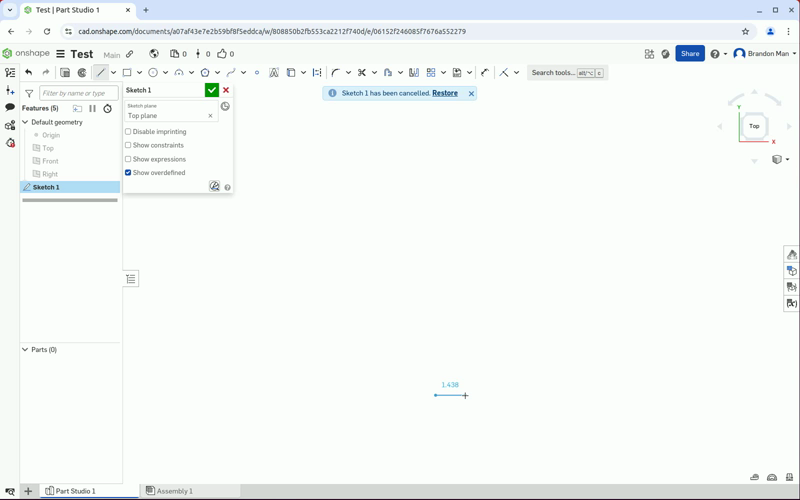
scroll(6)
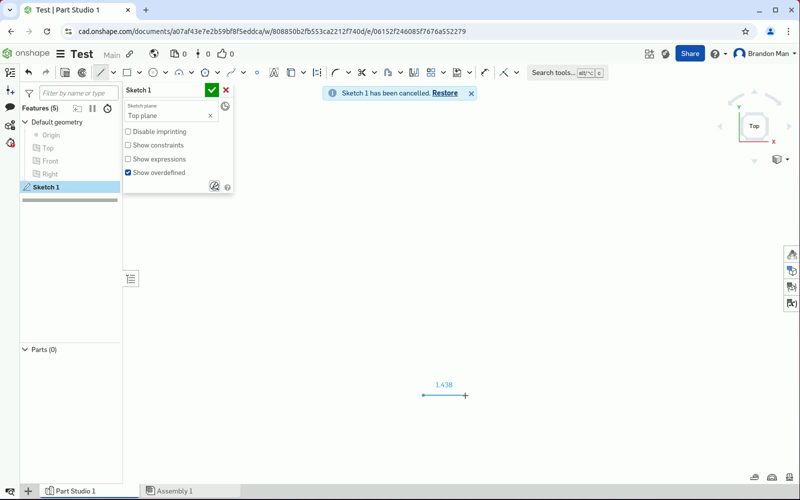
scroll(6)
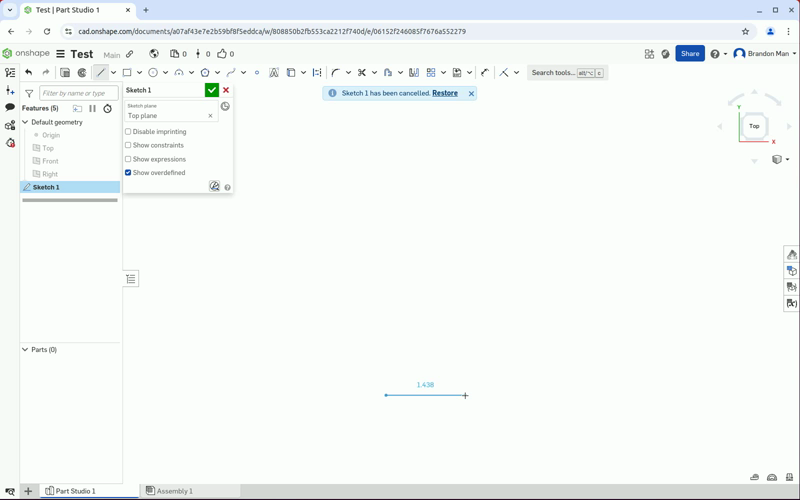
click(465, 395)
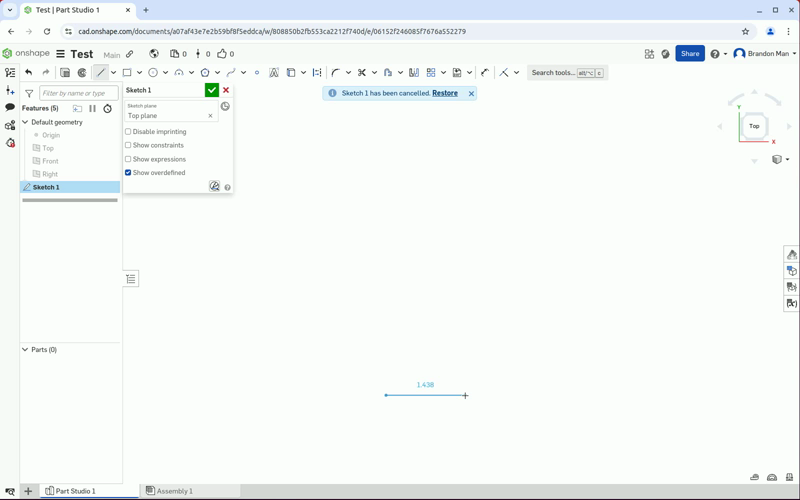
scroll(-6)
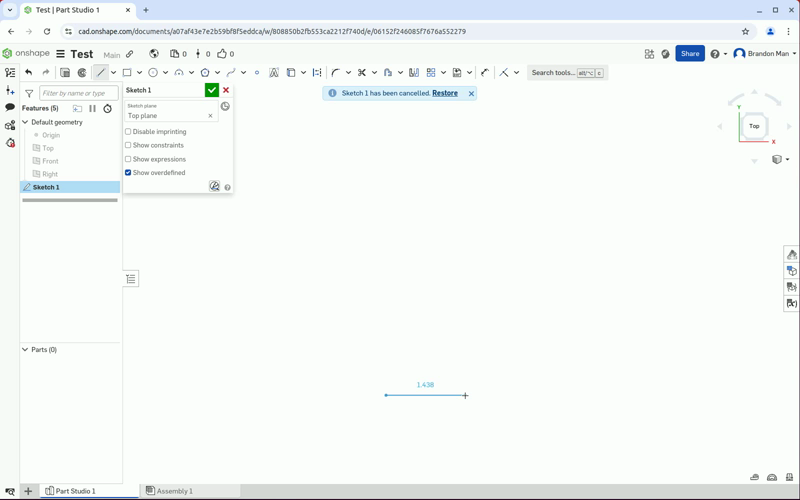
scroll(-6)
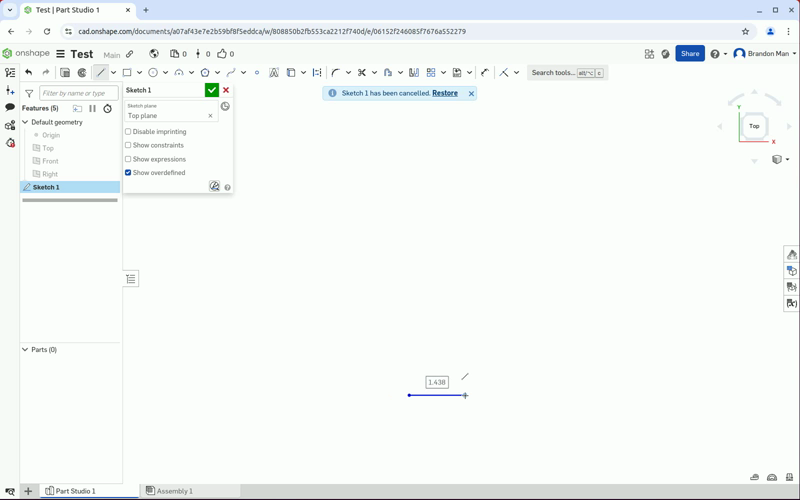
scroll(-6)
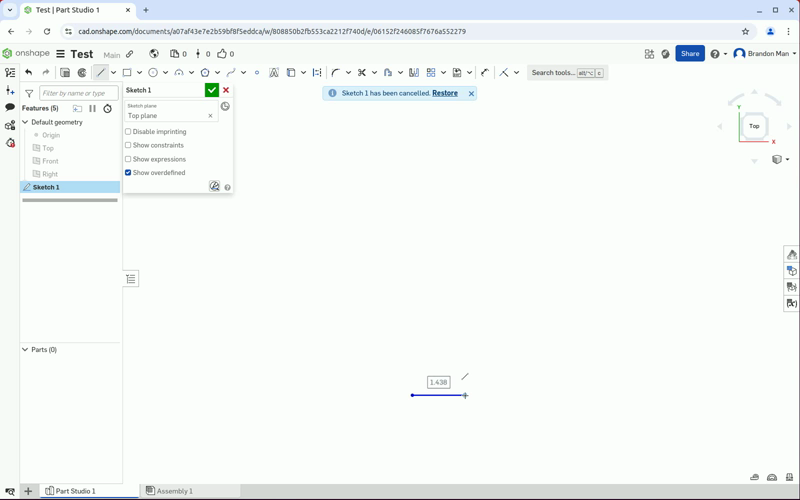
scroll(-6)
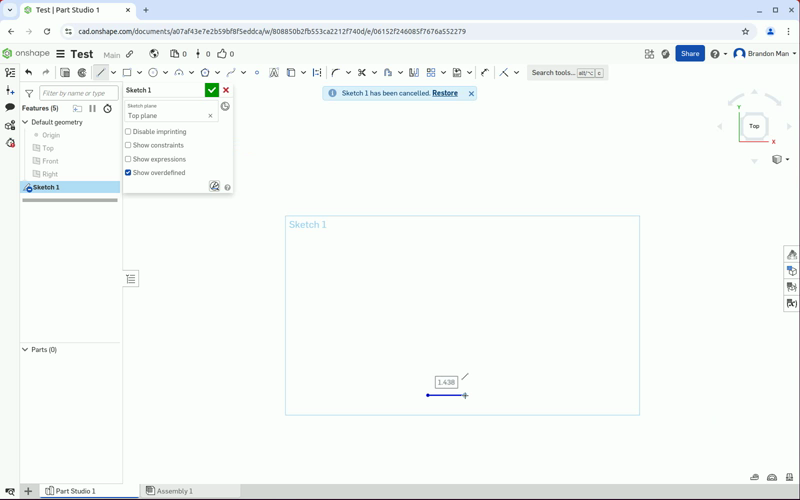
scroll(-6)
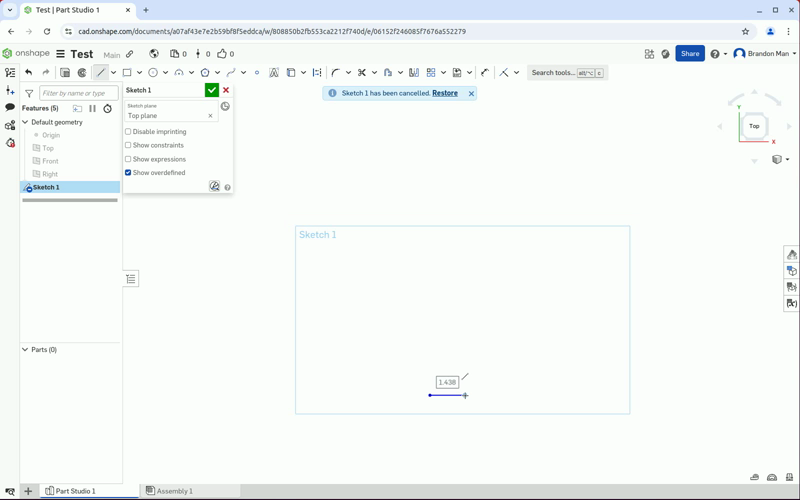
scroll(-6)
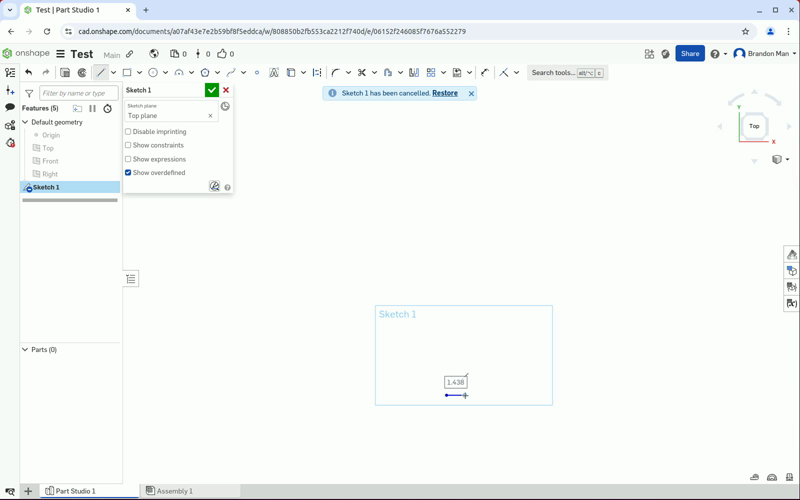
scroll(-6)
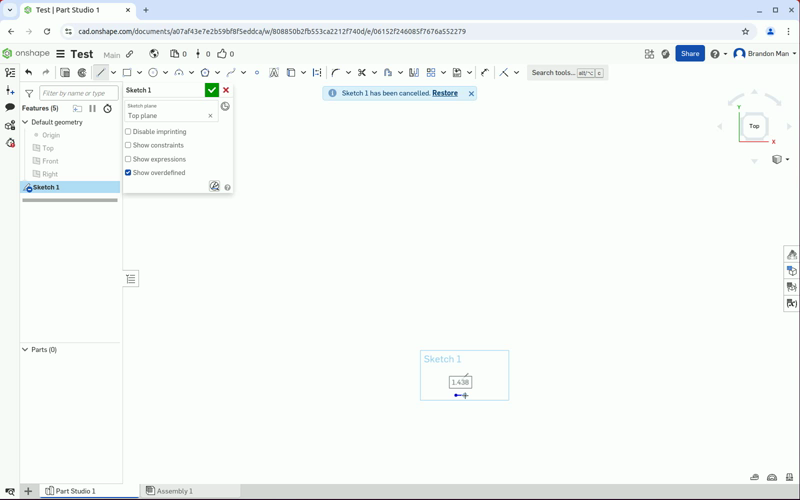
key_up(shift)
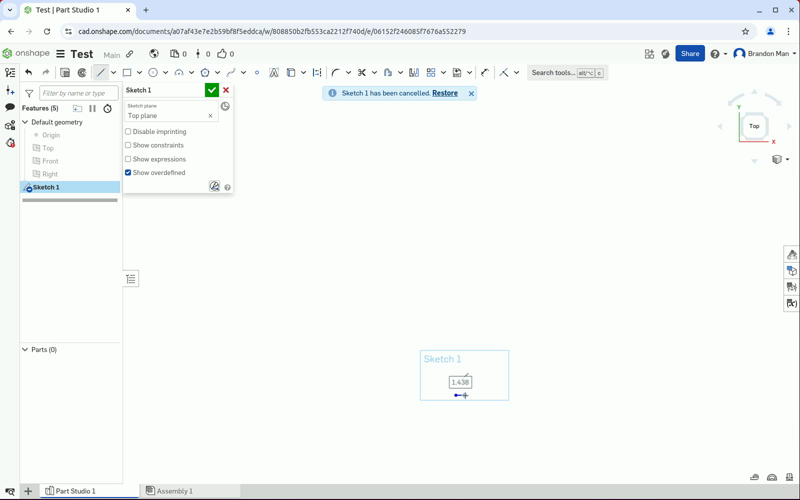
key_down(shift)
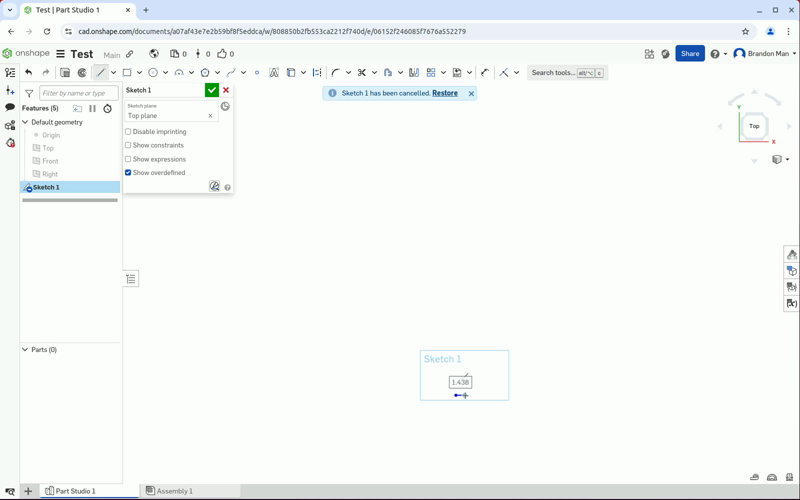
mouse_move(495, 395)
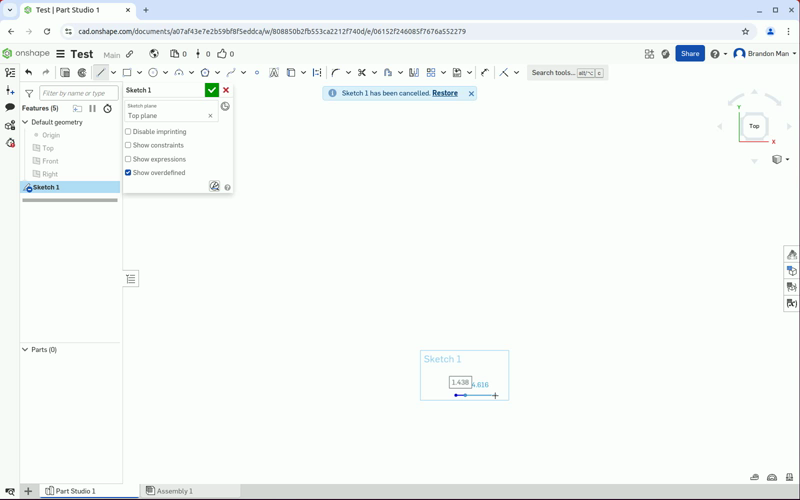
mouse_move(465, 387)
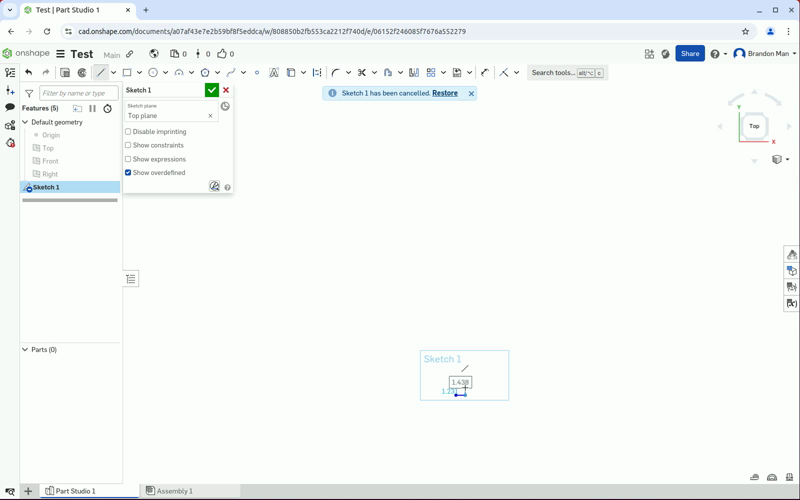
click(465, 387)
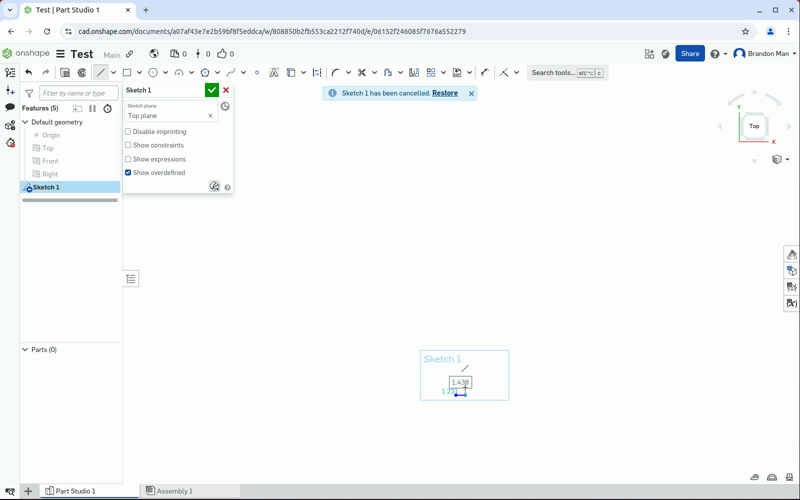
key_up(shift)
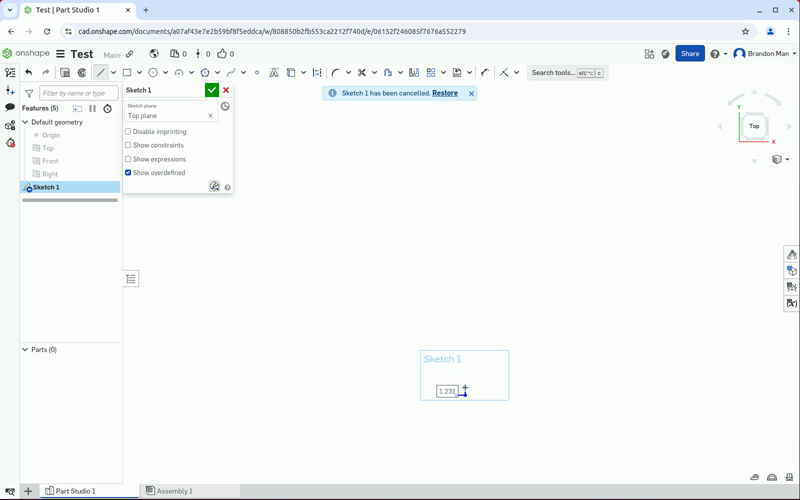
key_down(shift)
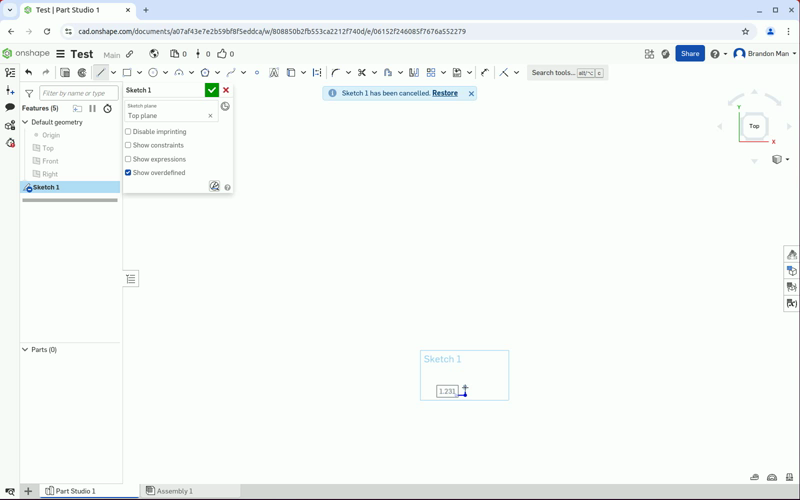
mouse_move(495, 387)
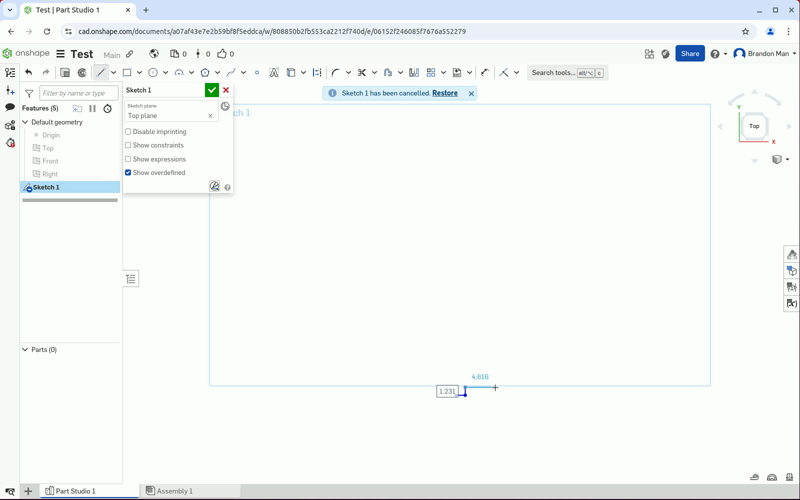
mouse_move(458, 387)
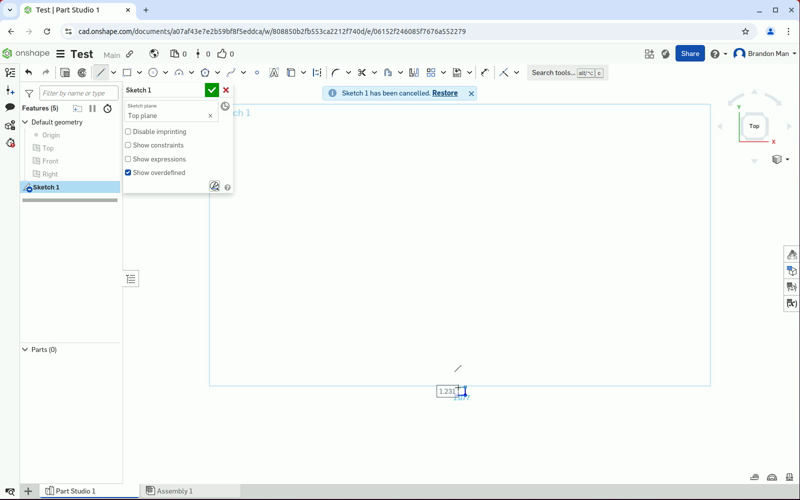
scroll(6)
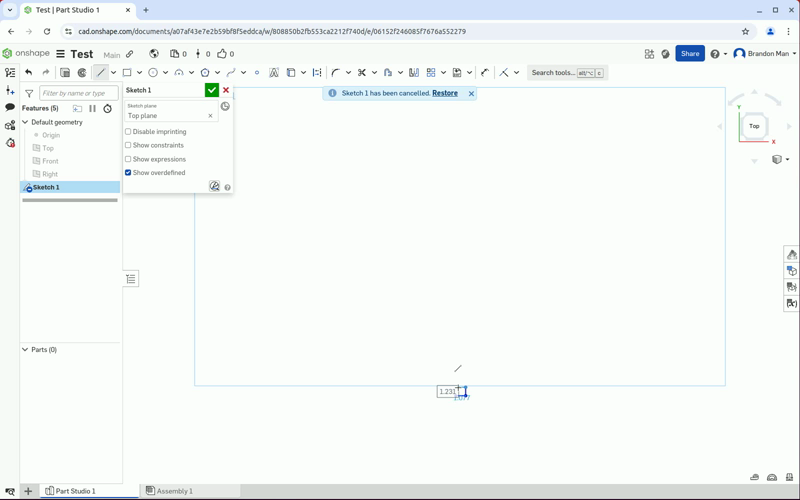
scroll(6)
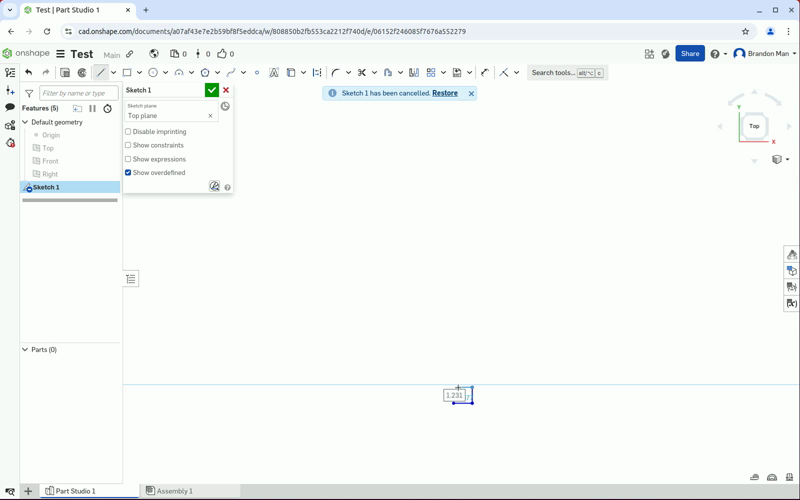
scroll(6)
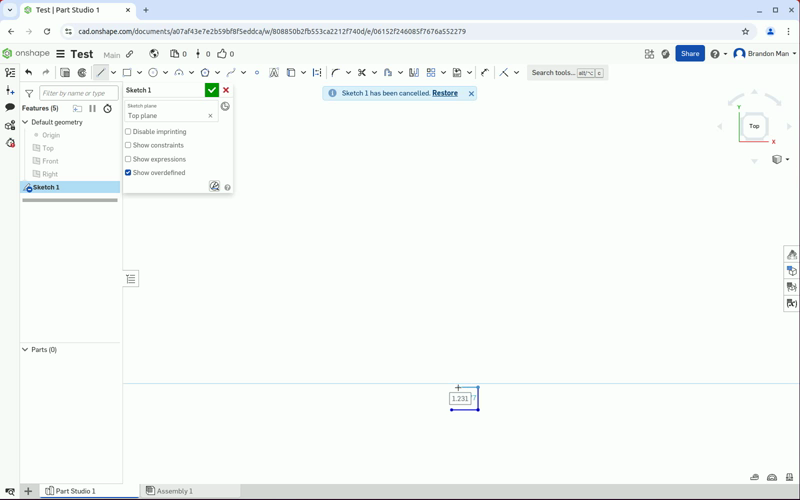
scroll(6)
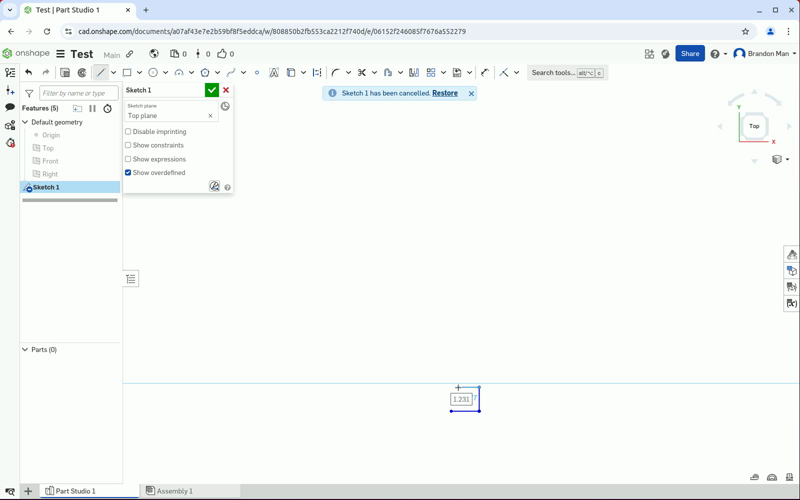
scroll(6)
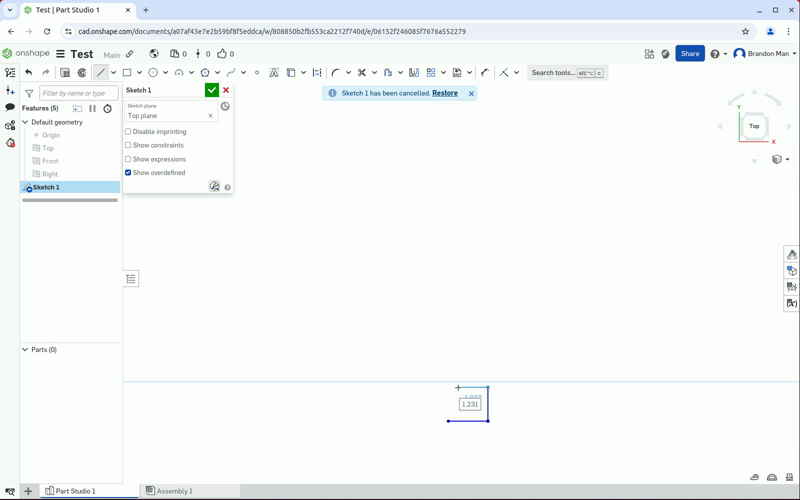
scroll(6)
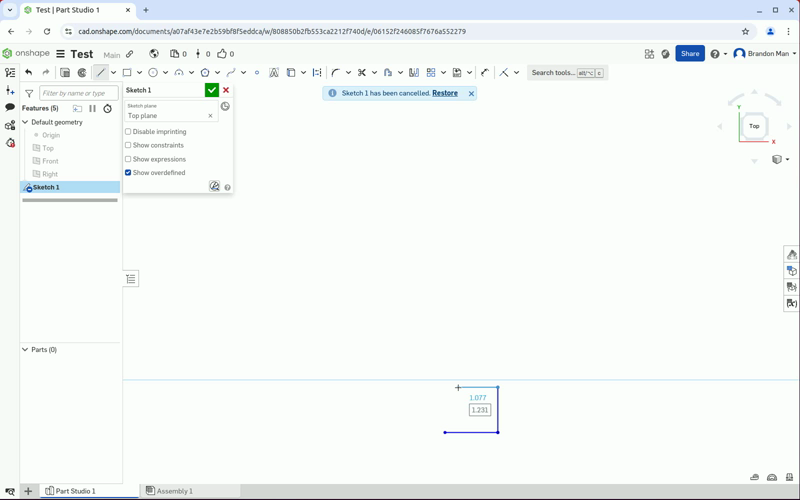
scroll(6)
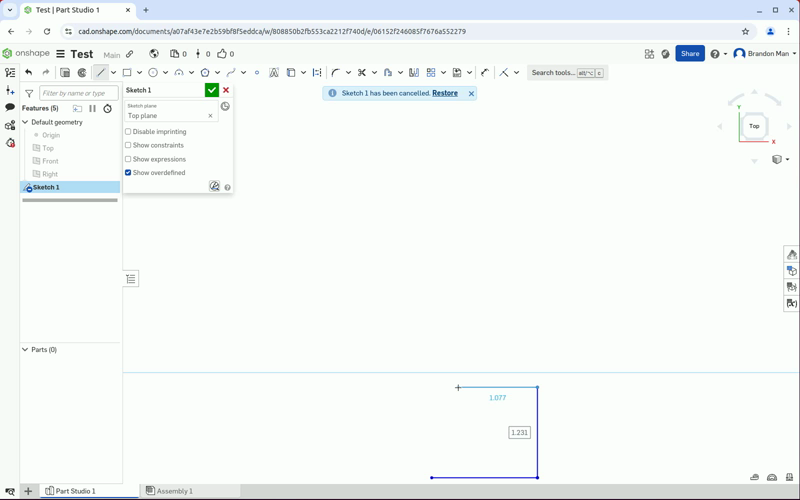
click(458, 387)
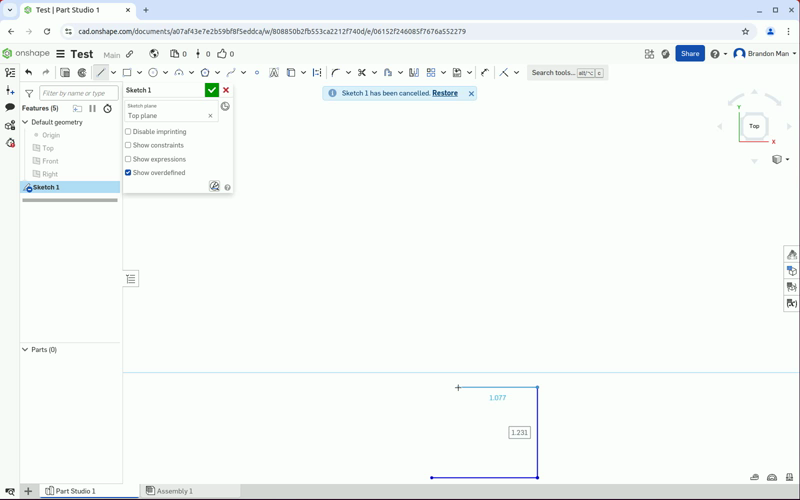
scroll(-6)
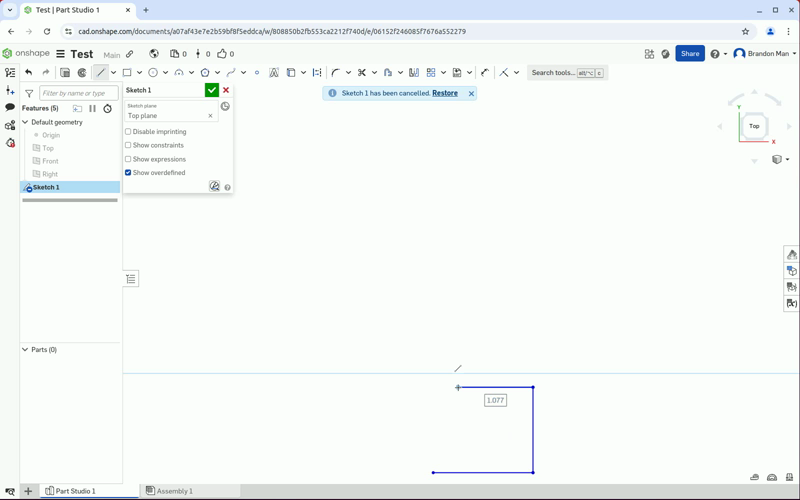
scroll(-6)
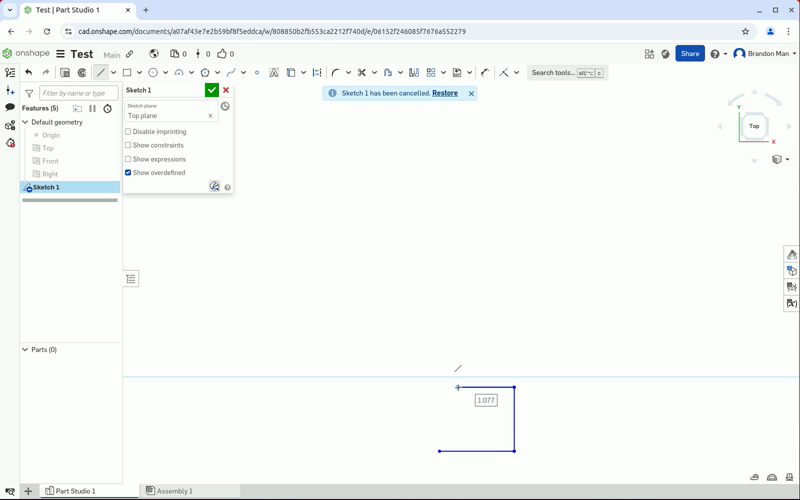
scroll(-6)
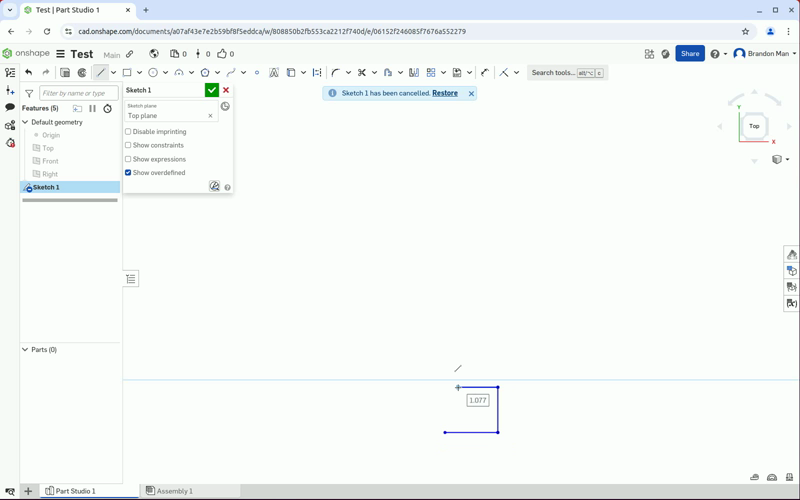
scroll(-6)
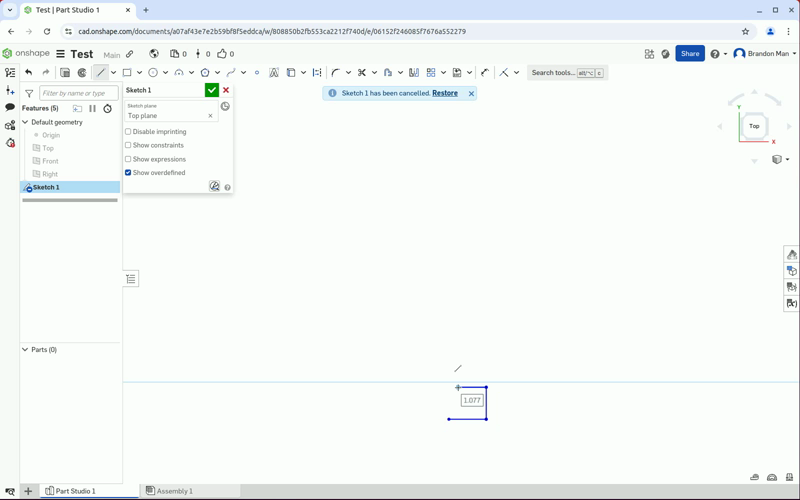
scroll(-6)
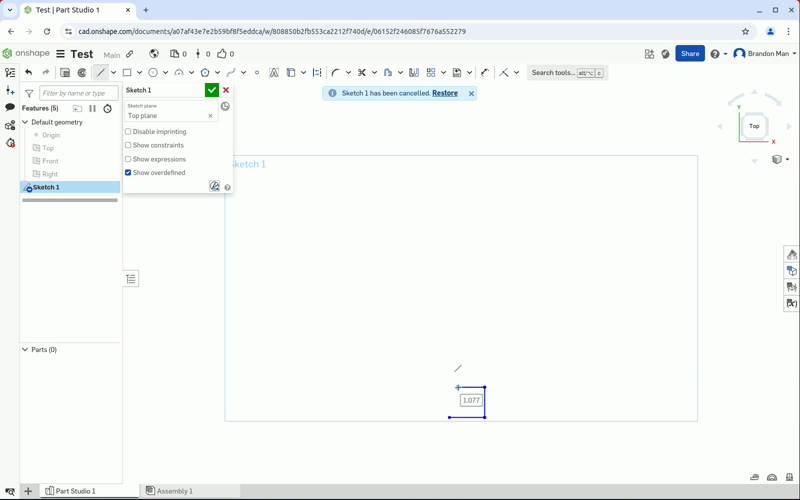
scroll(-6)
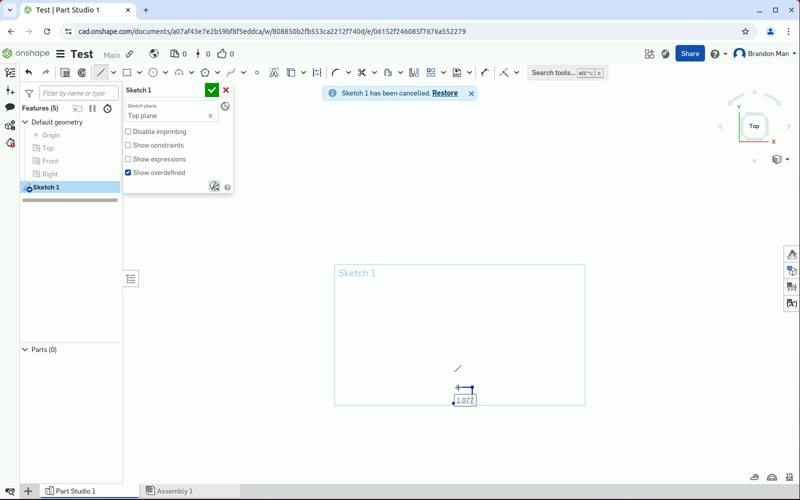
scroll(-6)
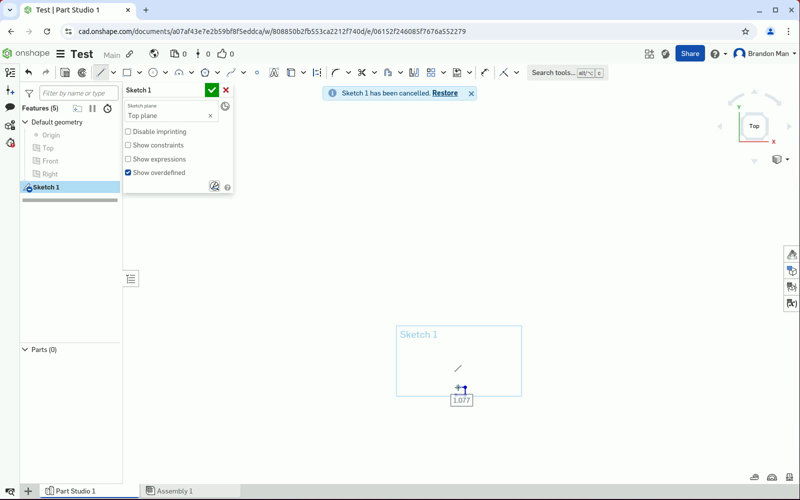
key_up(shift)
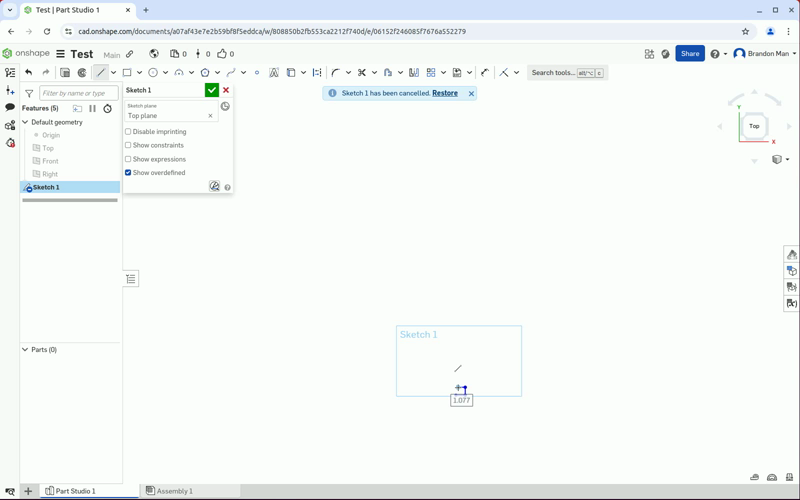
mouse_move(488, 387)
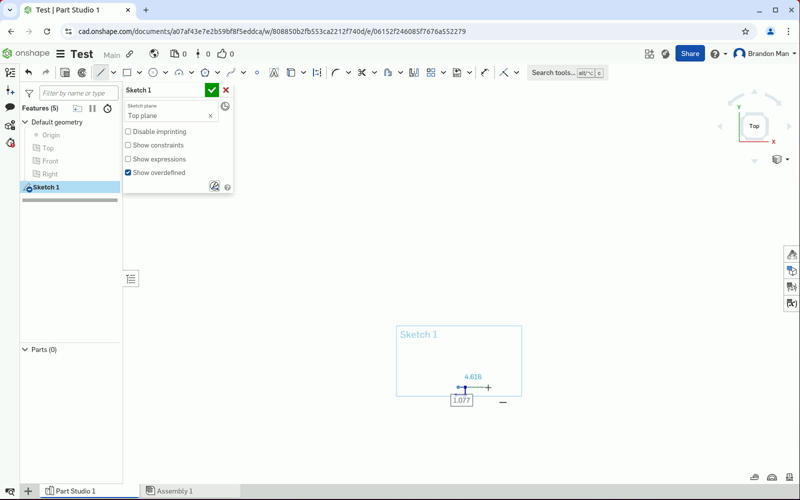
key_down(shift)
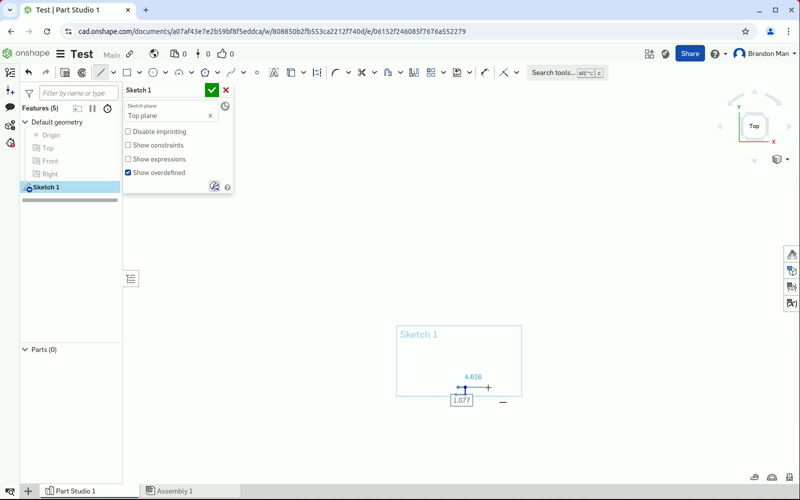
mouse_move(458, 395)
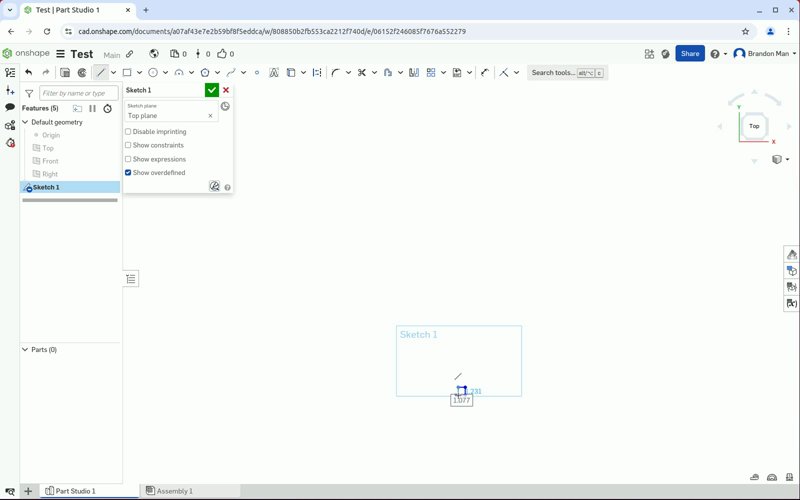
key_up(shift)
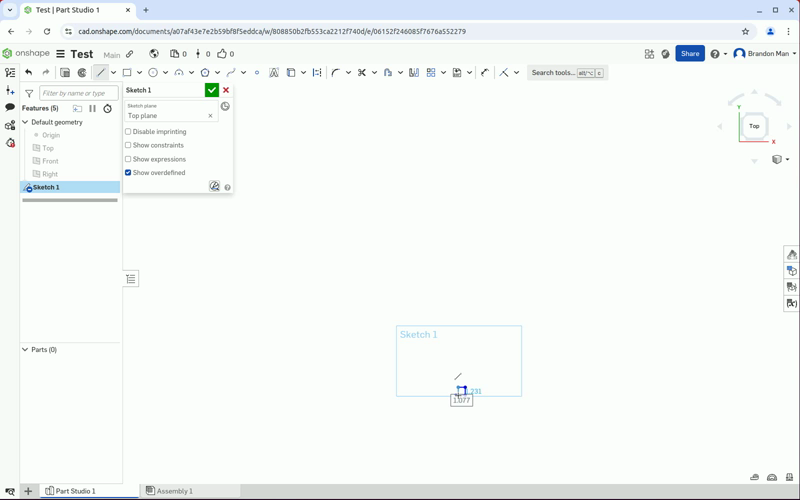
click(458, 395)
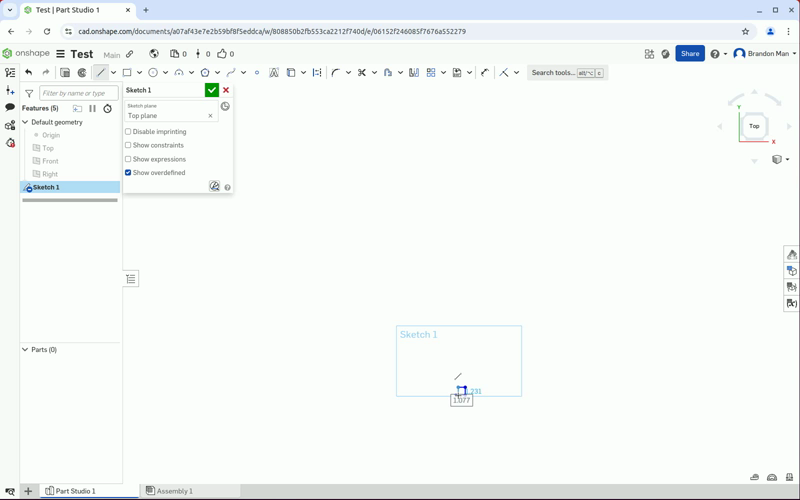
key(esc)
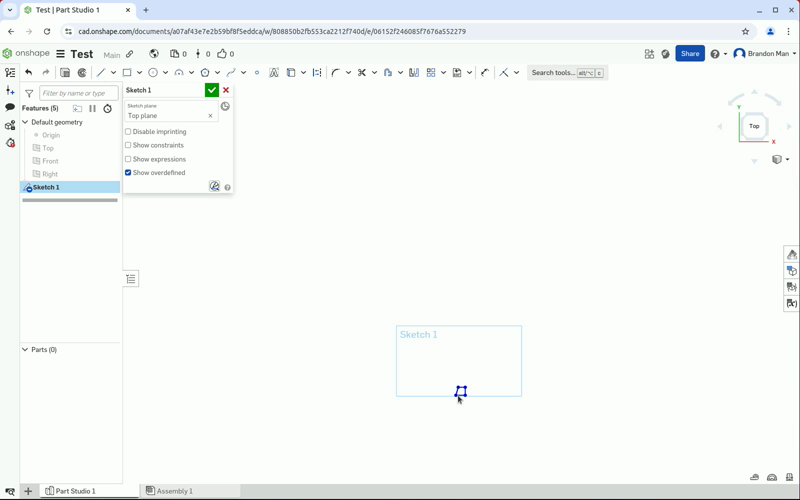
mouse_move(460, 392)
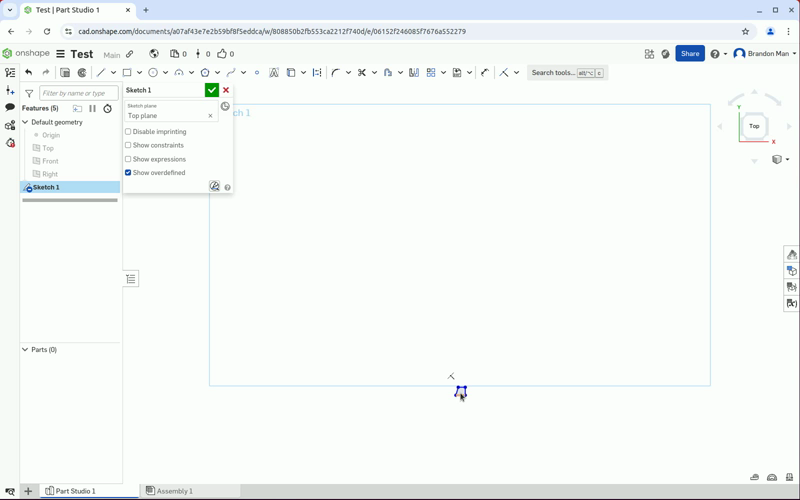
scroll(6)
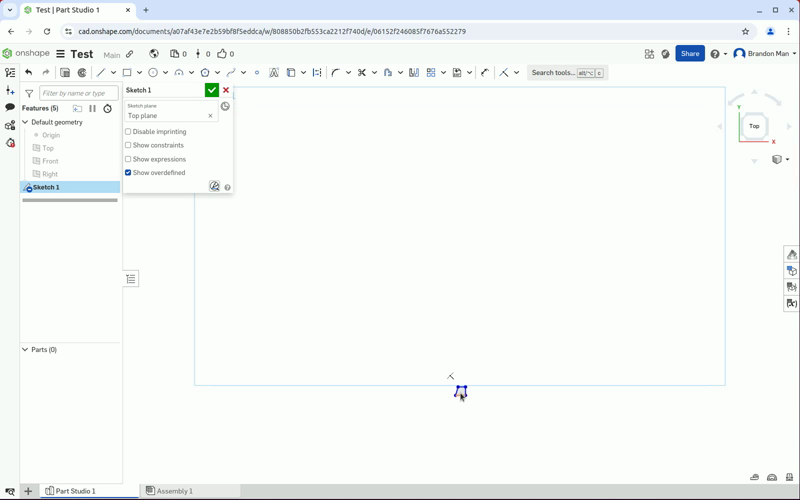
scroll(6)
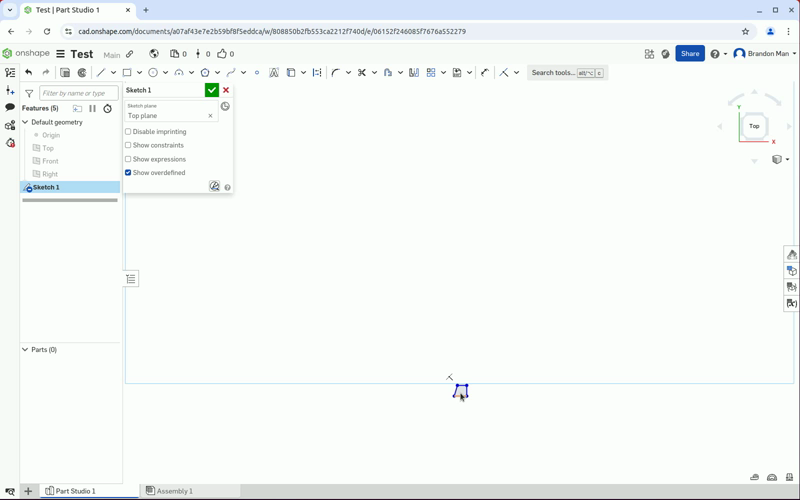
scroll(6)
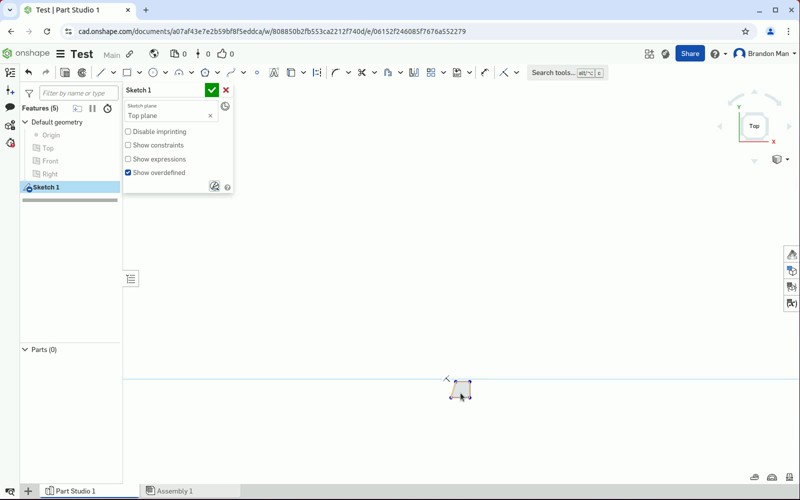
scroll(6)
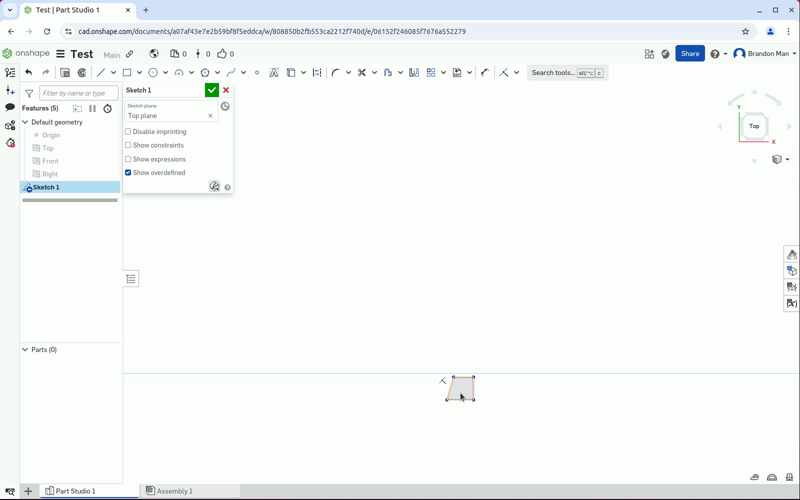
scroll(6)
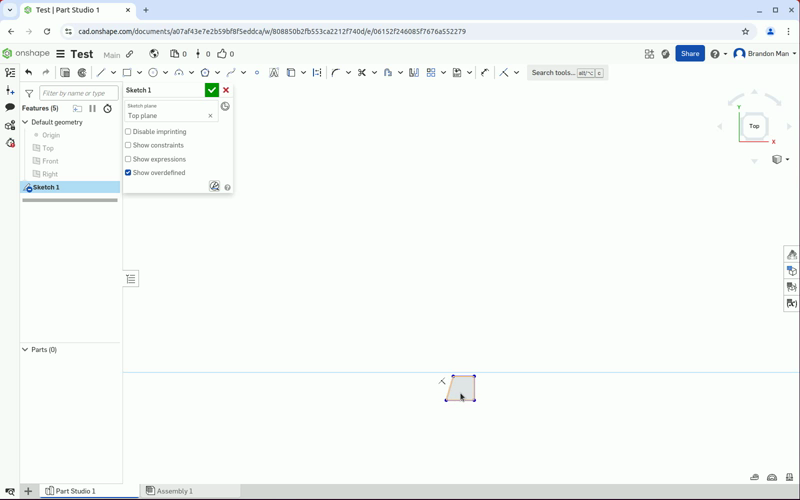
scroll(6)
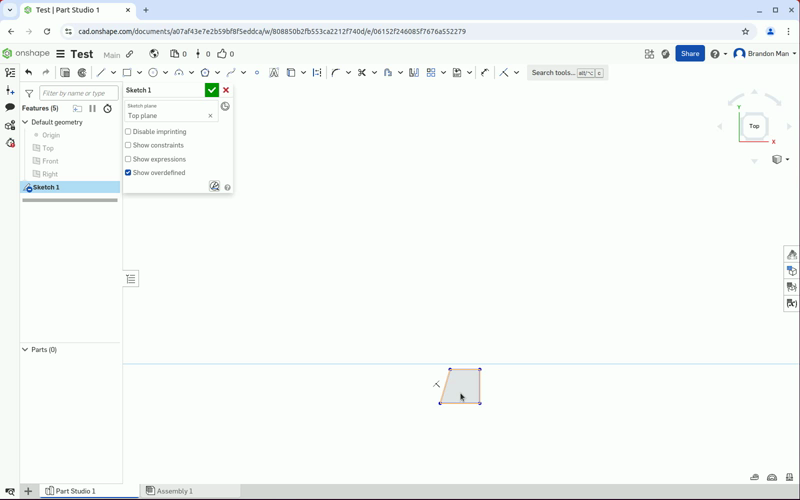
scroll(6)
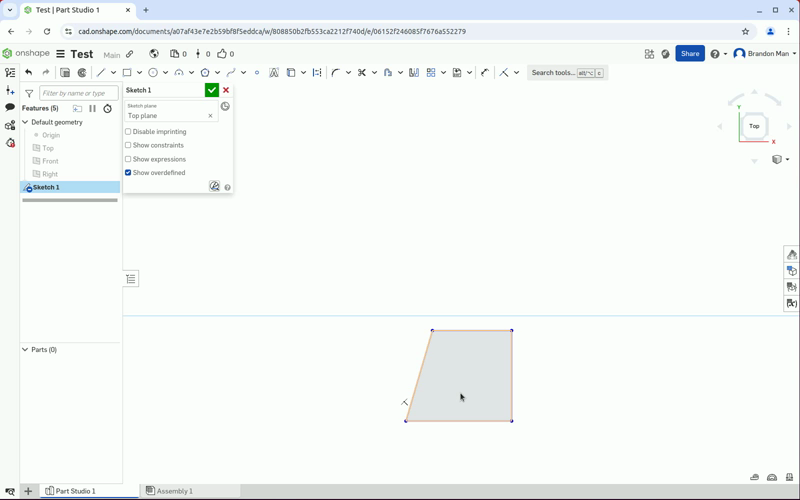
click(460, 392)
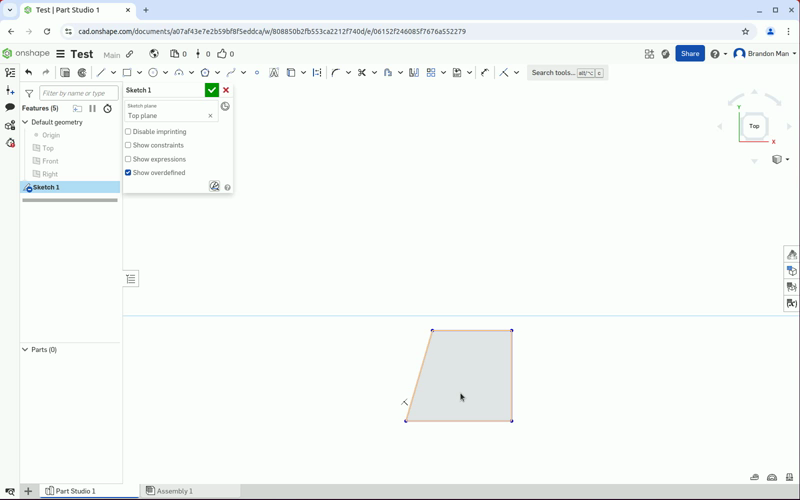
scroll(-6)
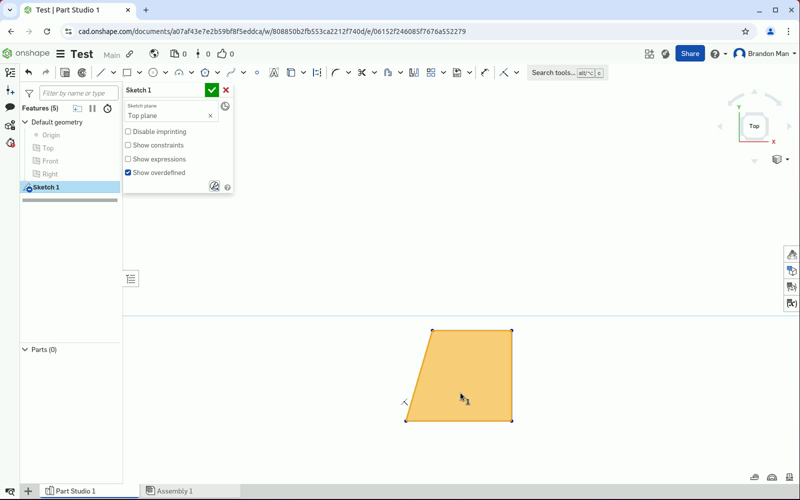
scroll(-6)
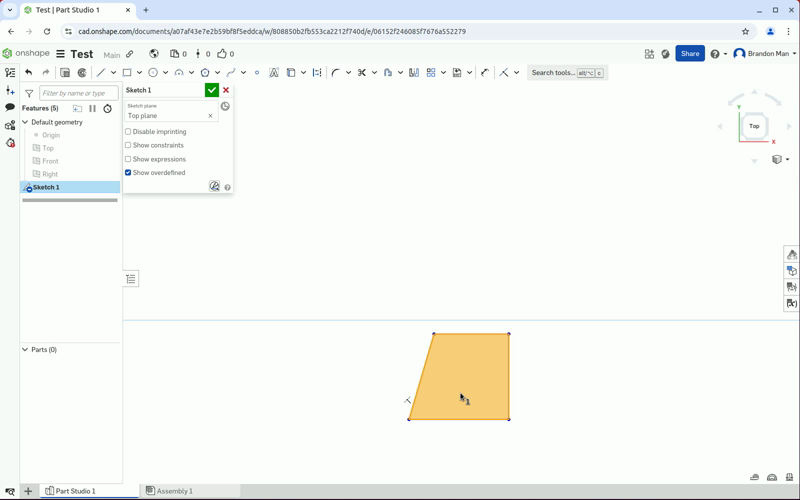
scroll(-6)
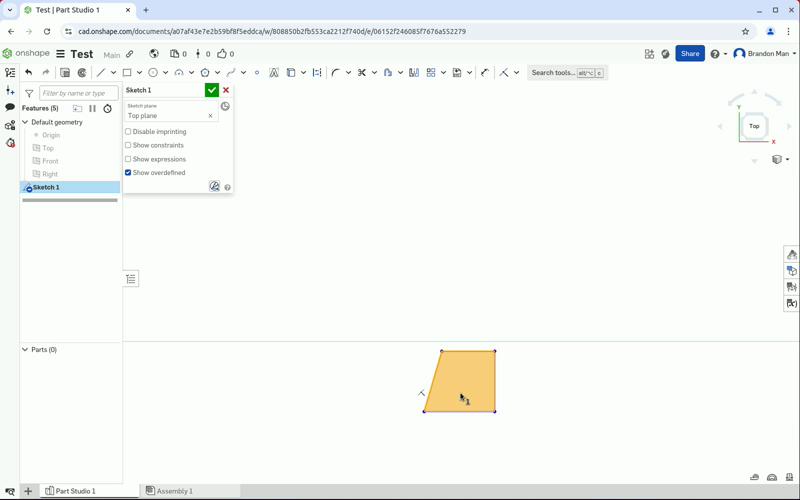
scroll(-6)
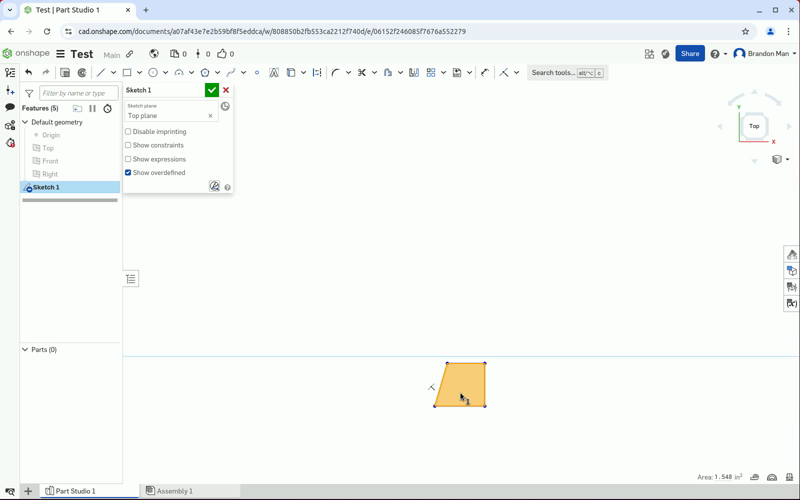
scroll(-6)
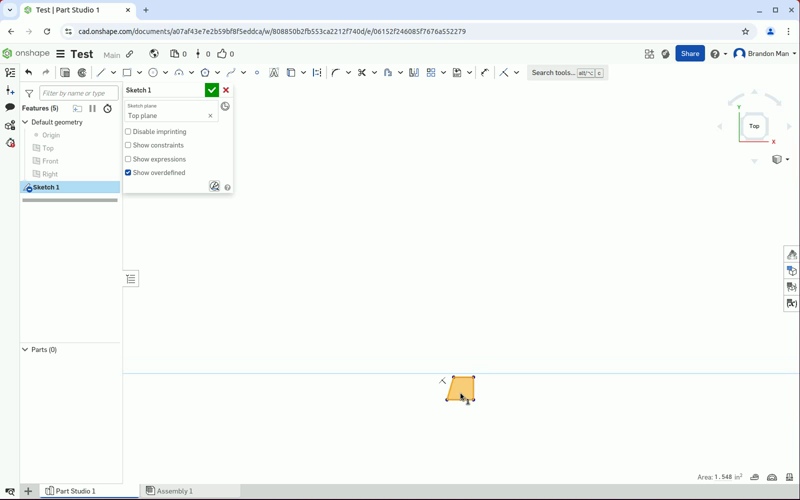
scroll(-6)
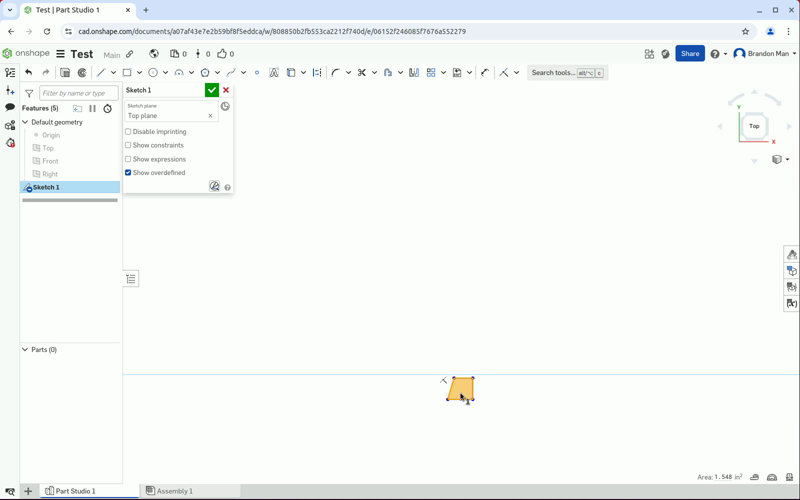
scroll(-6)
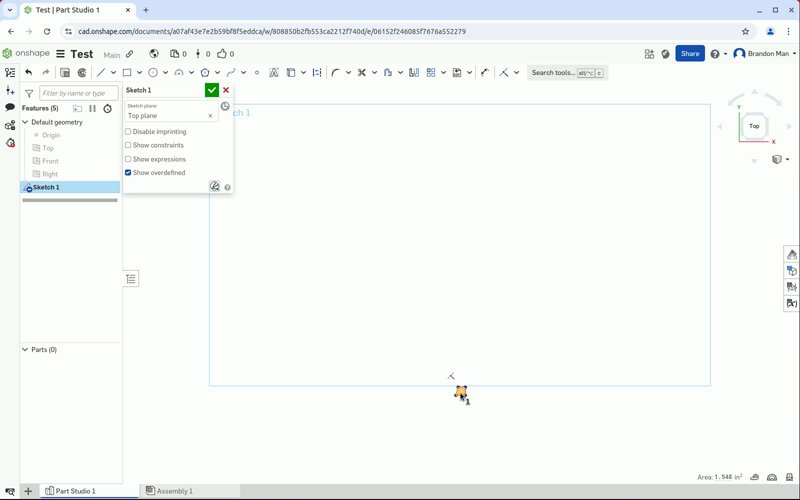
mouse_move(73, 352)
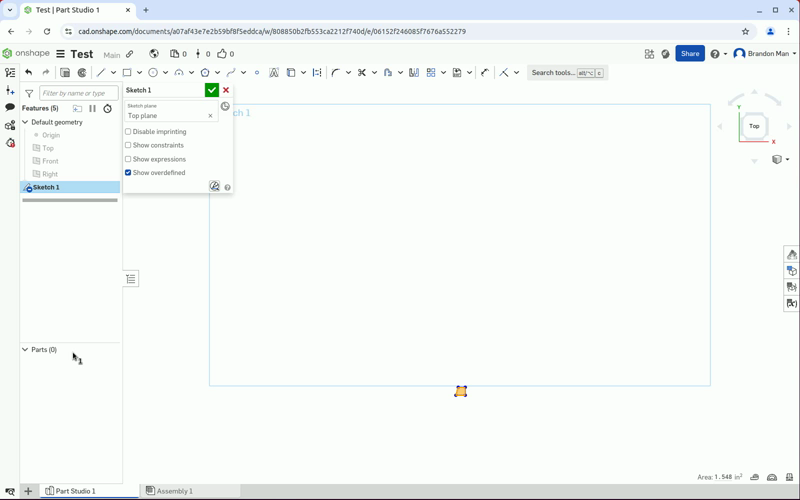
key(shift+y)
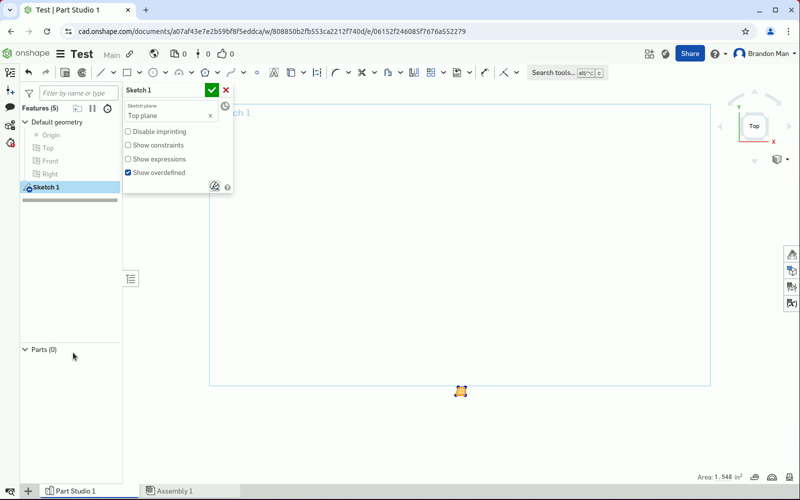
key(shift+e)
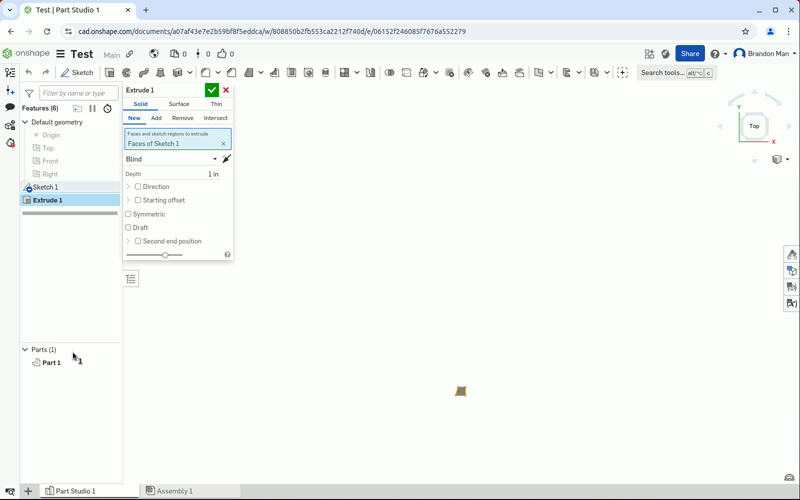
mouse_move(143, 106)
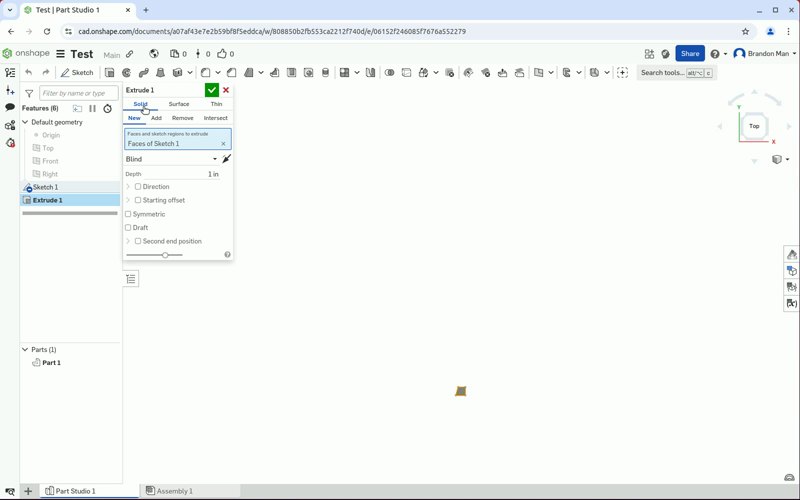
click(143, 106)
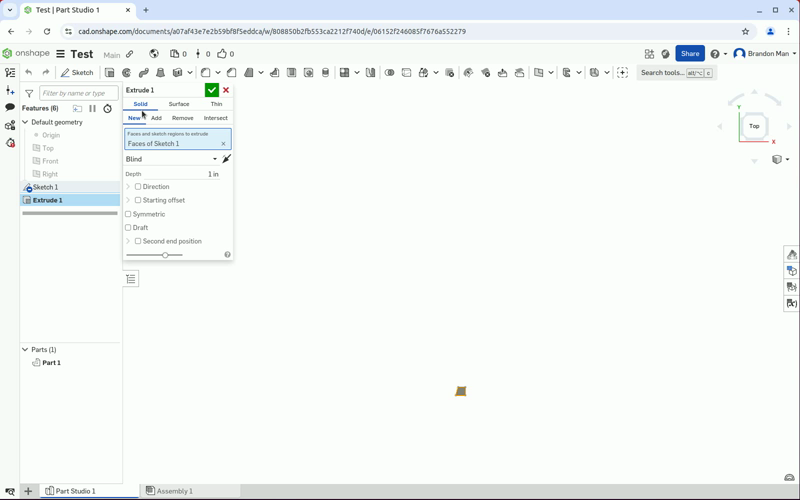
mouse_move(137, 120)
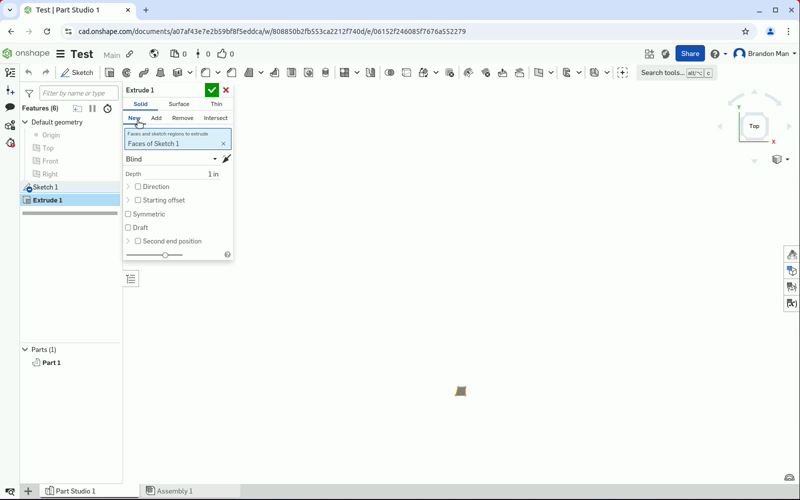
click(137, 120)
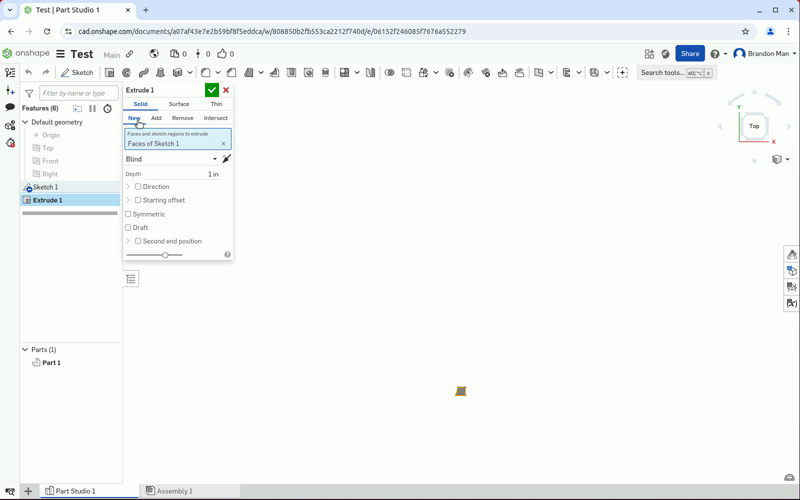
key(tab, 4)
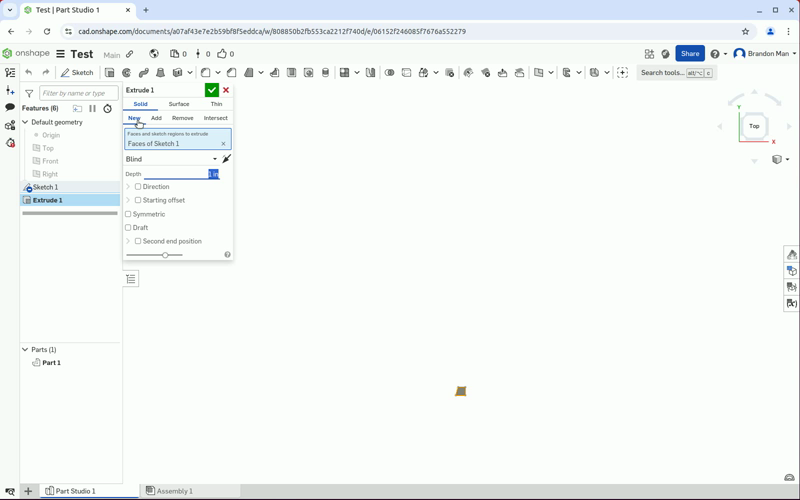
text(-0.481)
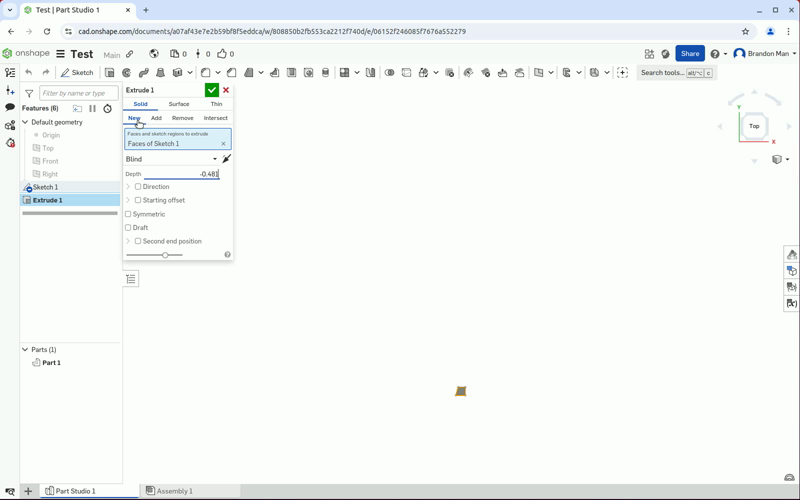
key(enter)
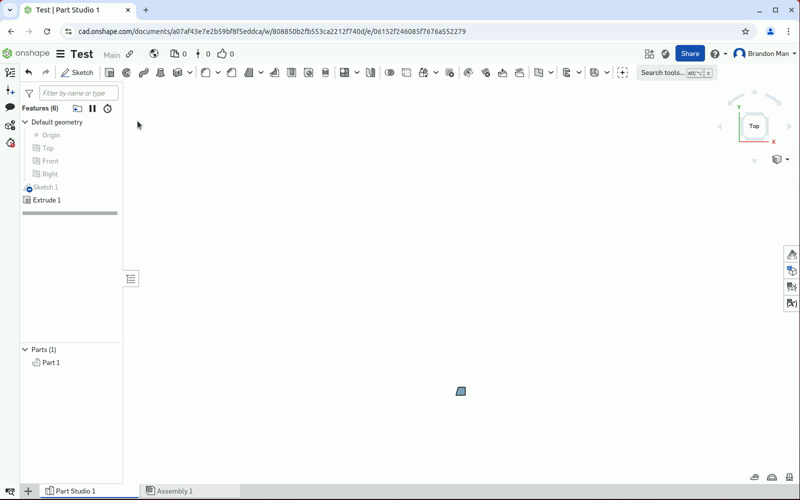
key(shift+h)
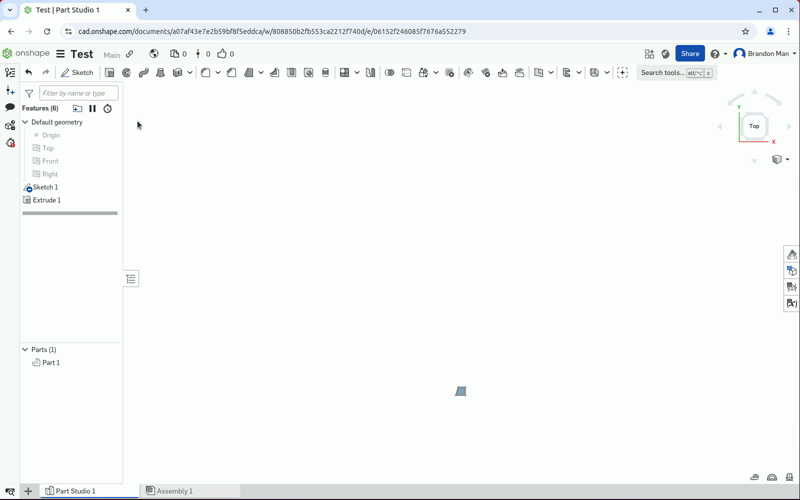
key(shift+h)
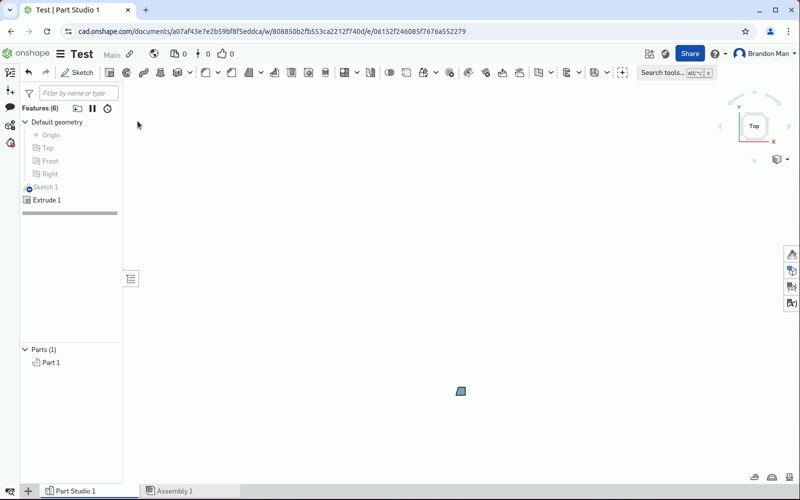
mouse_move(73, 189)
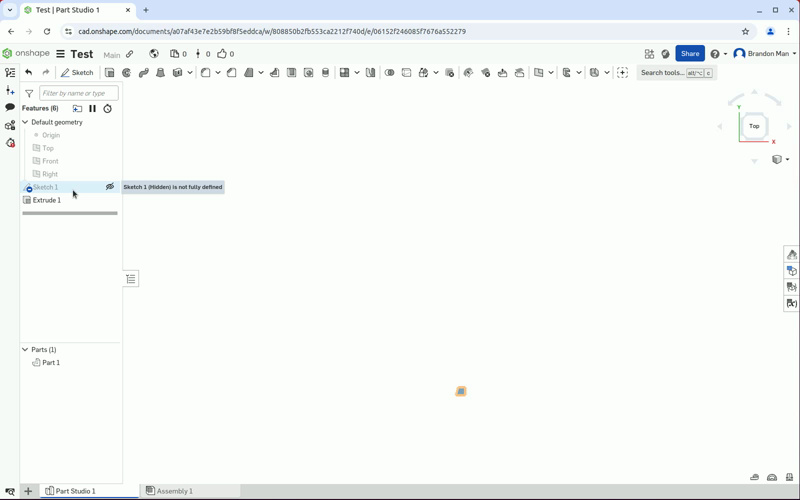
click(73, 189)
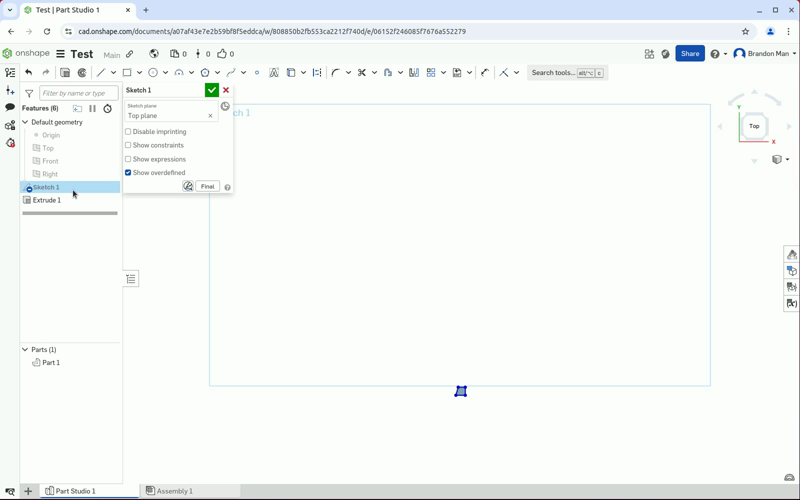
mouse_move(229, 92)
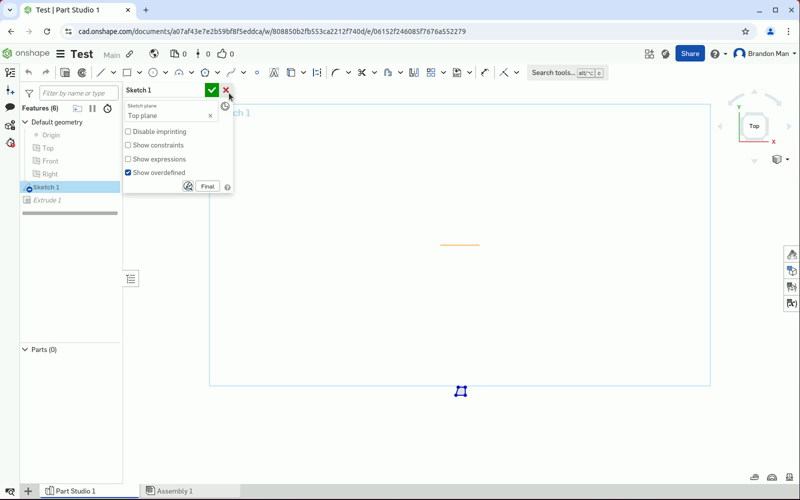
click(229, 92)
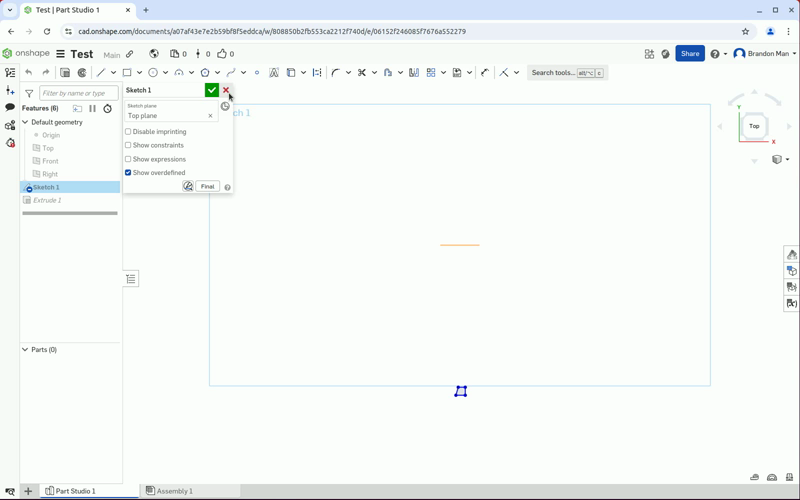
key(shift+s)
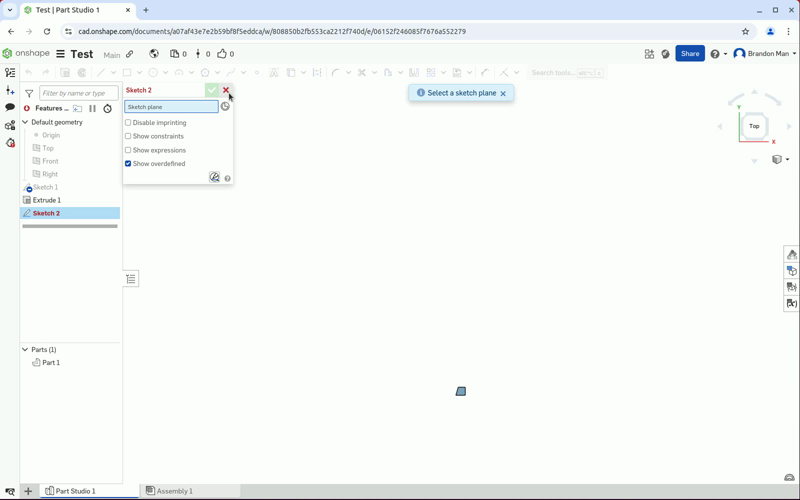
mouse_move(73, 150)
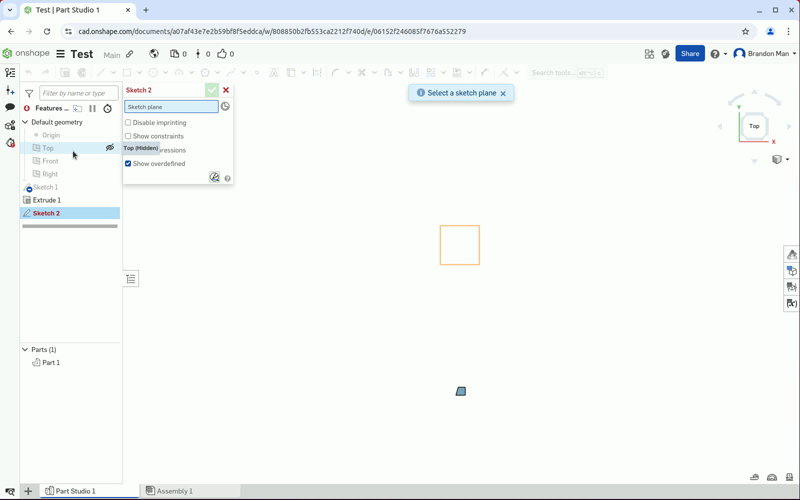
click(73, 150)
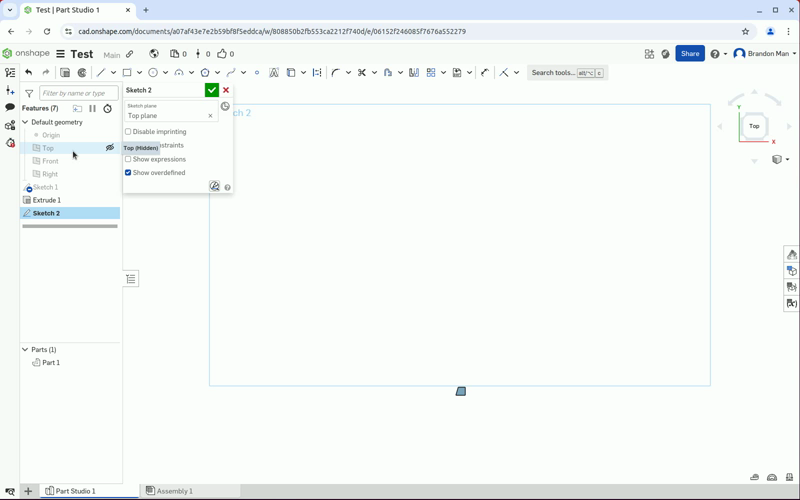
mouse_move(73, 352)
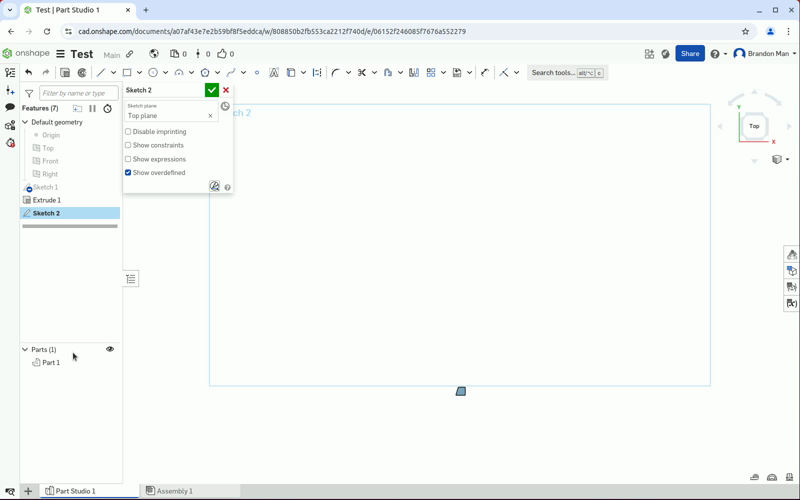
key(y)
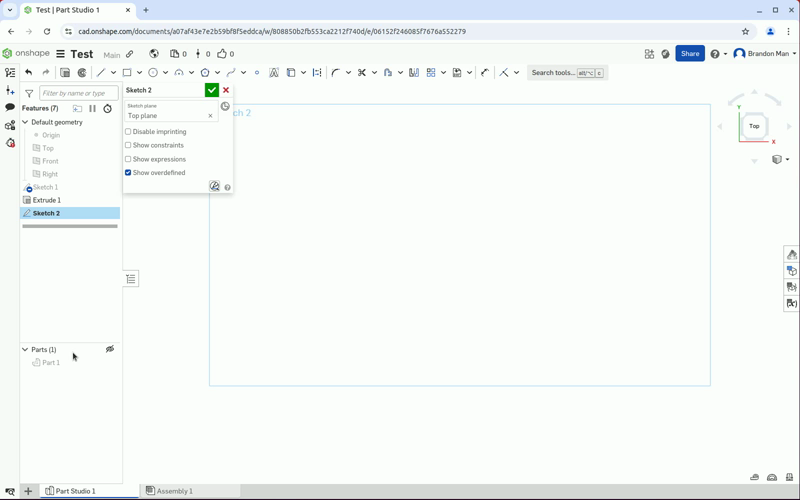
key(l)
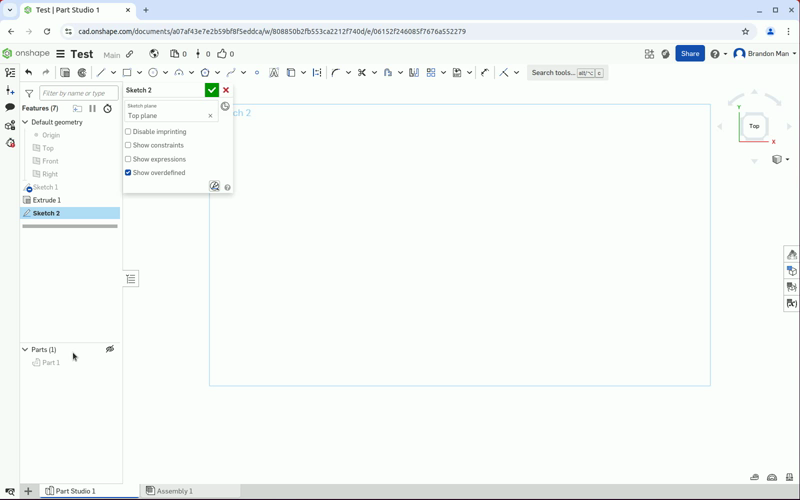
key_down(shift)
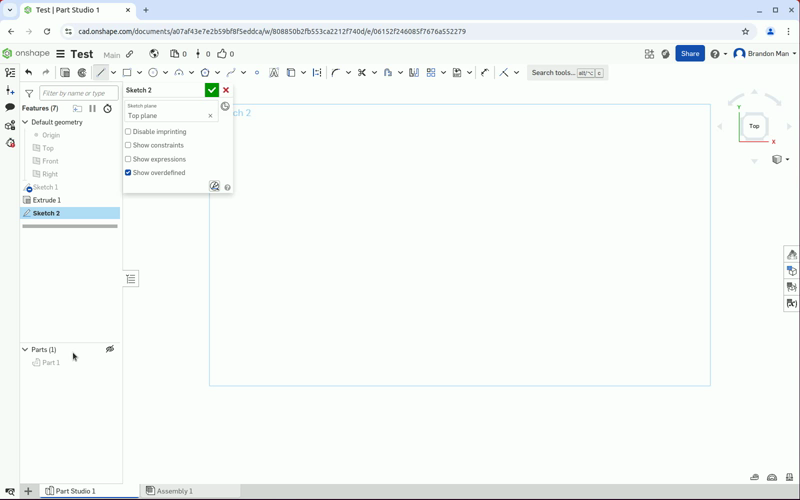
mouse_move(458, 285)
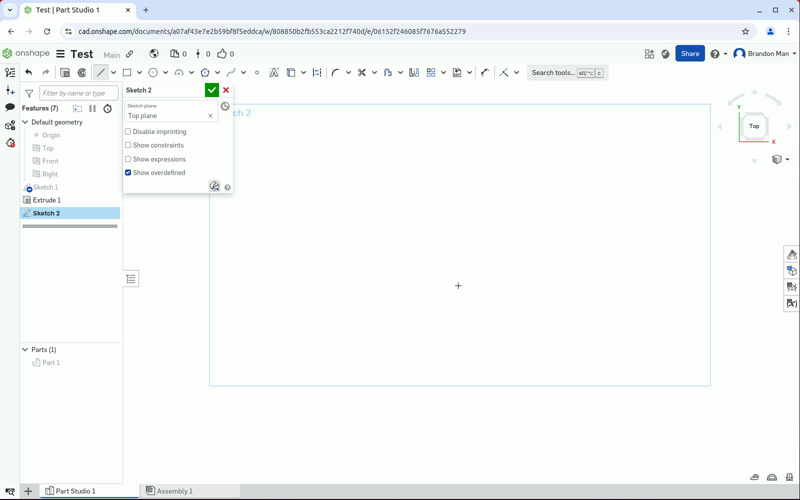
click(458, 285)
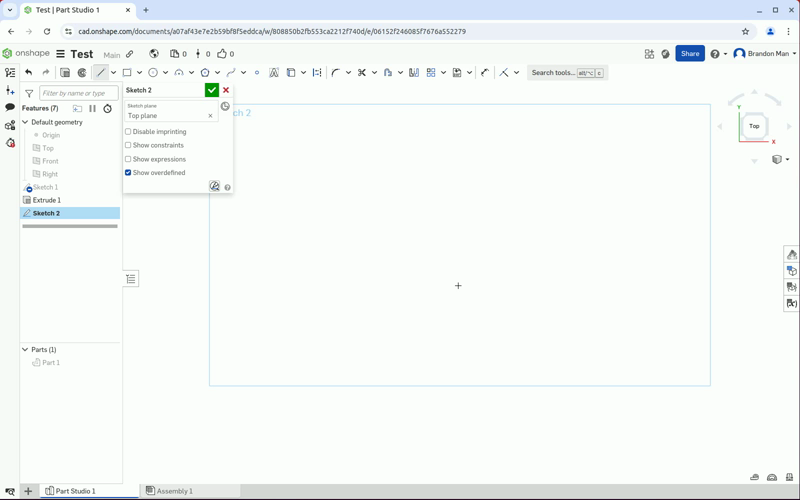
key_up(shift)
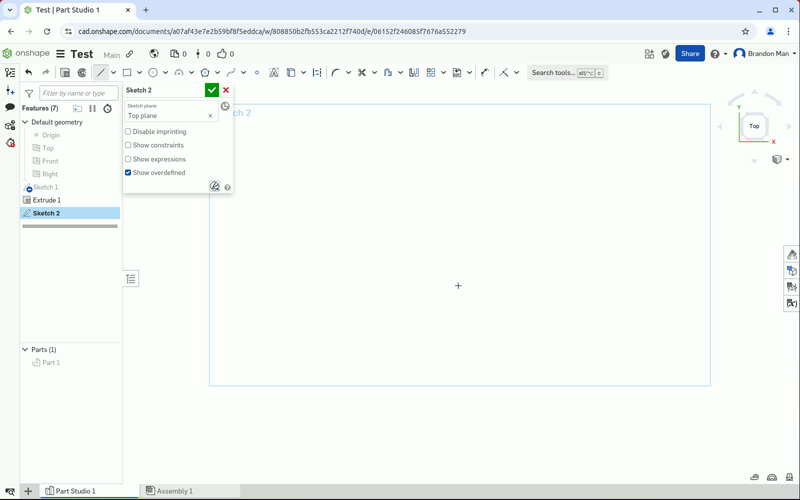
key_down(shift)
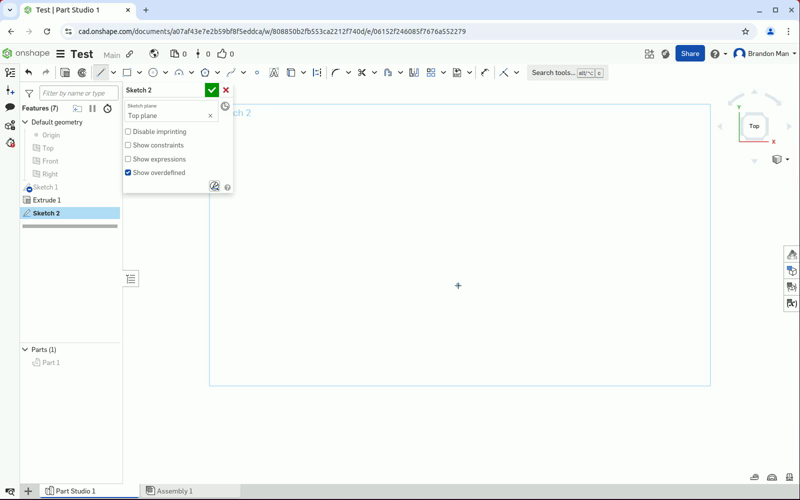
mouse_move(488, 285)
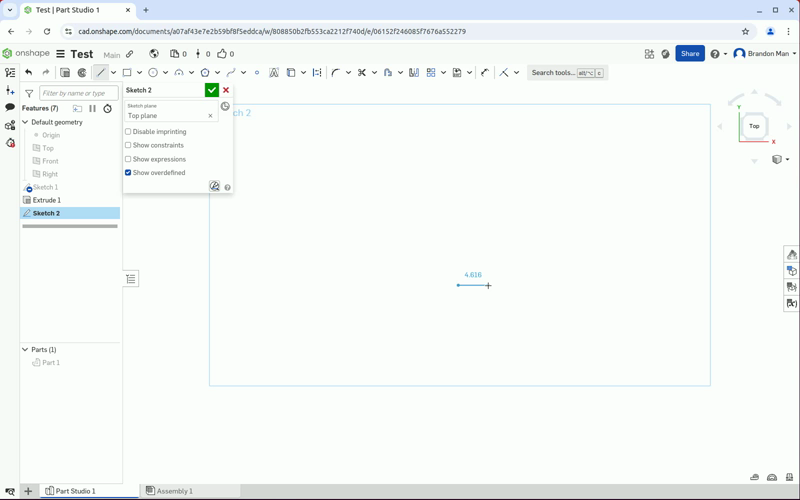
mouse_move(465, 285)
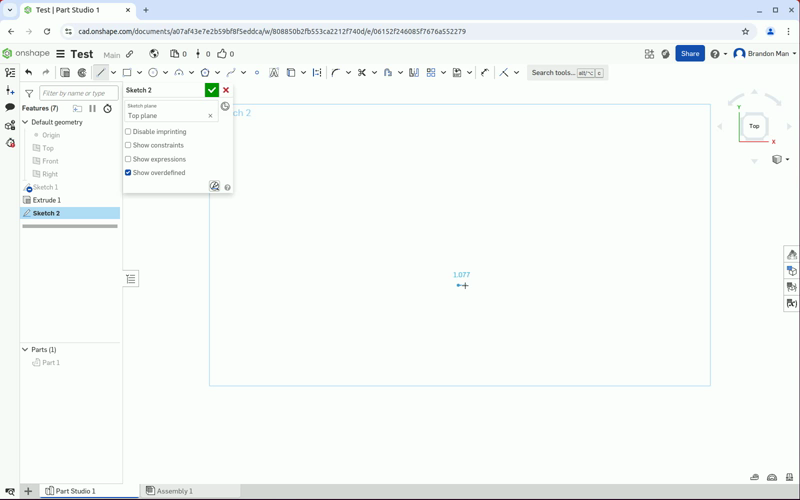
scroll(6)
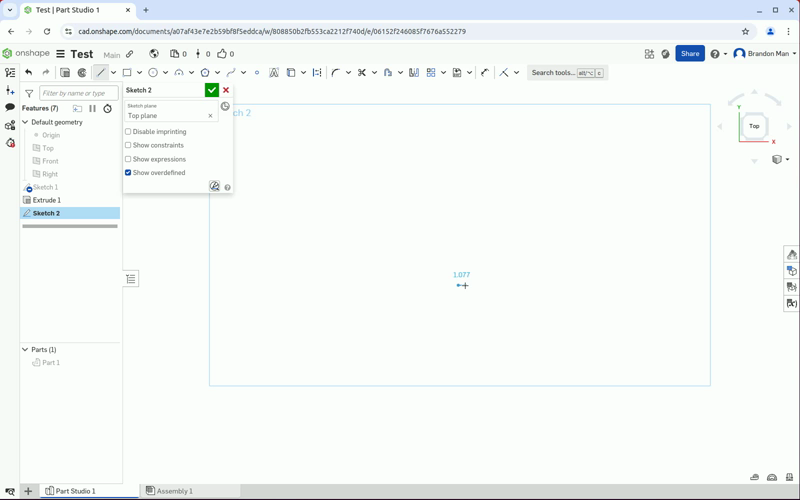
scroll(6)
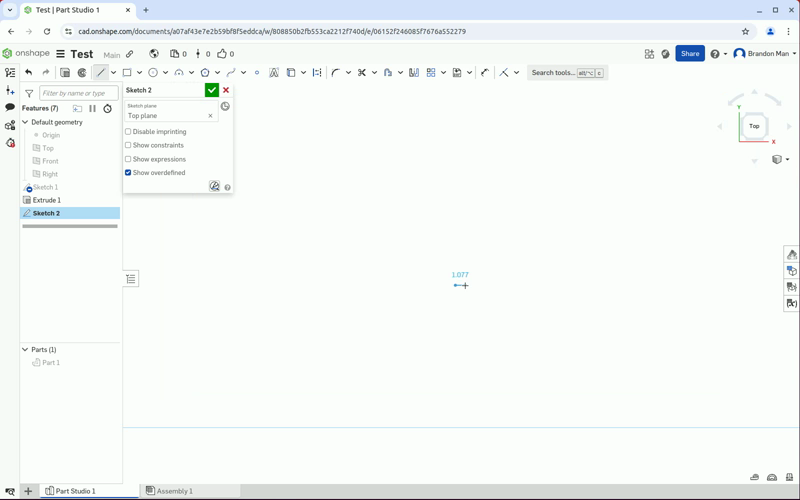
scroll(6)
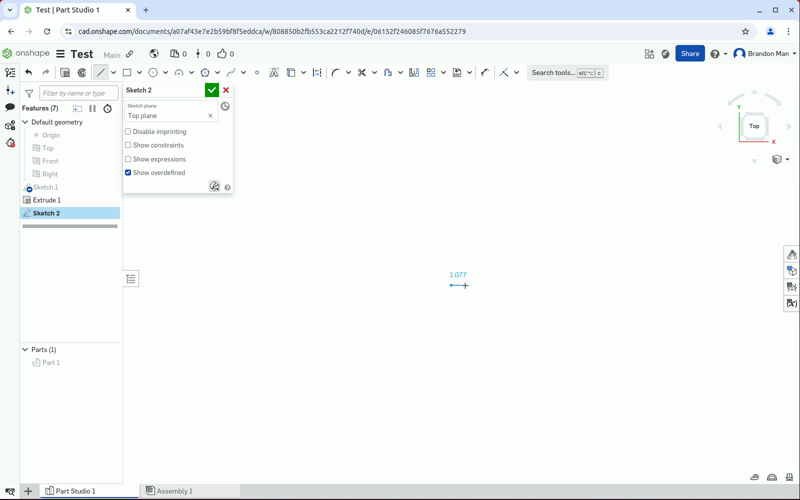
scroll(6)
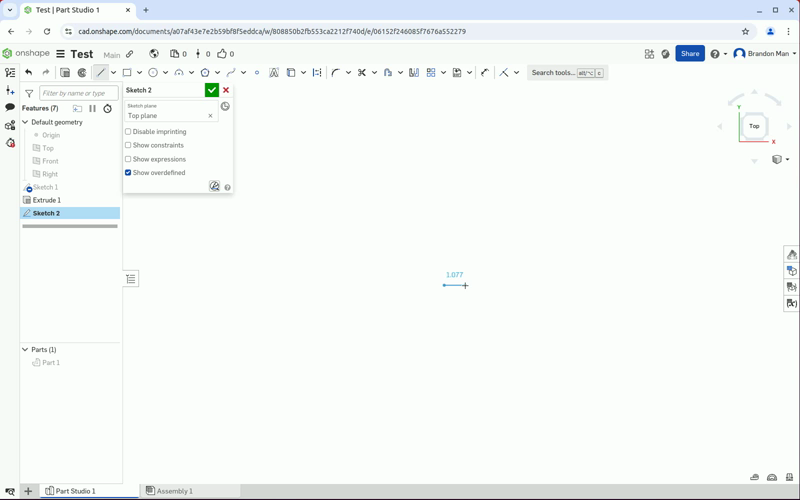
scroll(6)
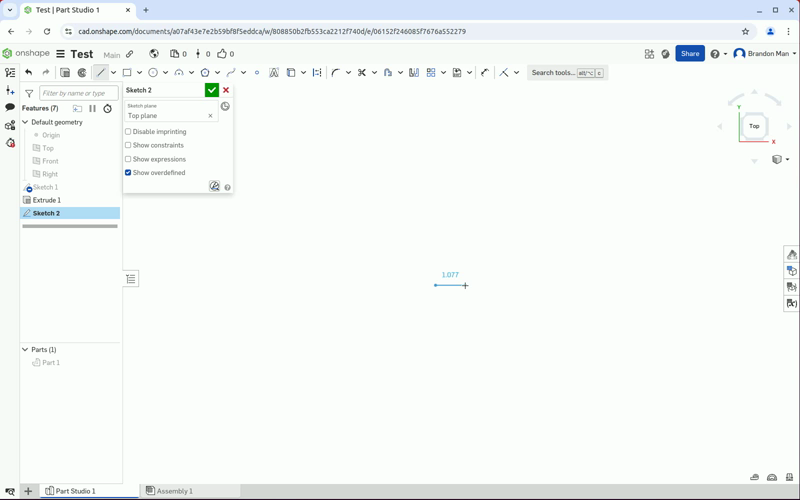
scroll(6)
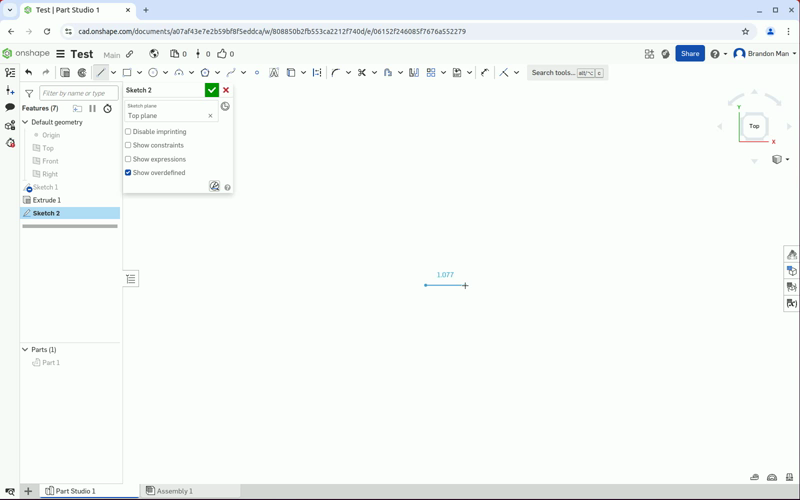
scroll(6)
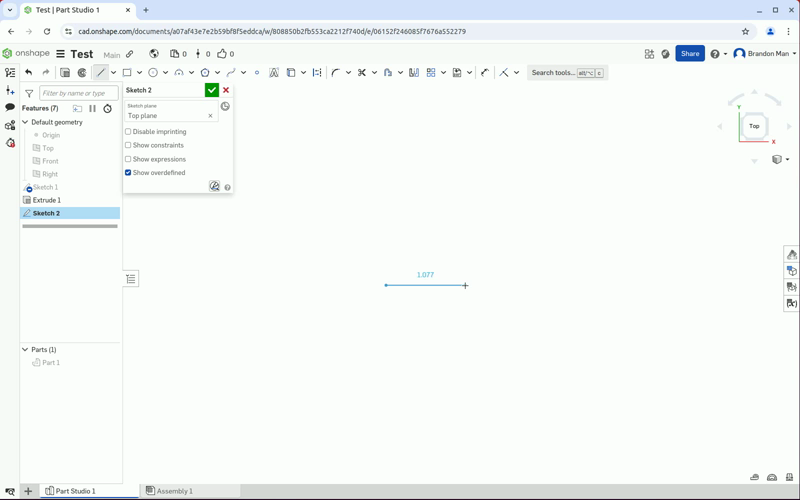
click(465, 285)
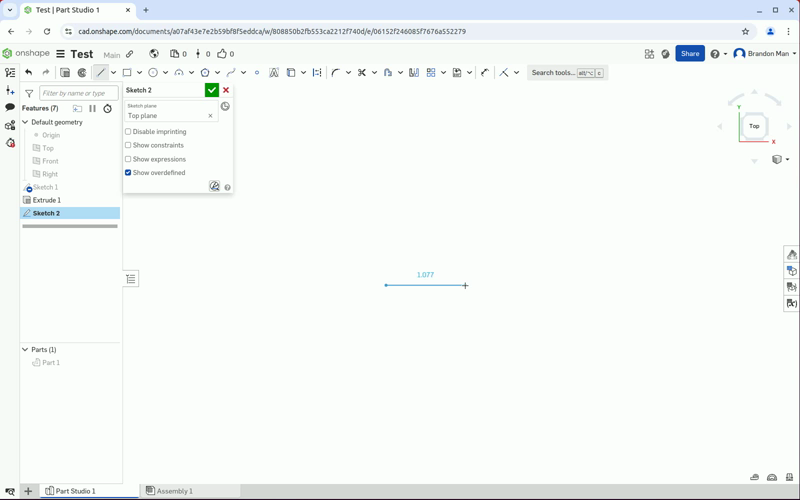
scroll(-6)
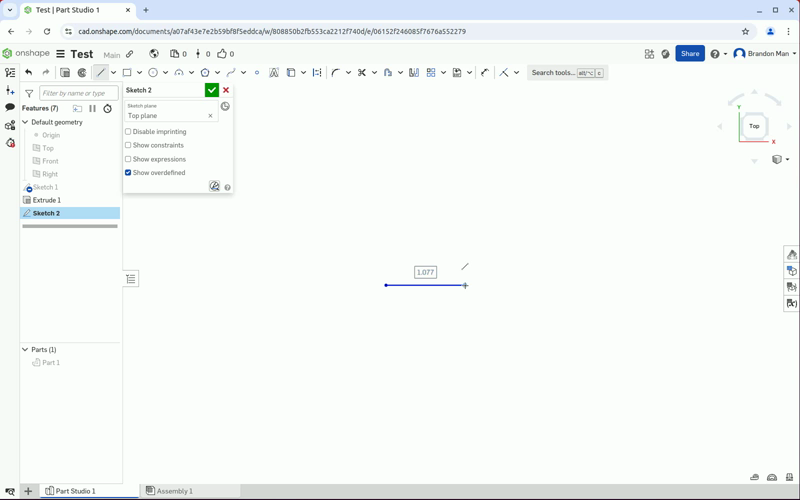
scroll(-6)
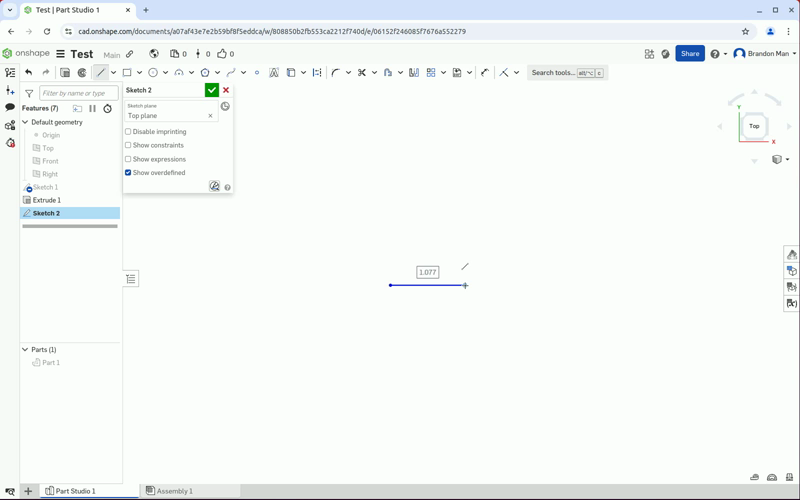
scroll(-6)
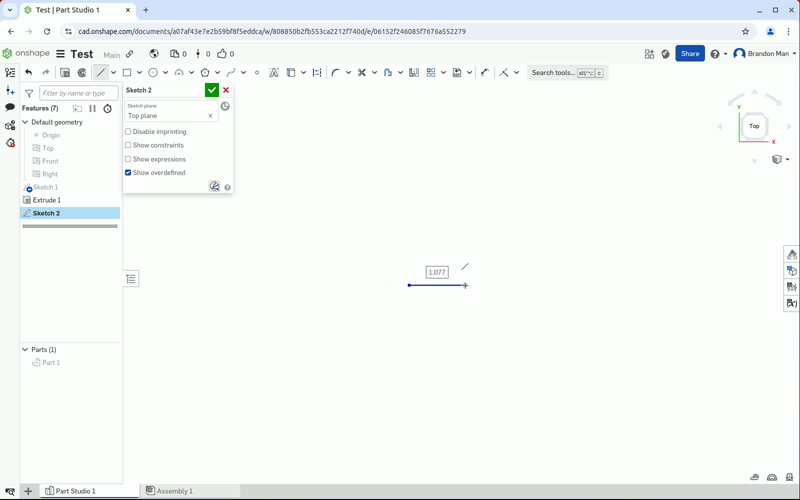
scroll(-6)
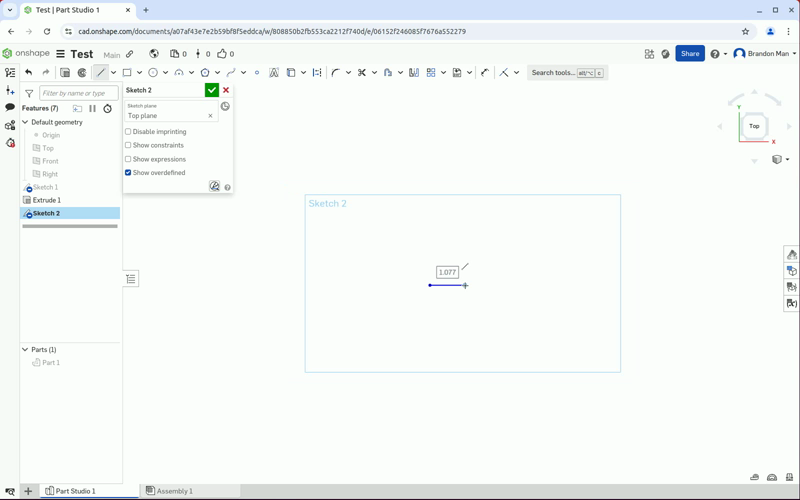
scroll(-6)
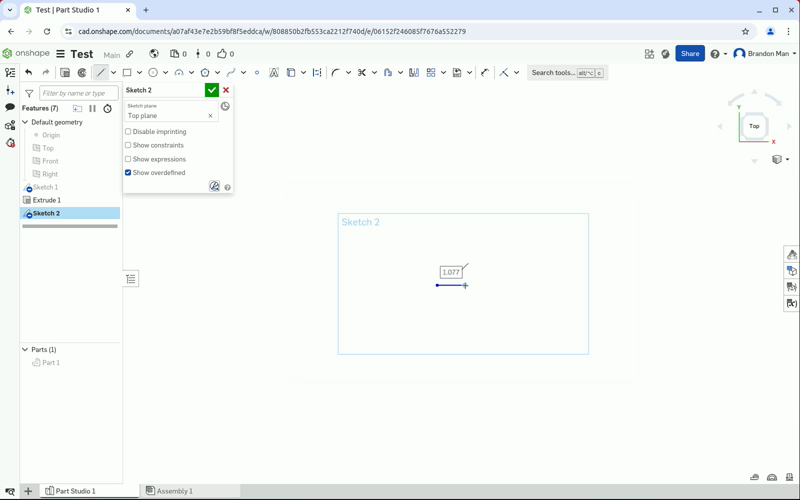
scroll(-6)
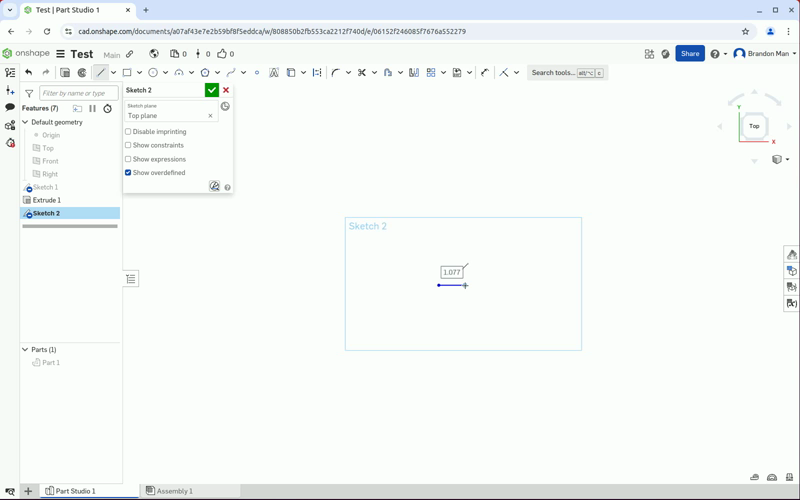
scroll(-6)
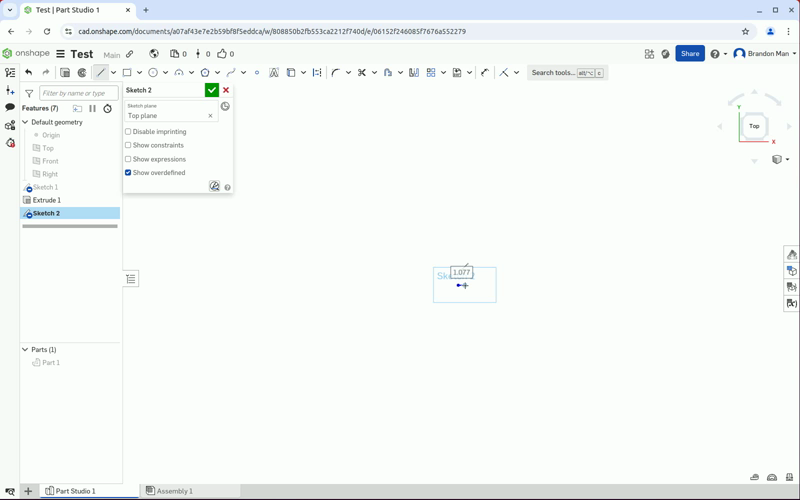
key_up(shift)
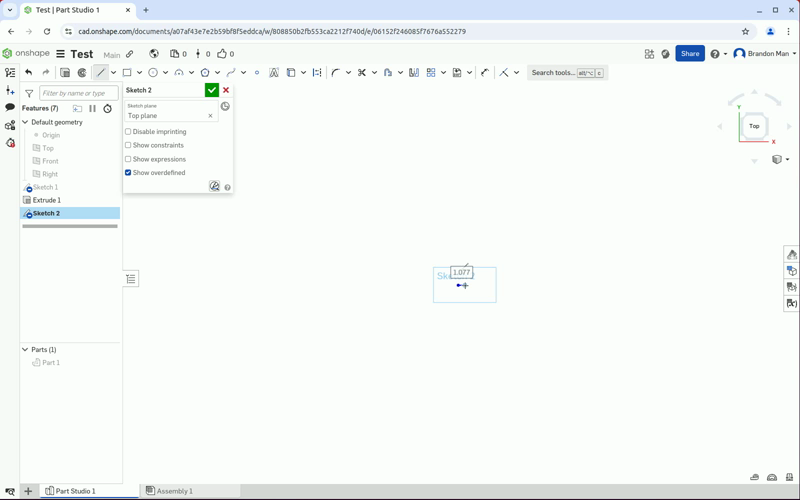
key_down(shift)
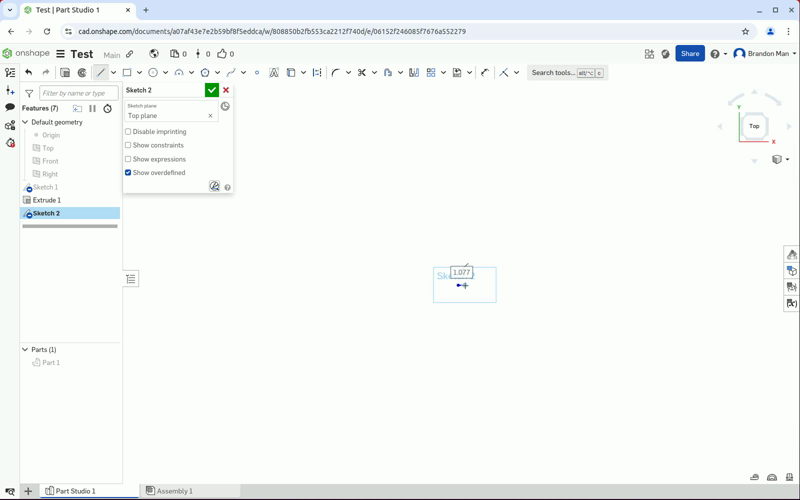
mouse_move(495, 285)
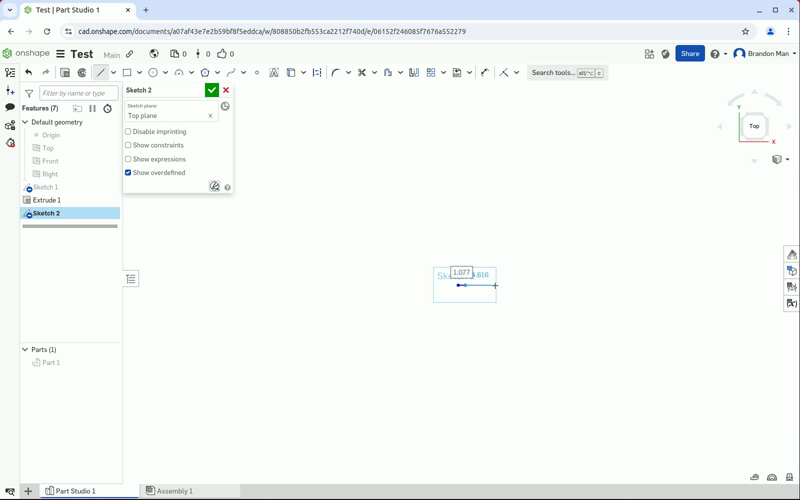
mouse_move(465, 282)
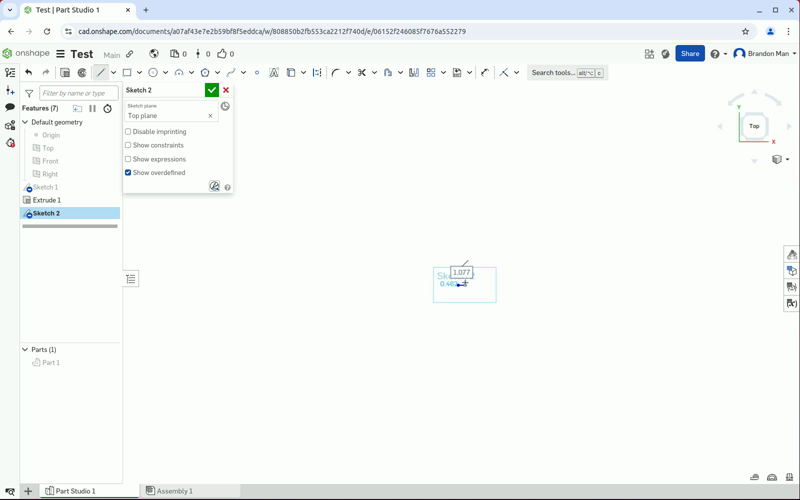
scroll(6)
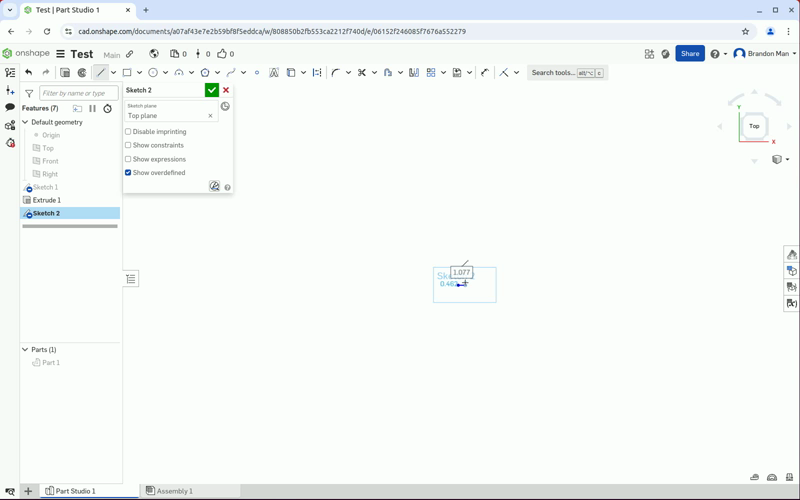
scroll(6)
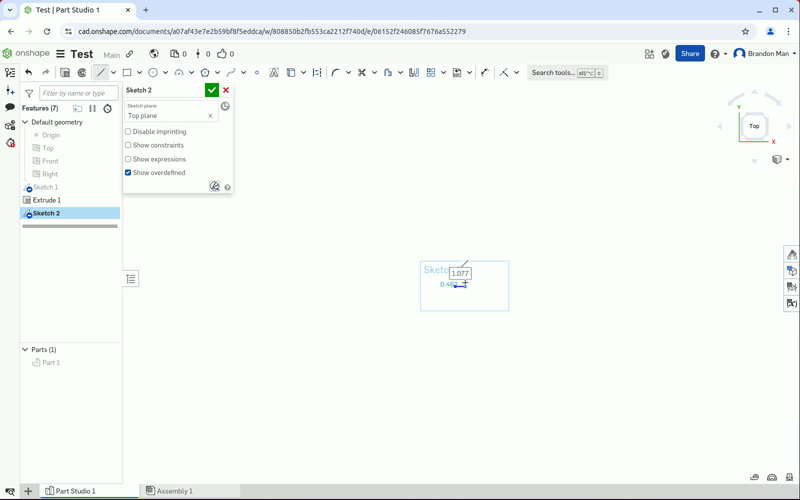
scroll(6)
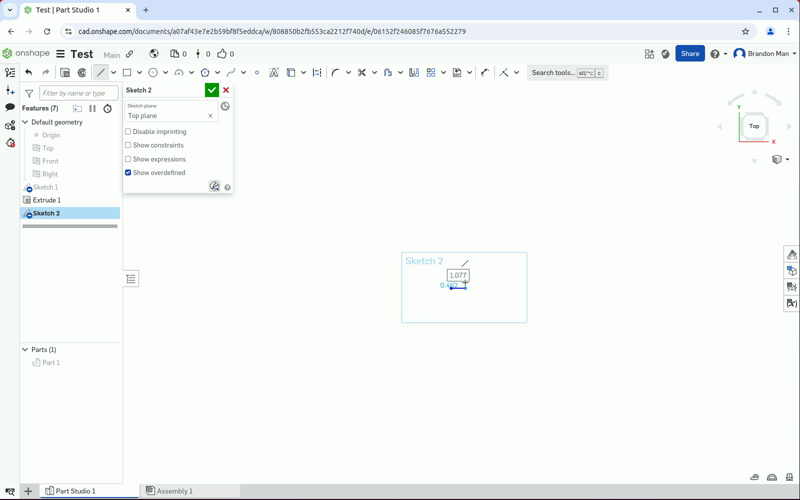
scroll(6)
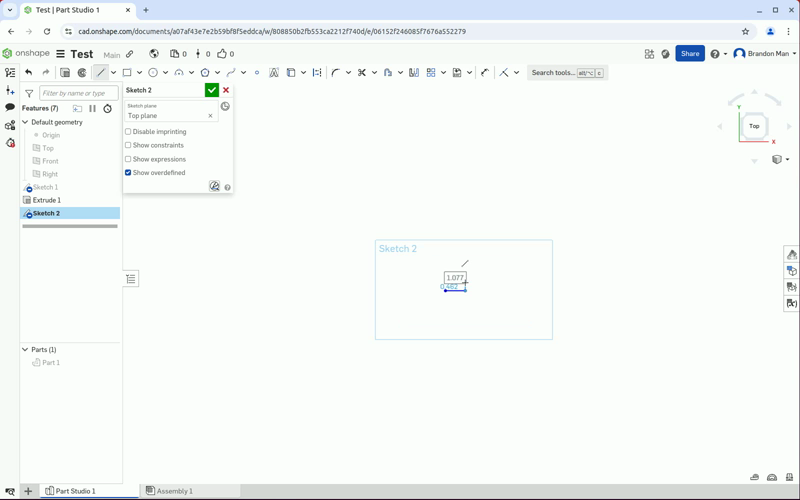
scroll(6)
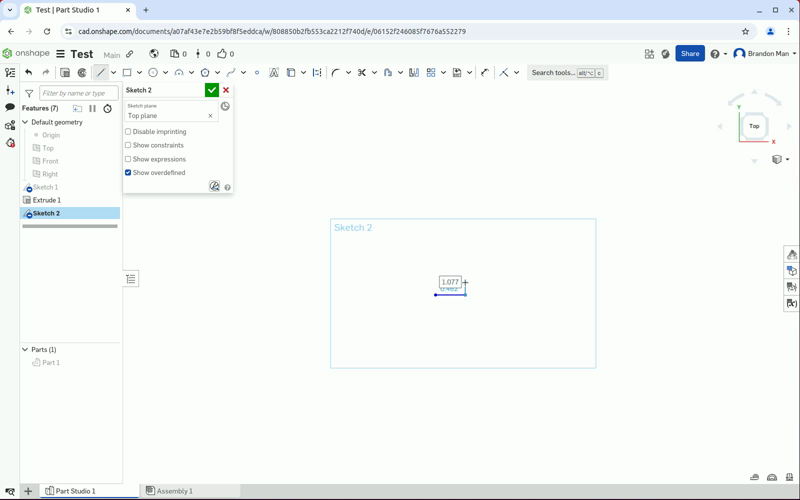
scroll(6)
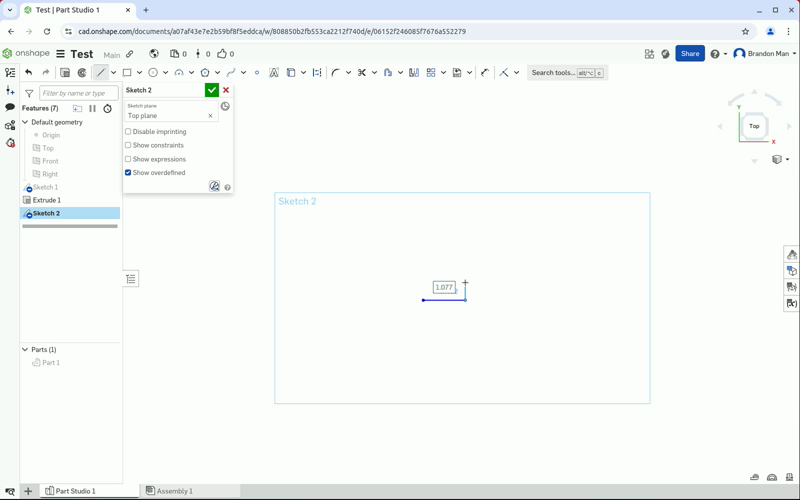
scroll(6)
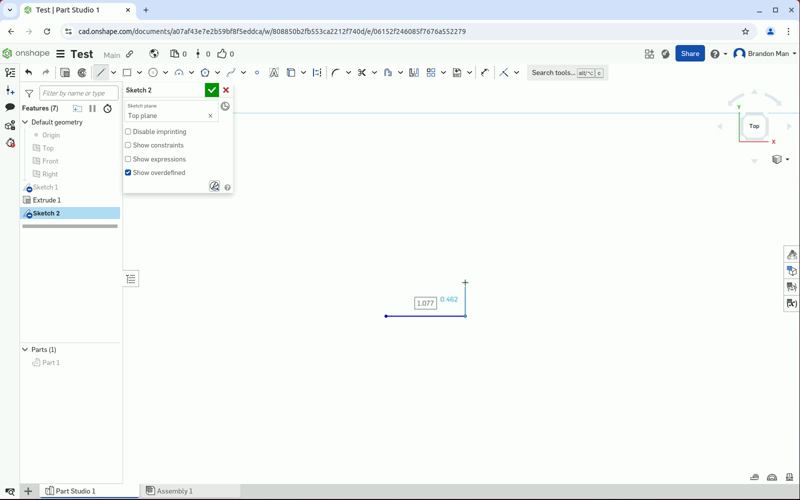
click(465, 282)
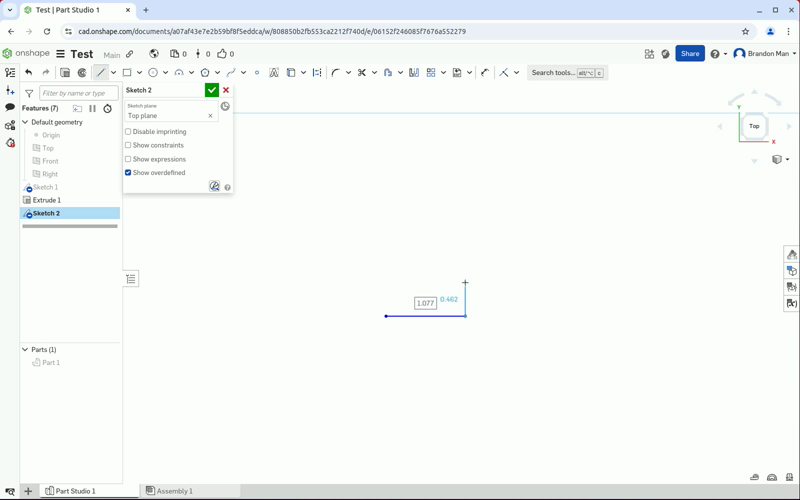
scroll(-6)
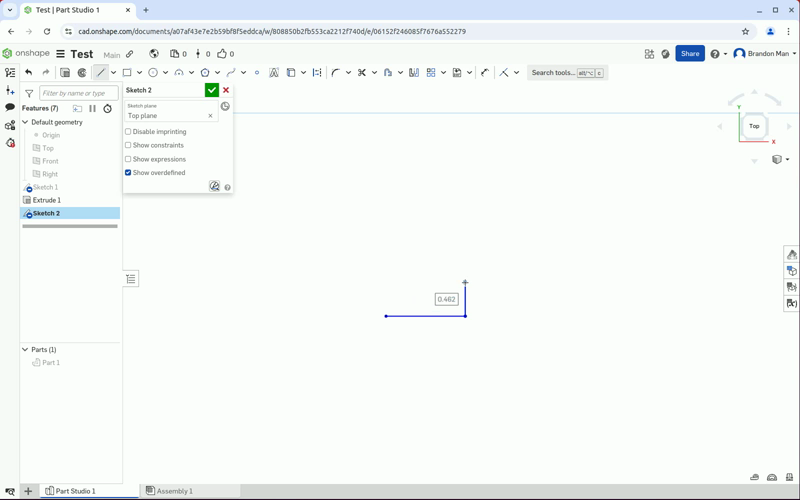
scroll(-6)
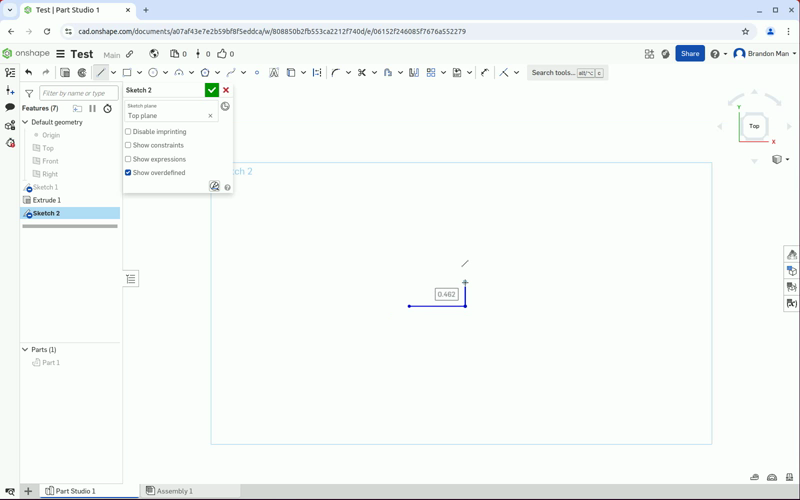
scroll(-6)
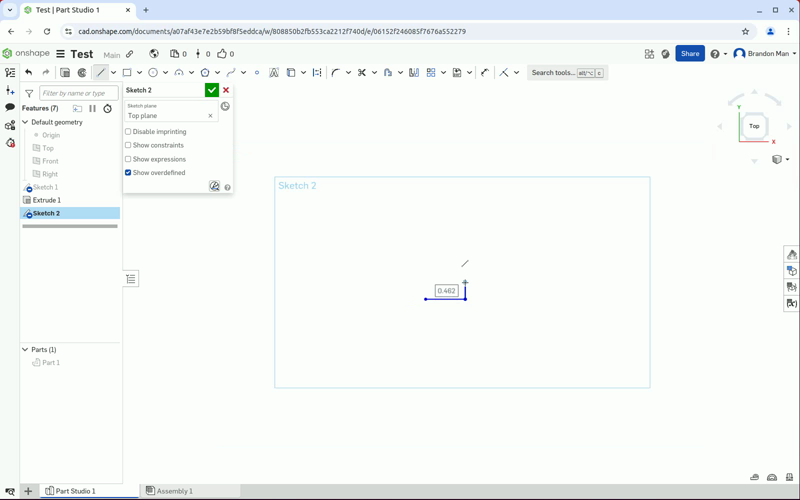
scroll(-6)
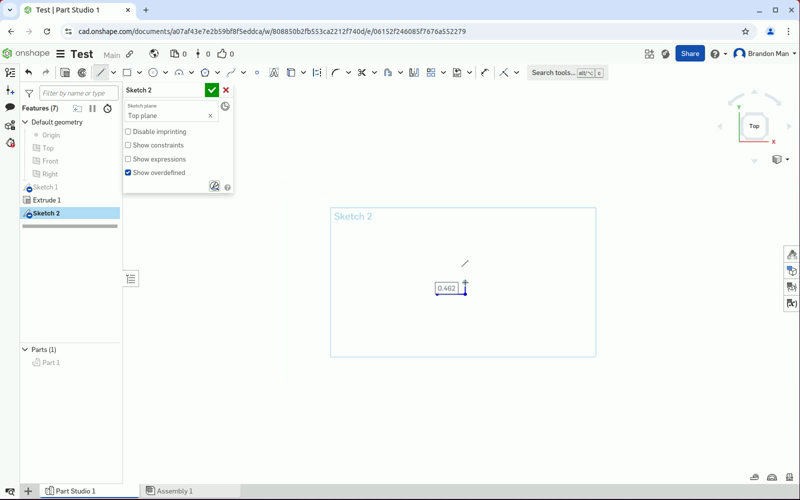
scroll(-6)
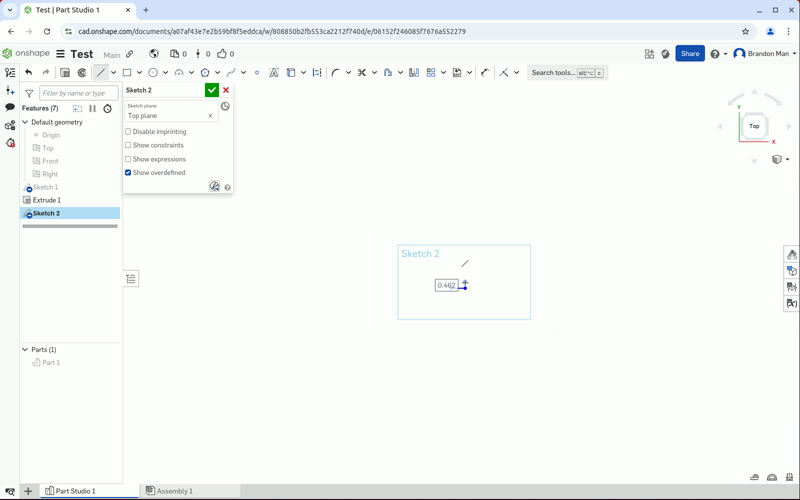
scroll(-6)
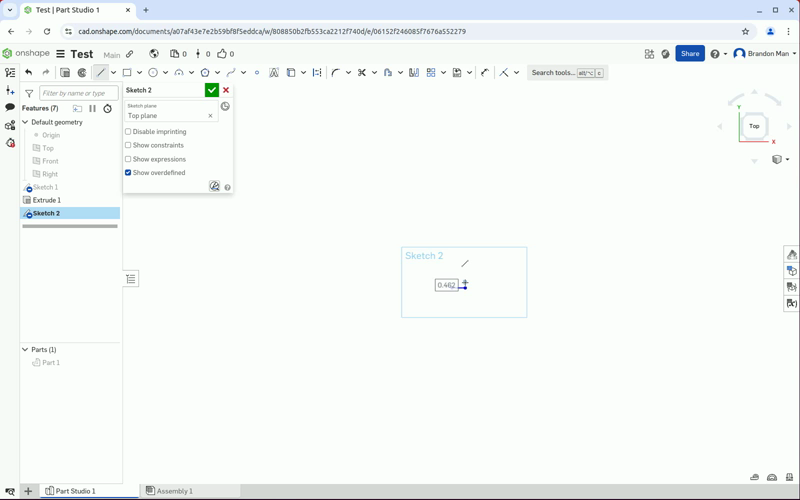
scroll(-6)
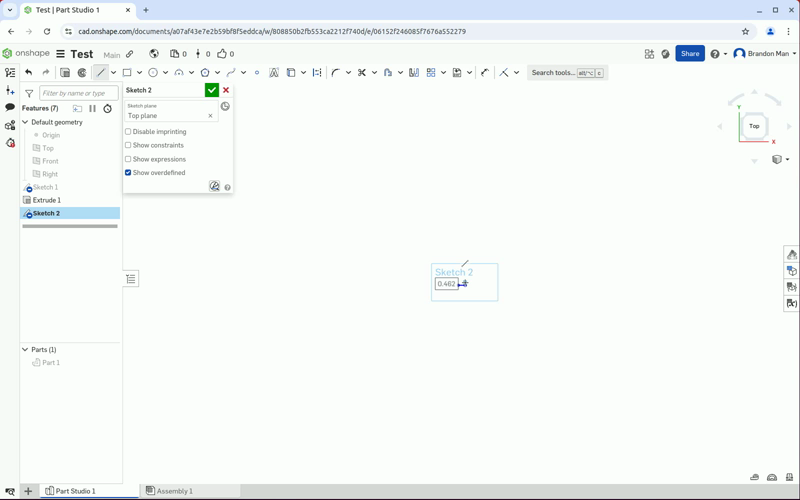
key_up(shift)
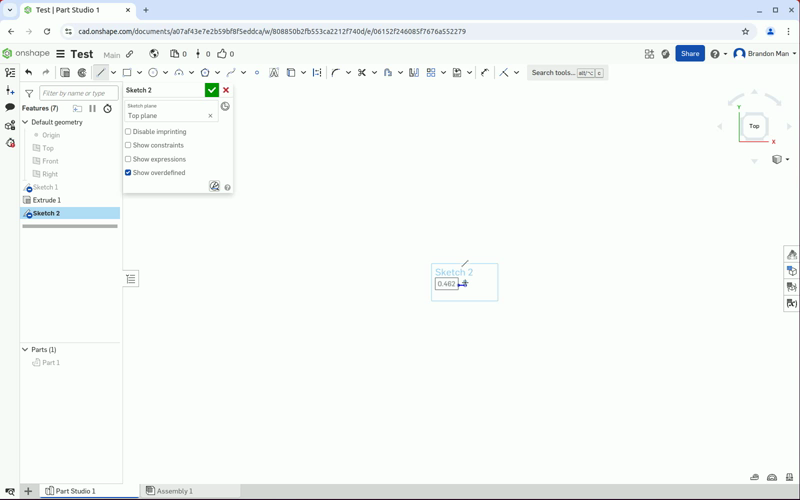
key_down(shift)
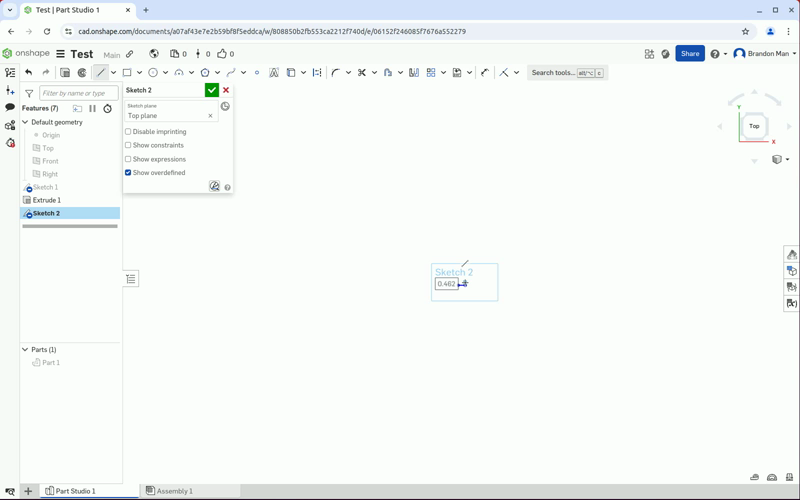
mouse_move(495, 282)
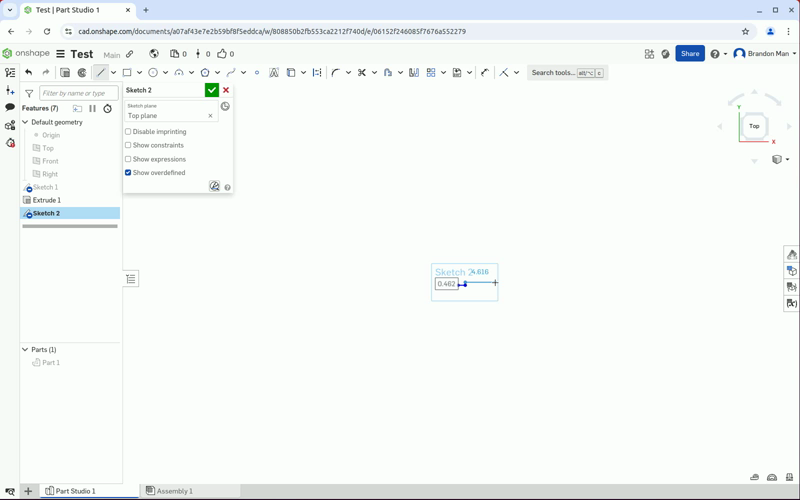
mouse_move(458, 282)
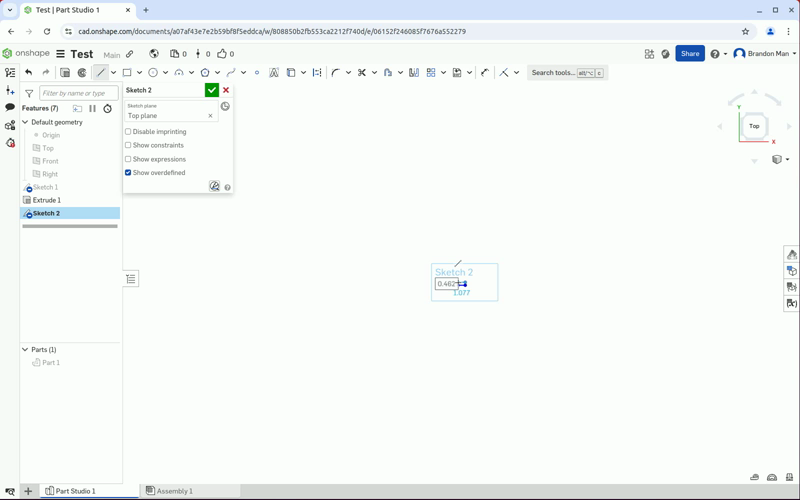
scroll(6)
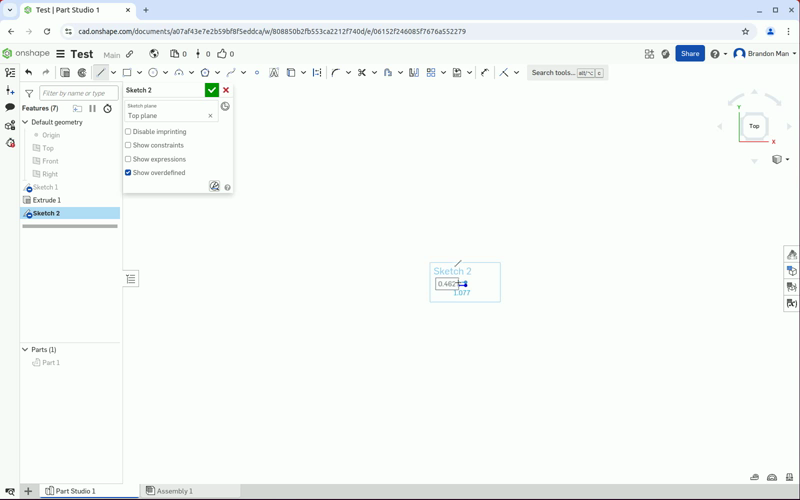
scroll(6)
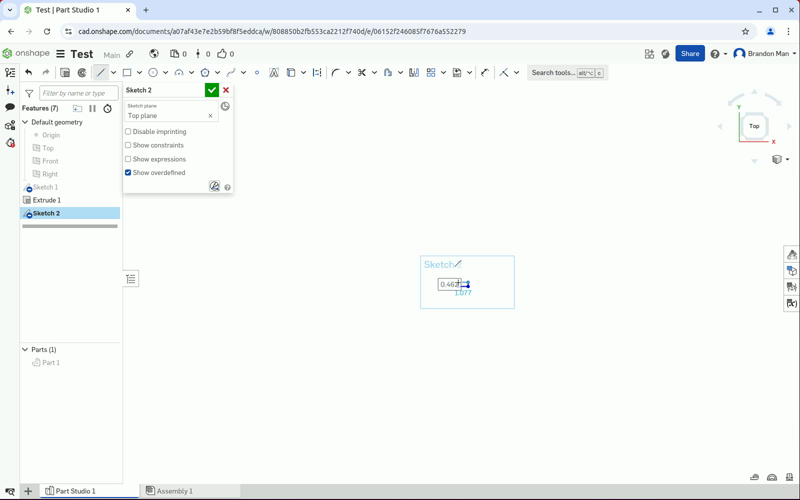
scroll(6)
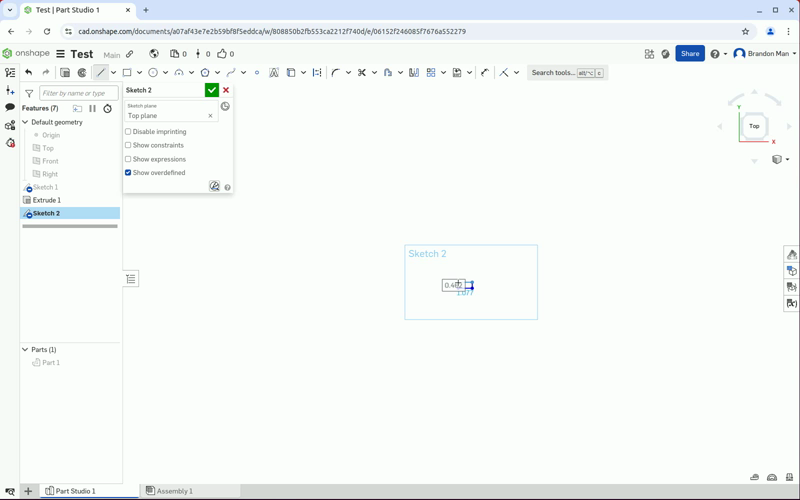
scroll(6)
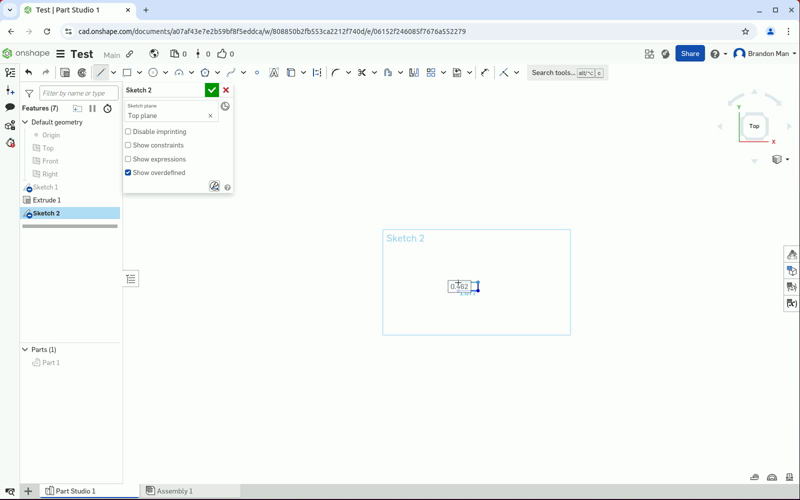
scroll(6)
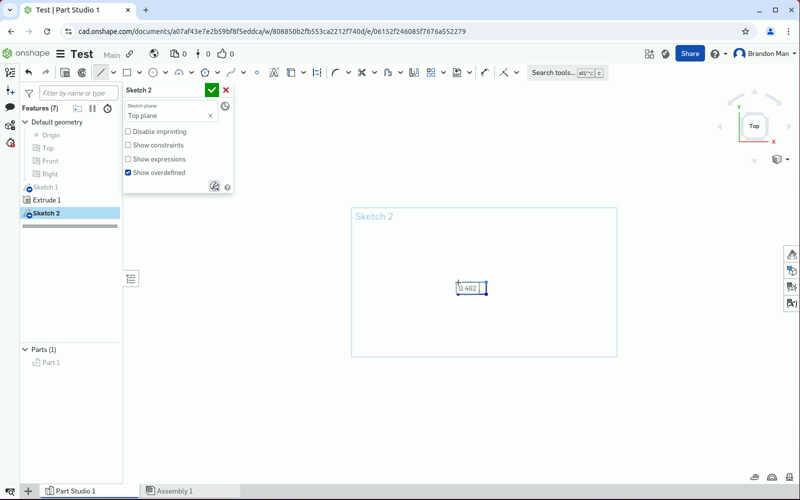
scroll(6)
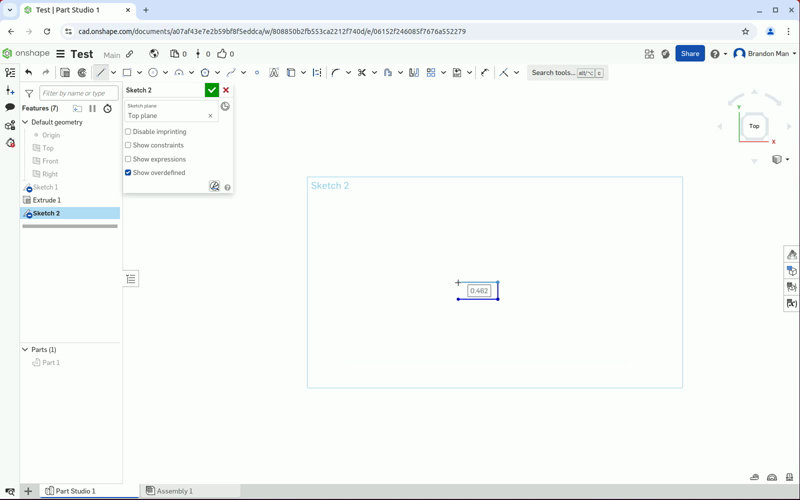
scroll(6)
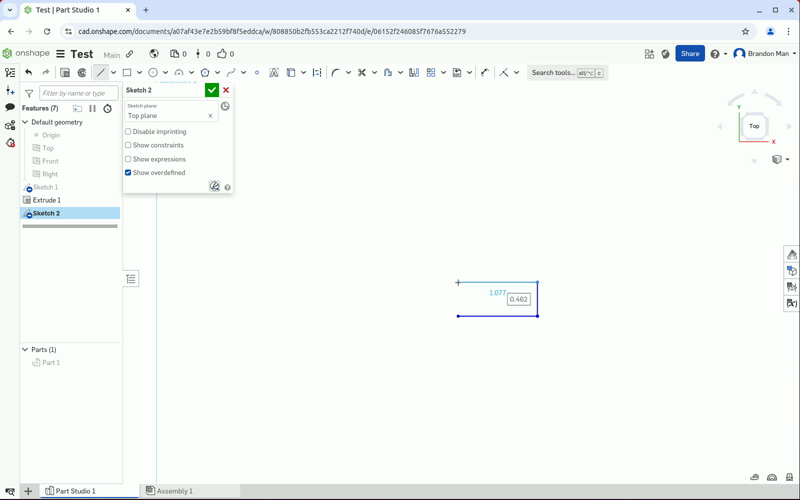
click(458, 282)
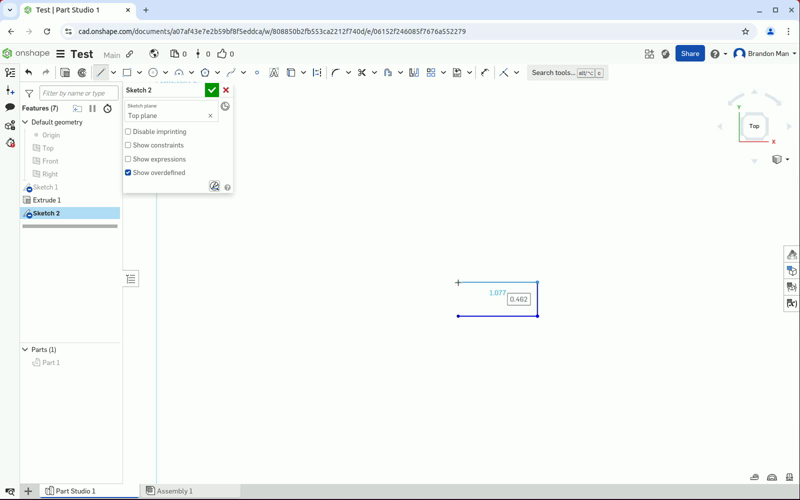
scroll(-6)
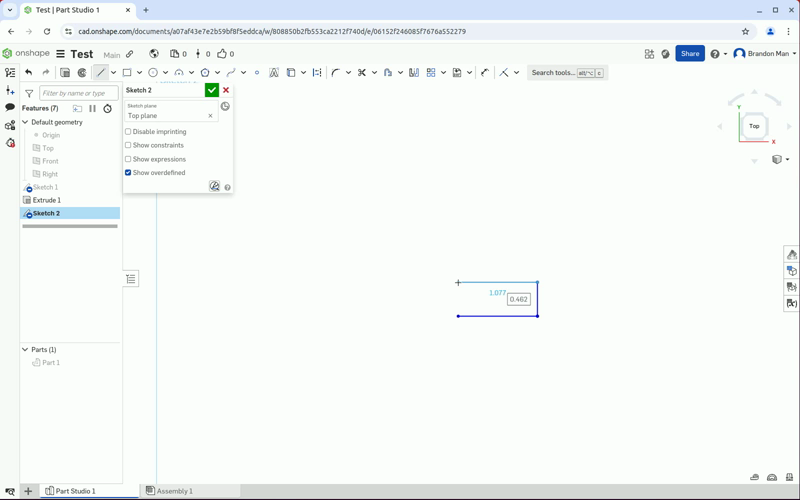
scroll(-6)
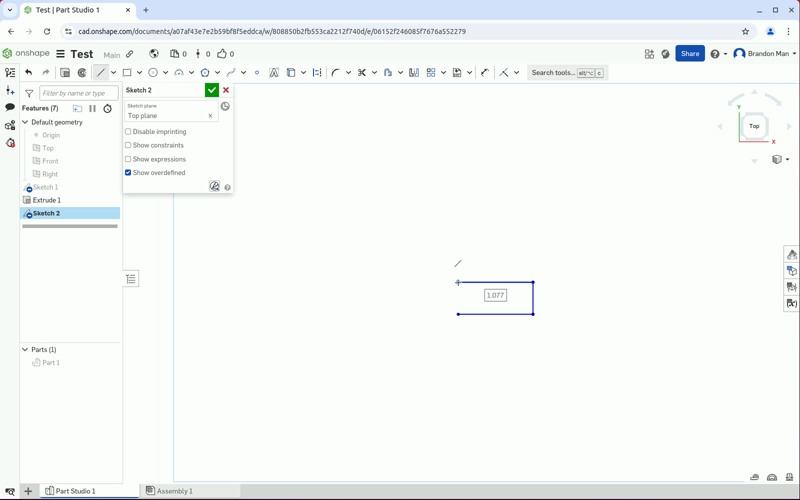
scroll(-6)
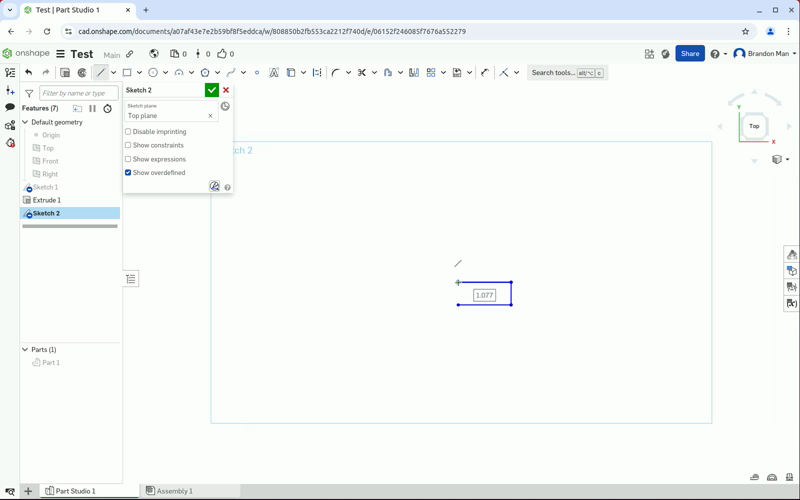
scroll(-6)
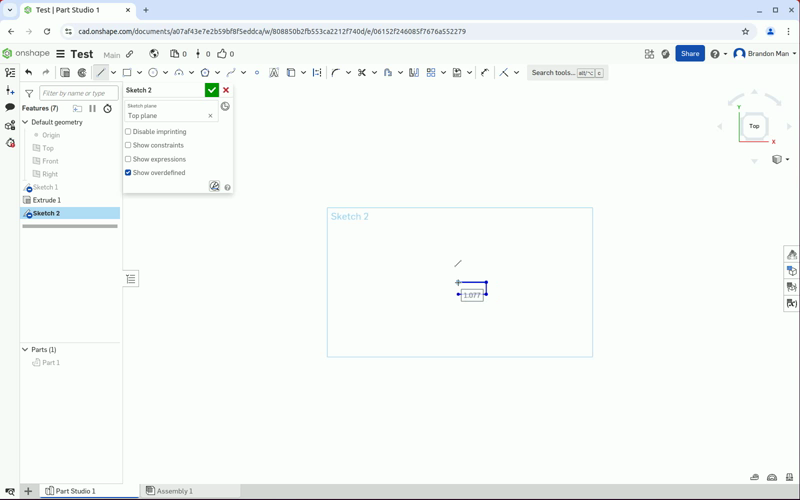
scroll(-6)
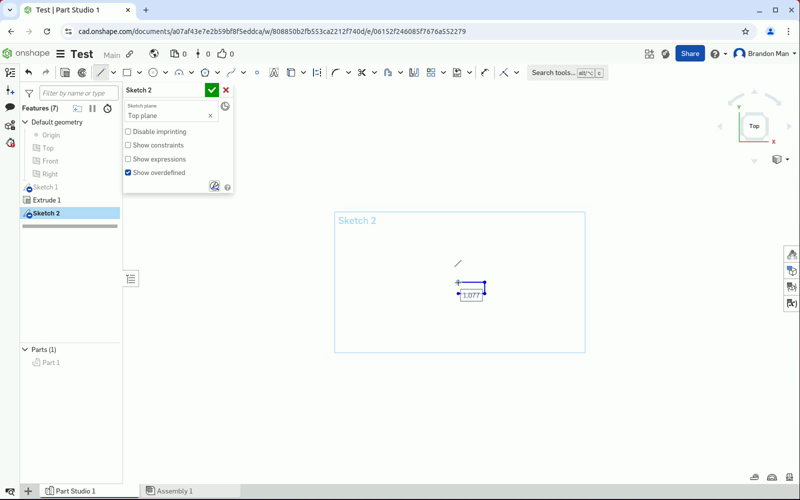
scroll(-6)
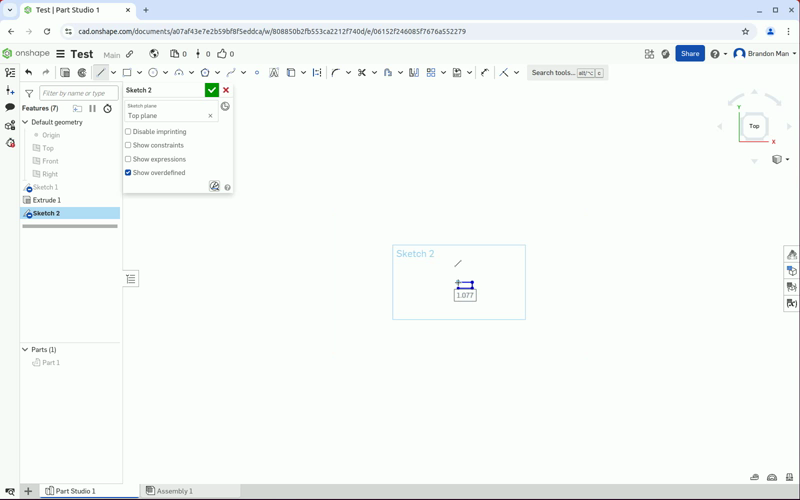
scroll(-6)
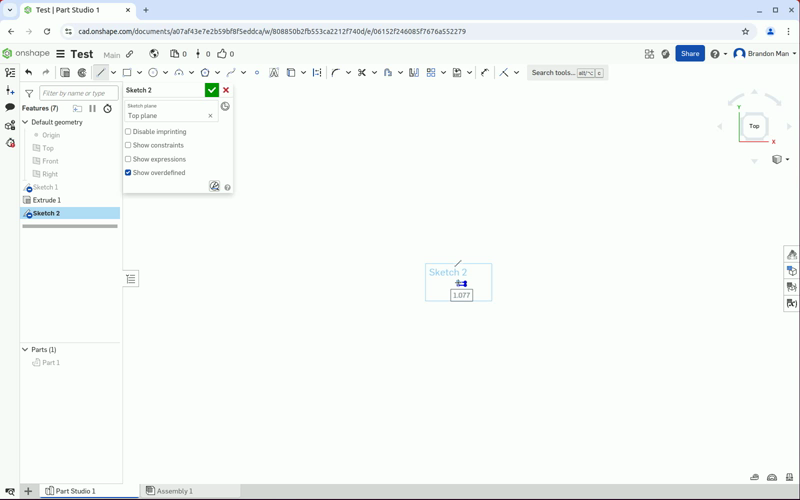
key_up(shift)
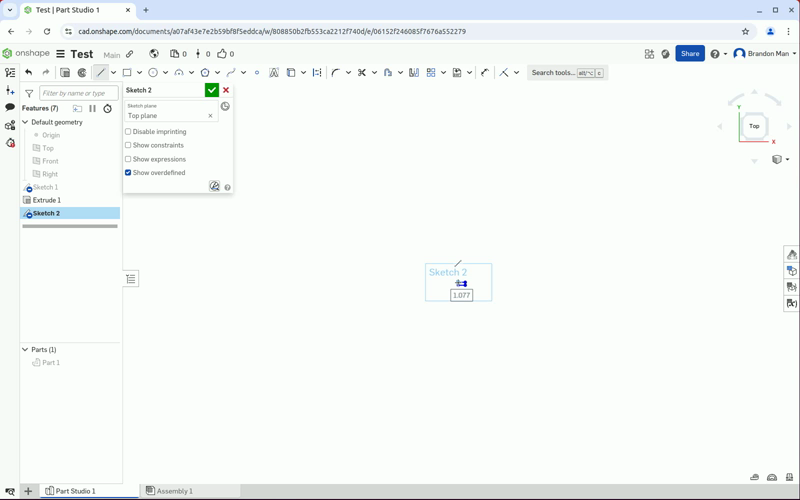
mouse_move(488, 282)
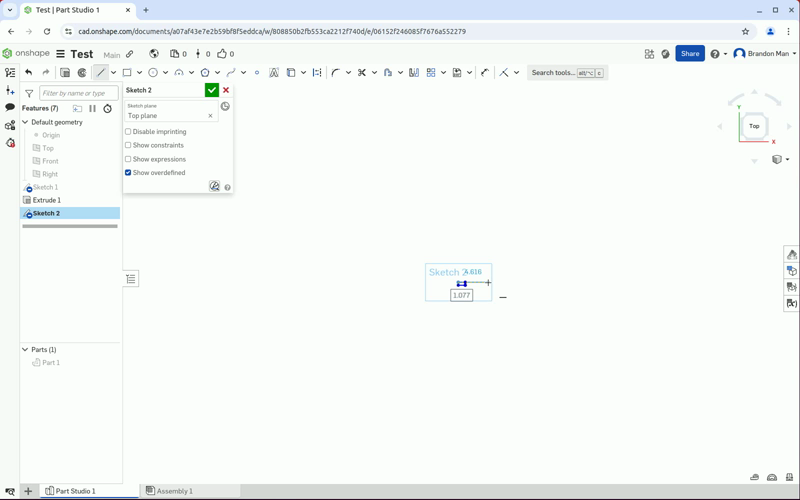
key_down(shift)
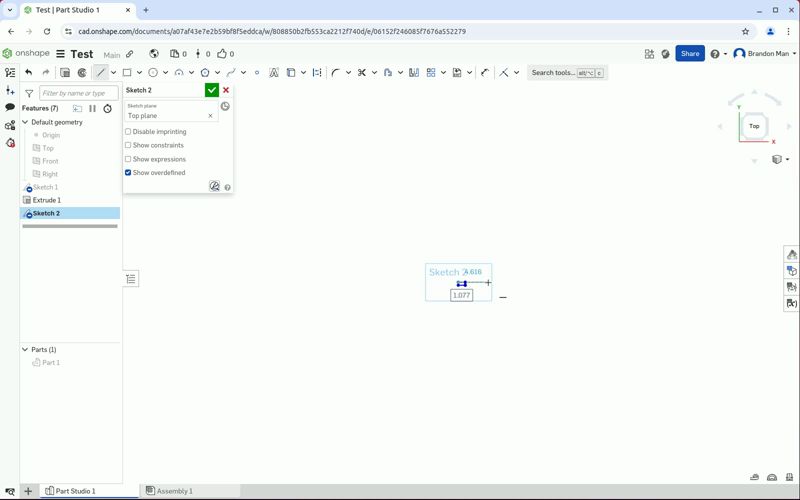
mouse_move(458, 285)
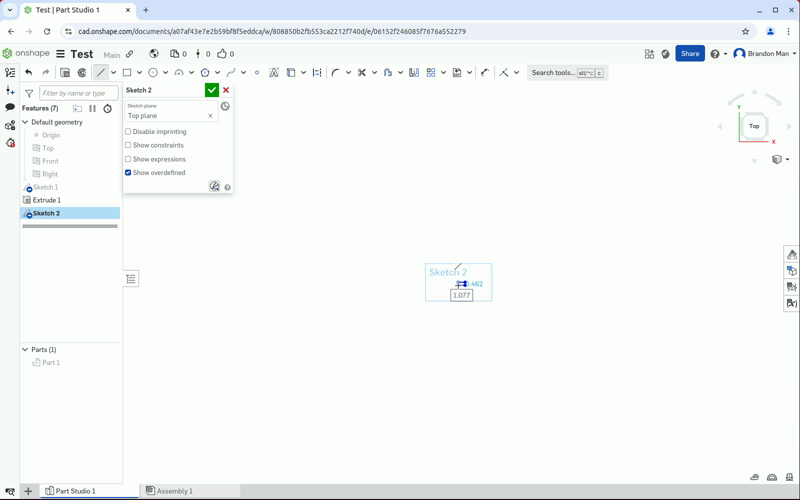
scroll(6)
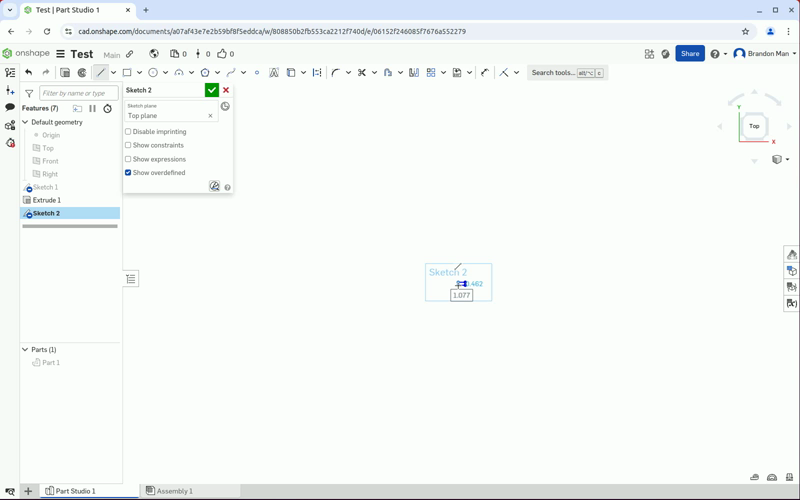
scroll(6)
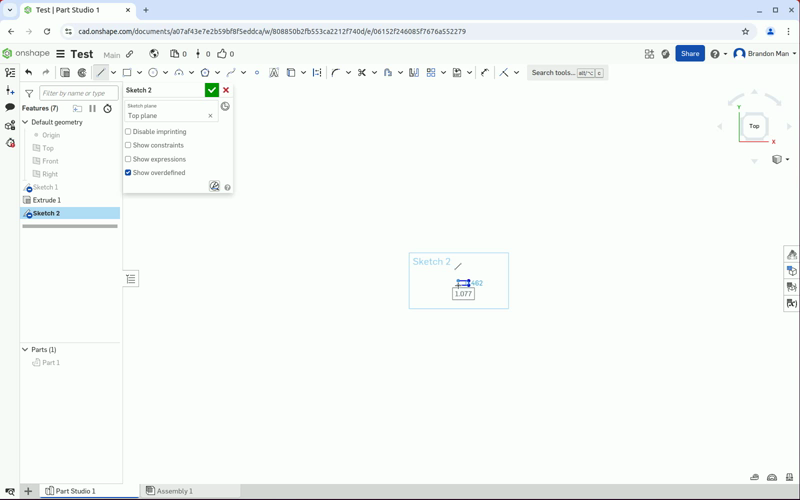
scroll(6)
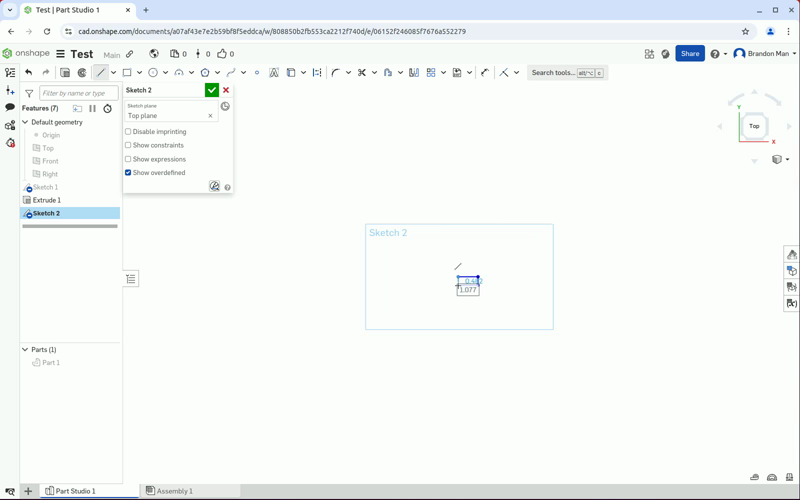
scroll(6)
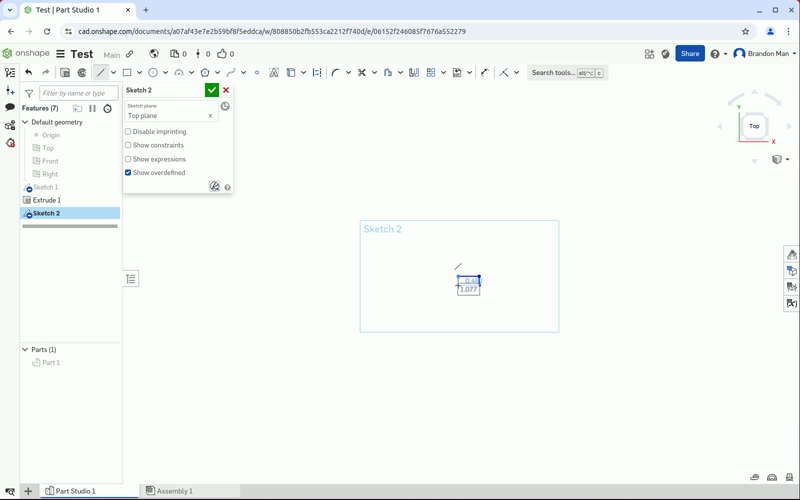
scroll(6)
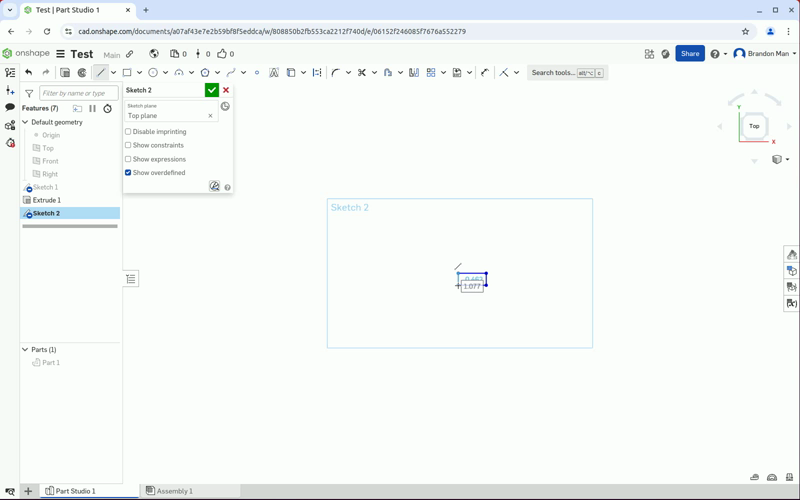
scroll(6)
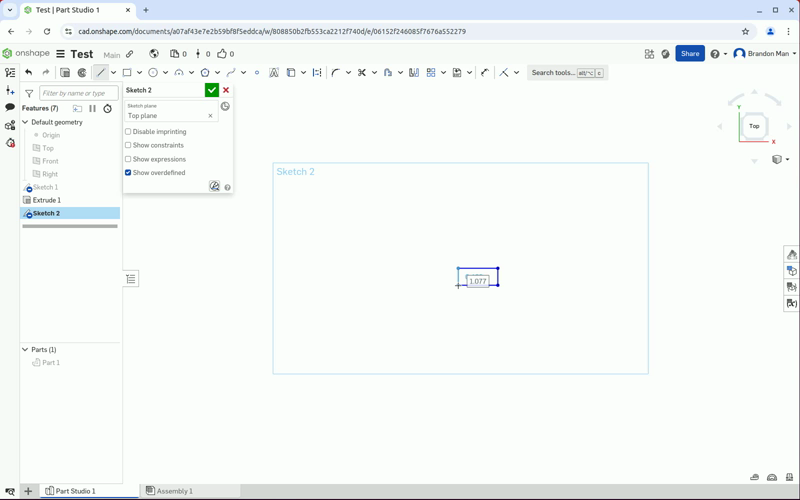
scroll(6)
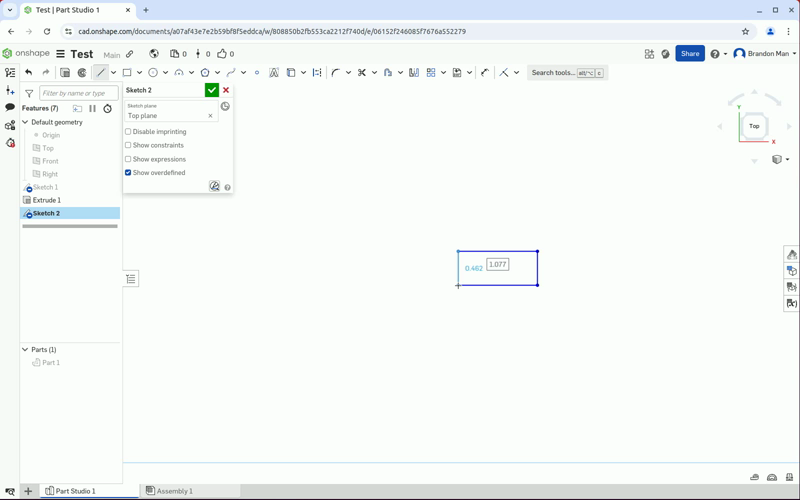
key_up(shift)
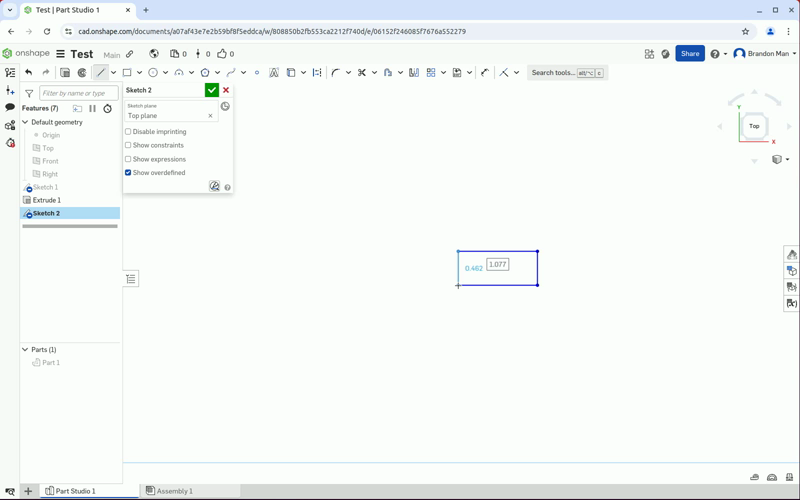
click(458, 285)
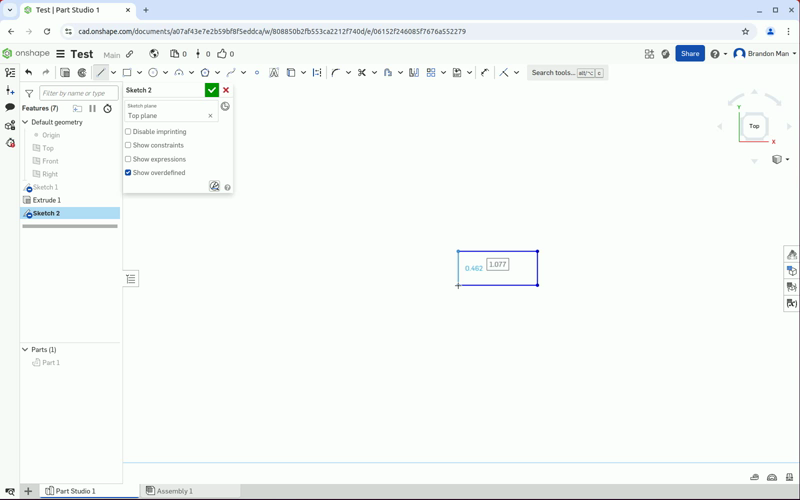
scroll(-6)
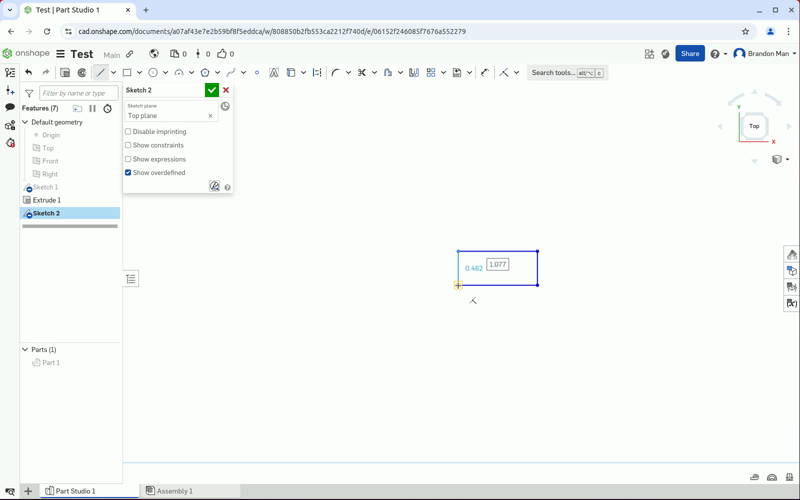
scroll(-6)
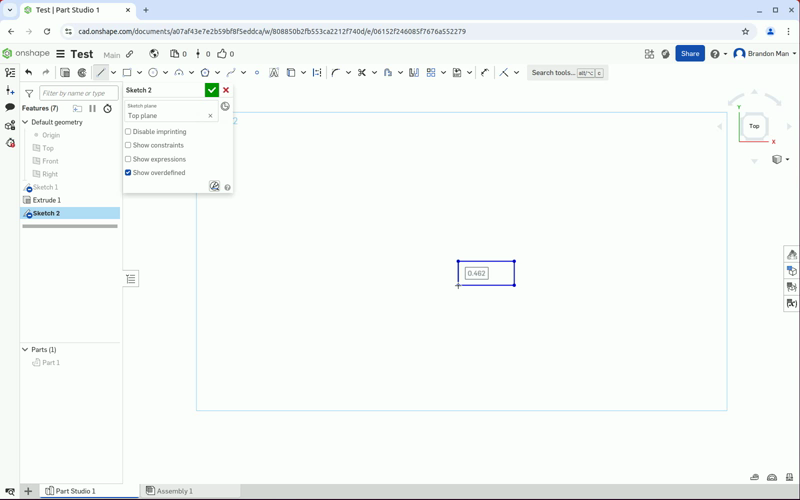
scroll(-6)
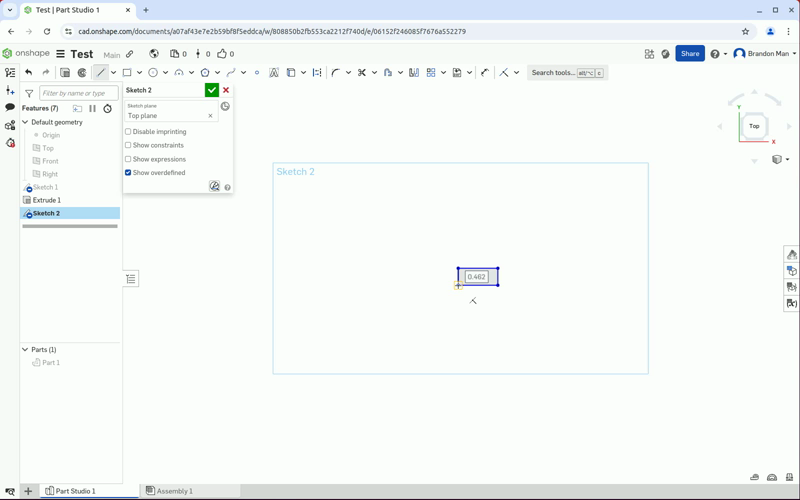
scroll(-6)
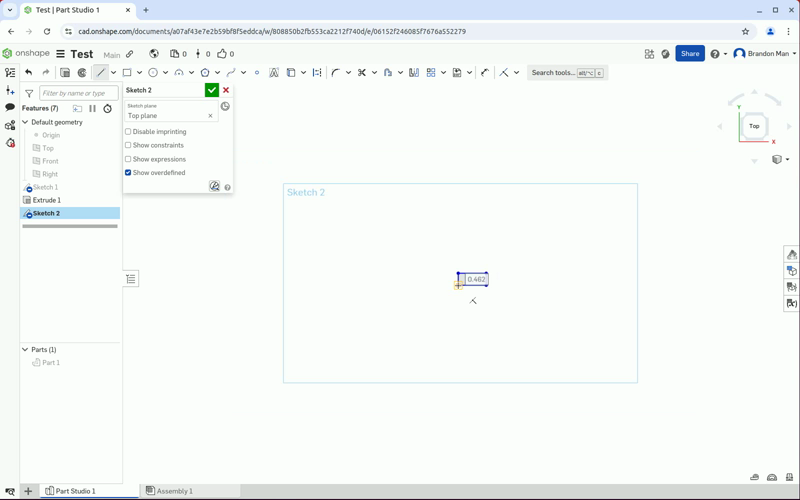
scroll(-6)
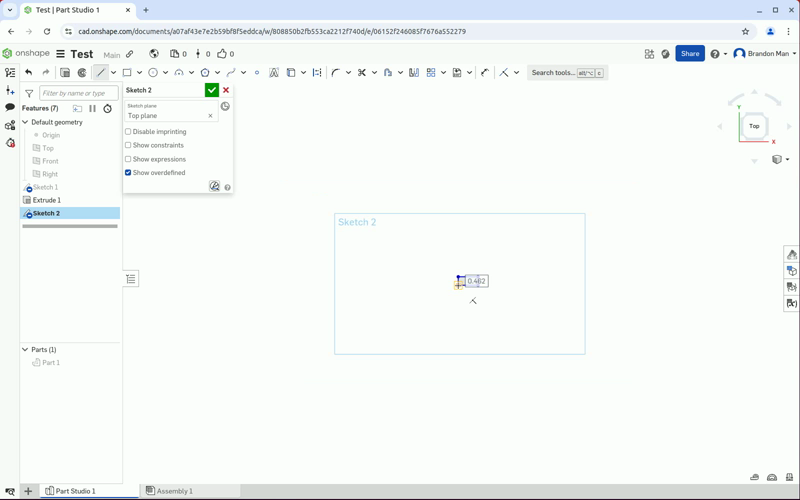
scroll(-6)
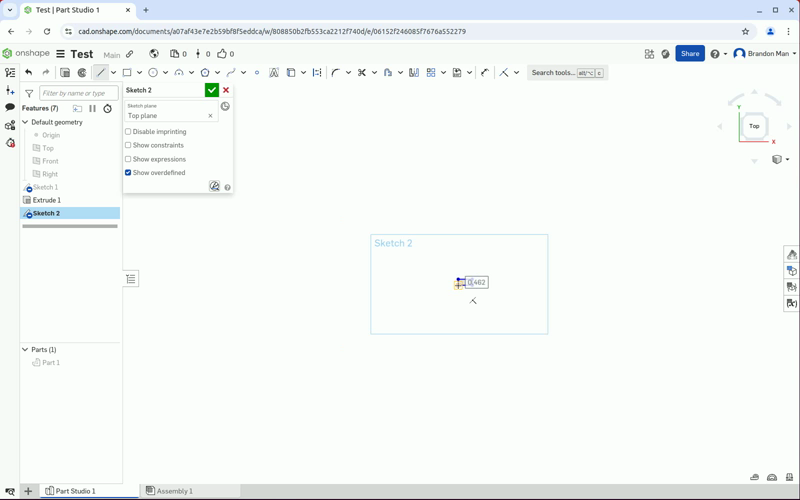
scroll(-6)
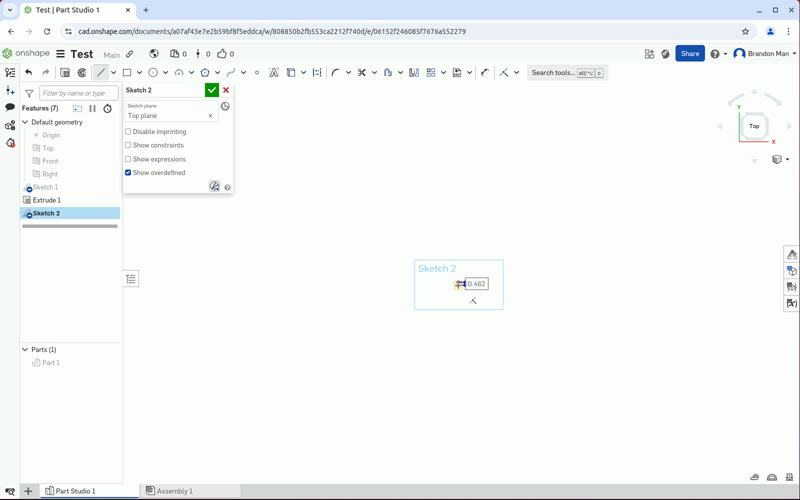
key(esc)
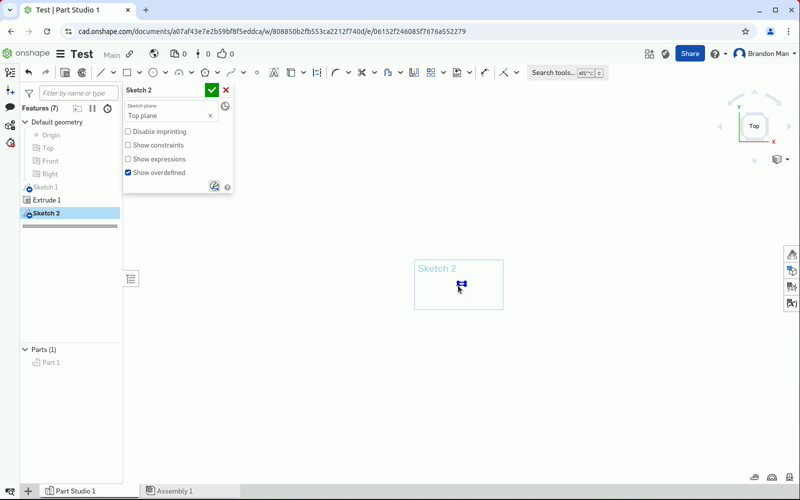
mouse_move(463, 284)
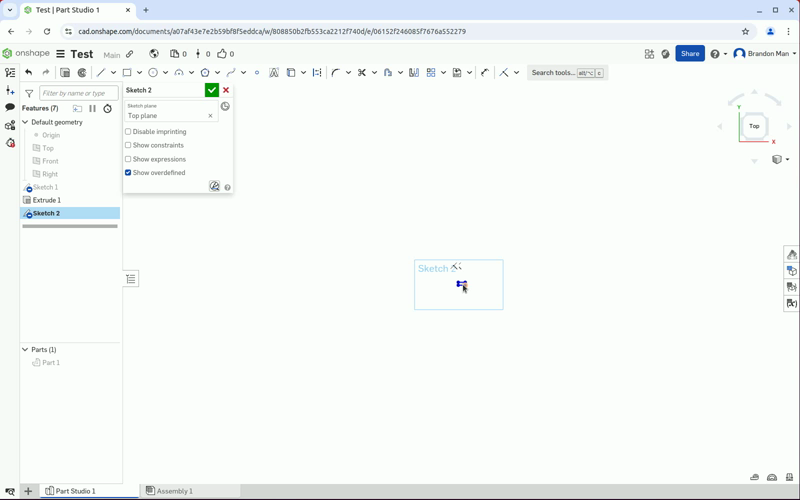
scroll(6)
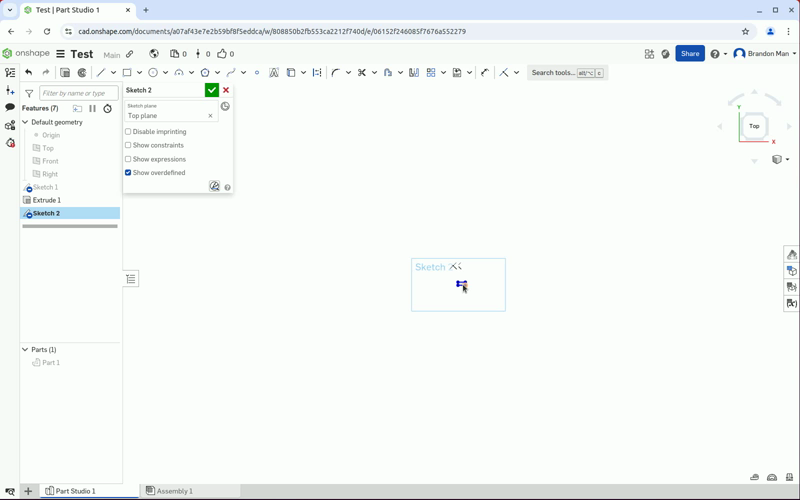
scroll(6)
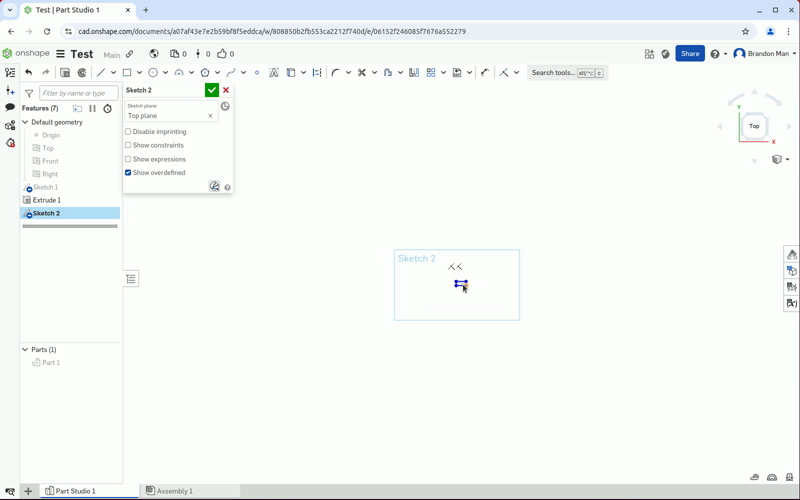
scroll(6)
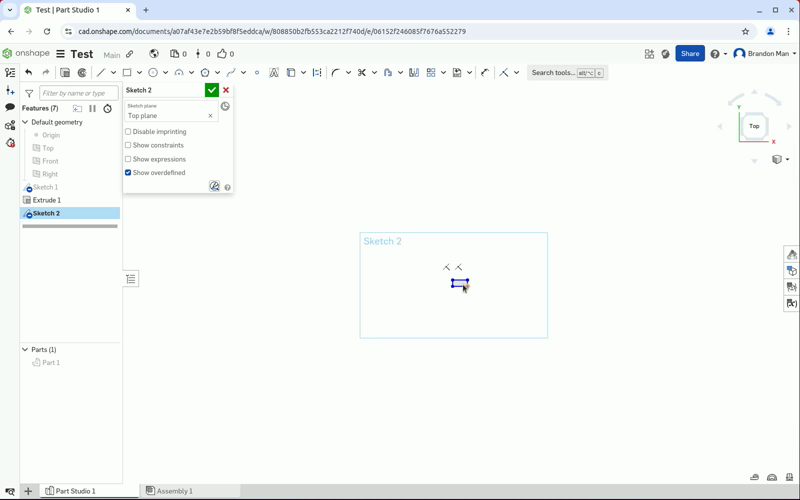
scroll(6)
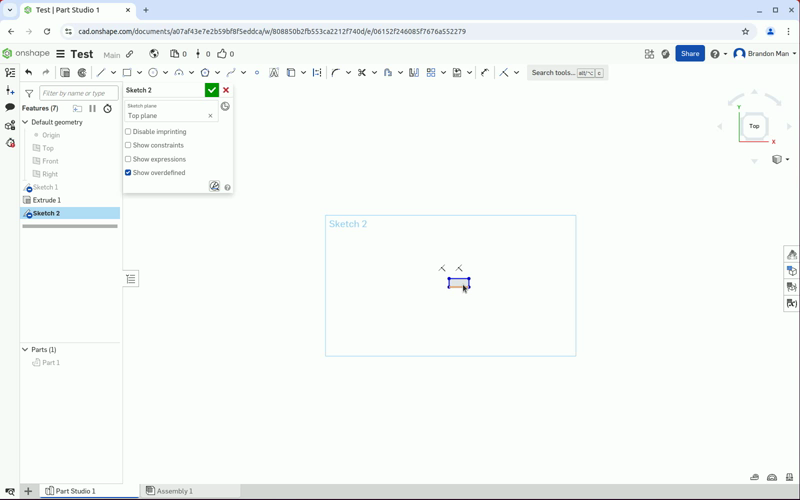
scroll(6)
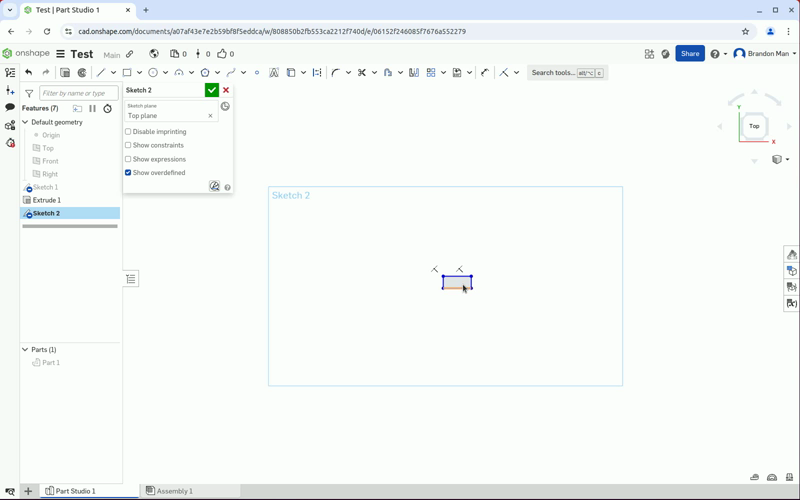
scroll(6)
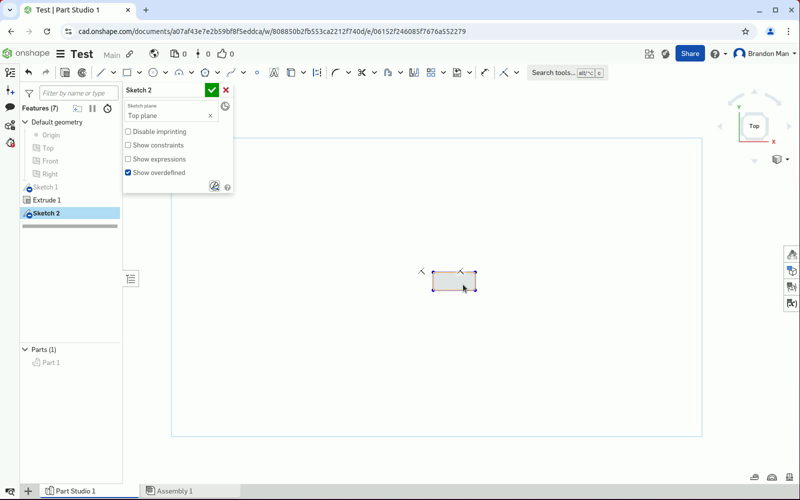
scroll(6)
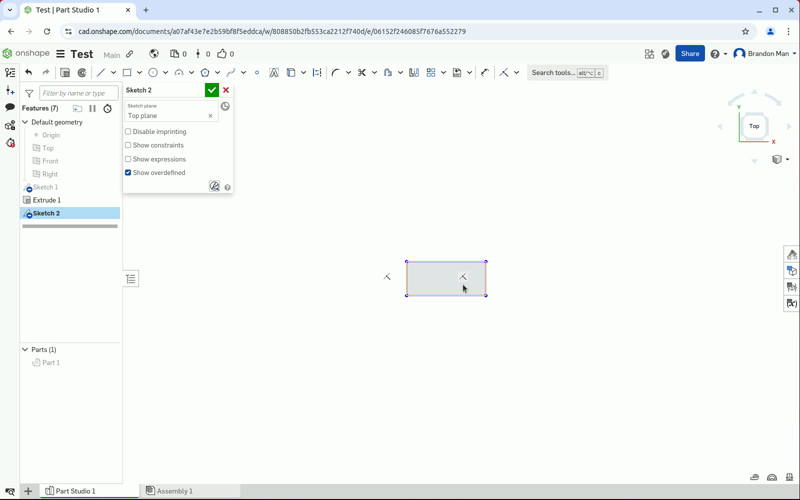
click(463, 284)
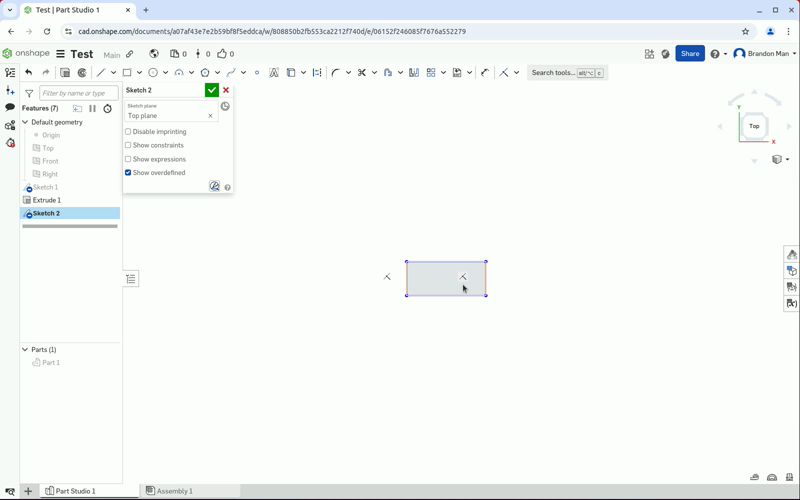
scroll(-6)
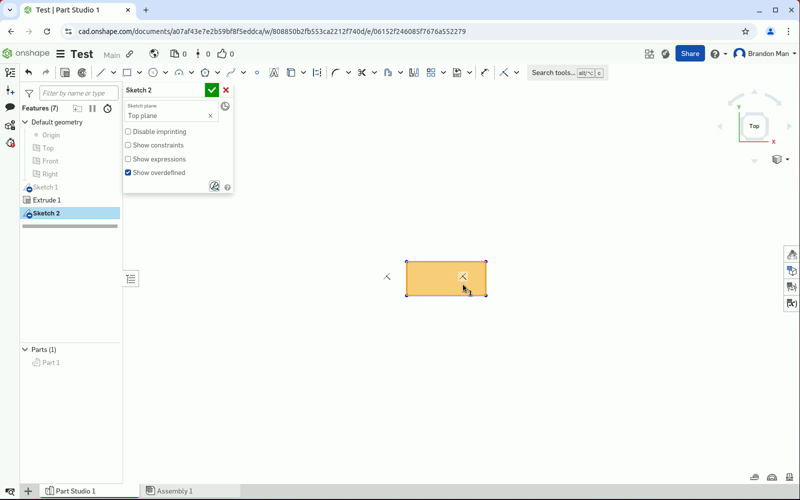
scroll(-6)
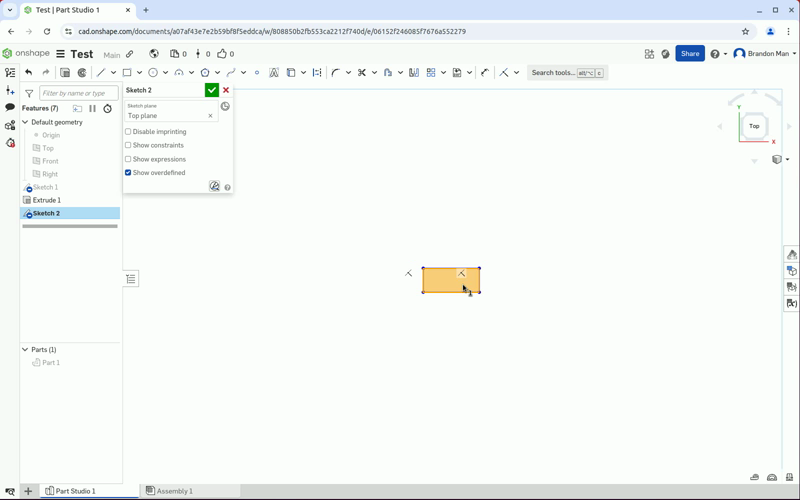
scroll(-6)
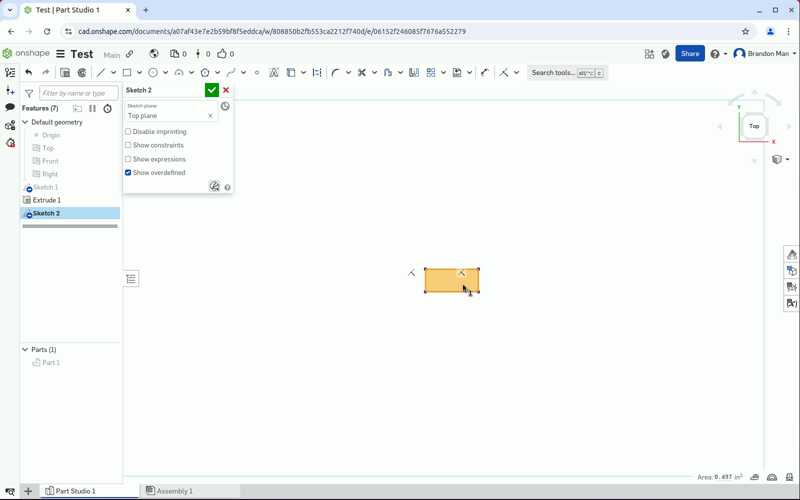
scroll(-6)
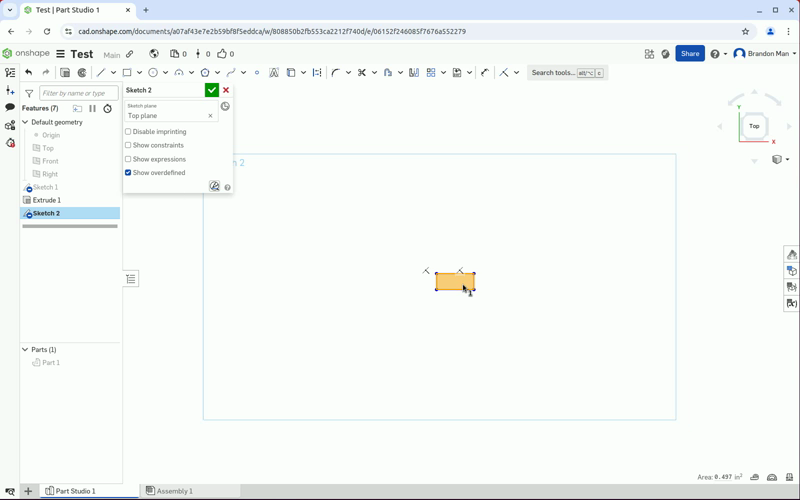
scroll(-6)
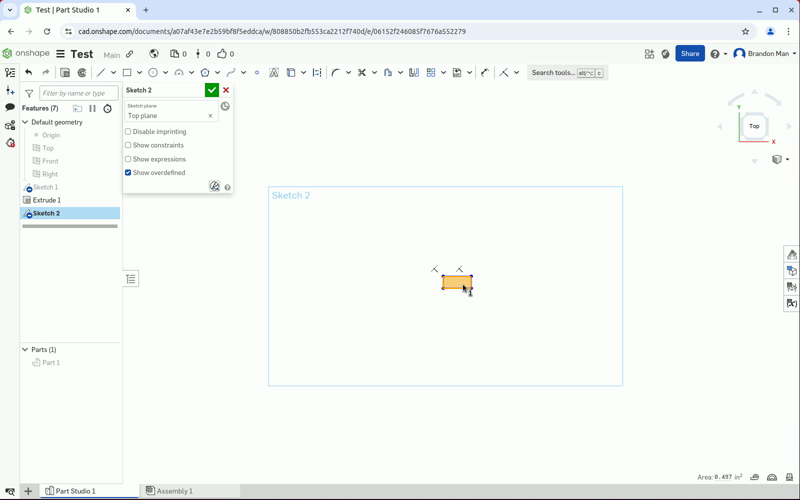
scroll(-6)
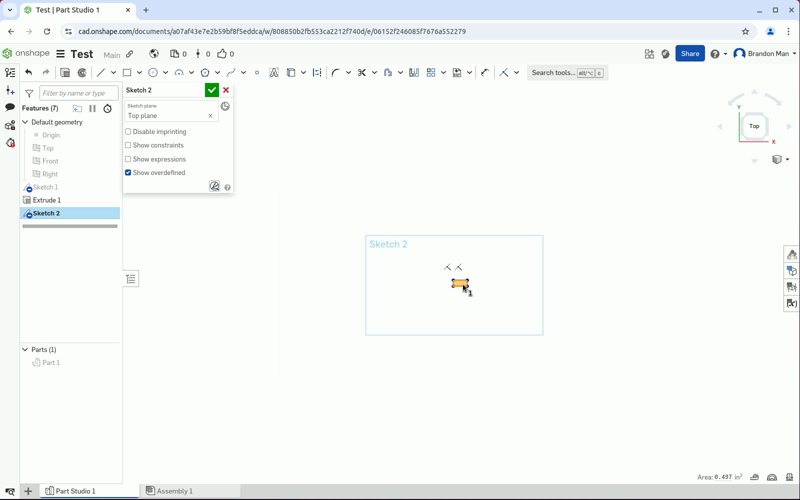
scroll(-6)
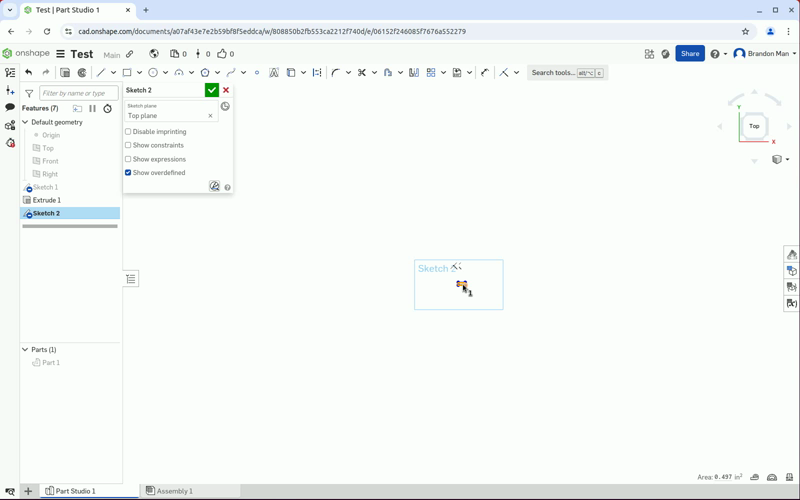
mouse_move(73, 352)
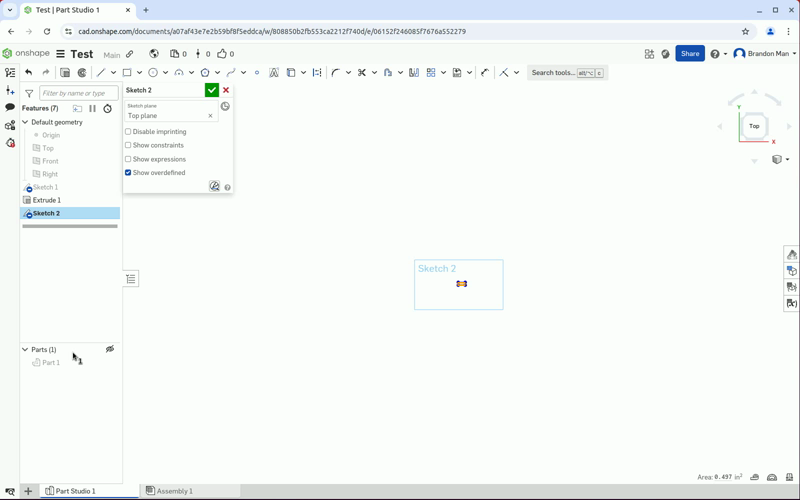
key(shift+y)
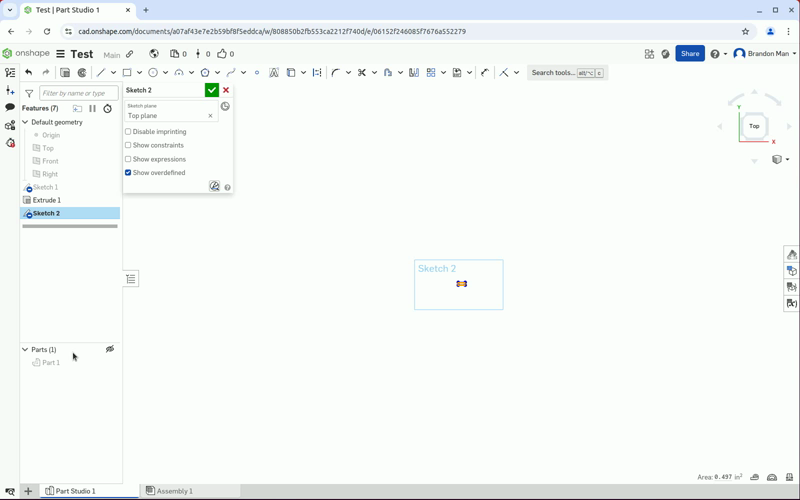
key(shift+e)
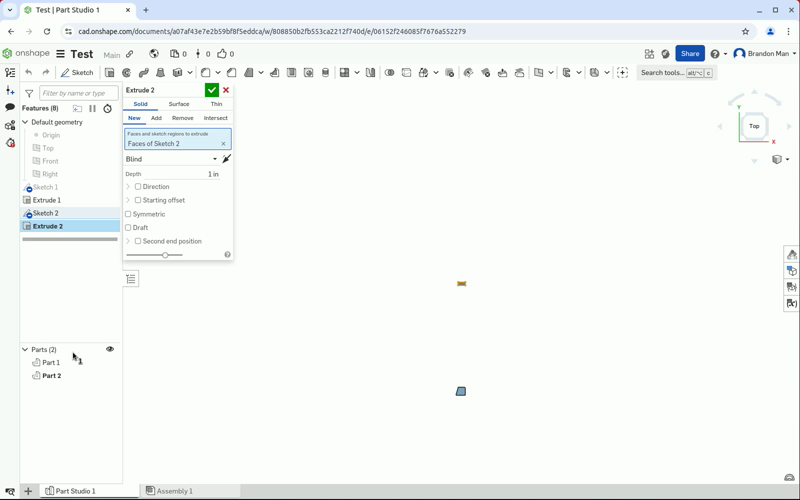
mouse_move(143, 106)
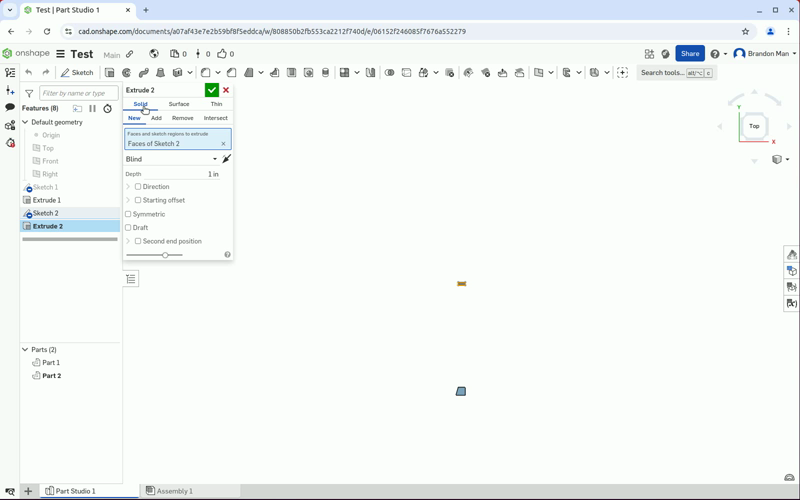
click(143, 106)
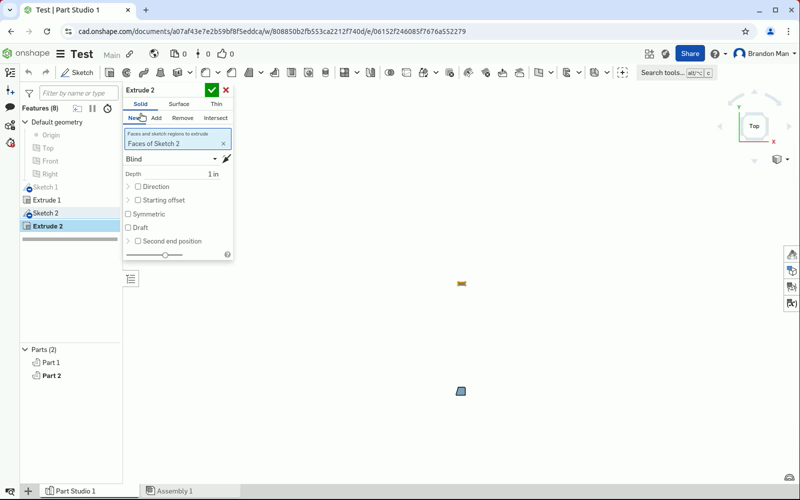
mouse_move(137, 120)
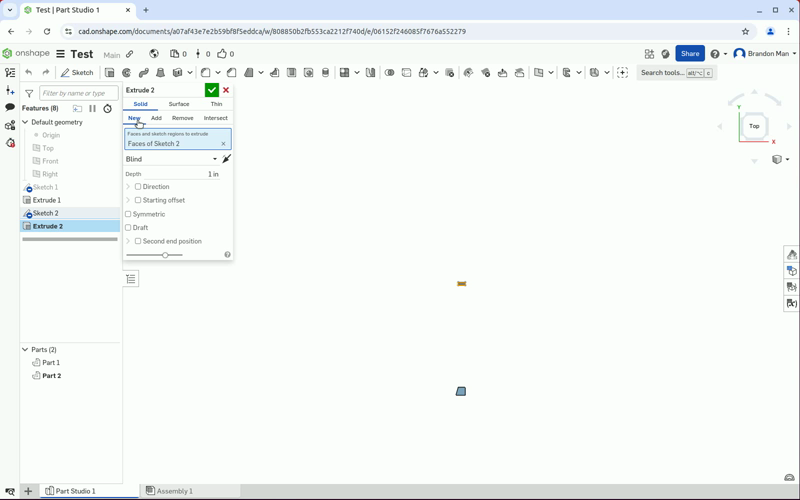
click(137, 120)
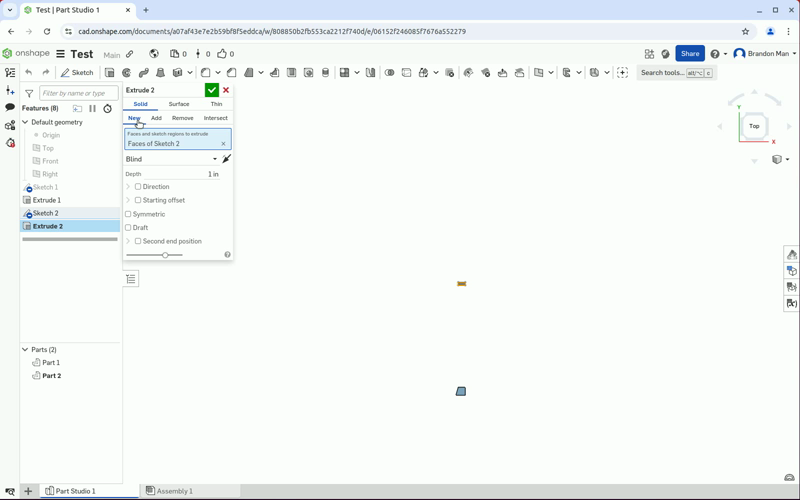
key(tab, 4)
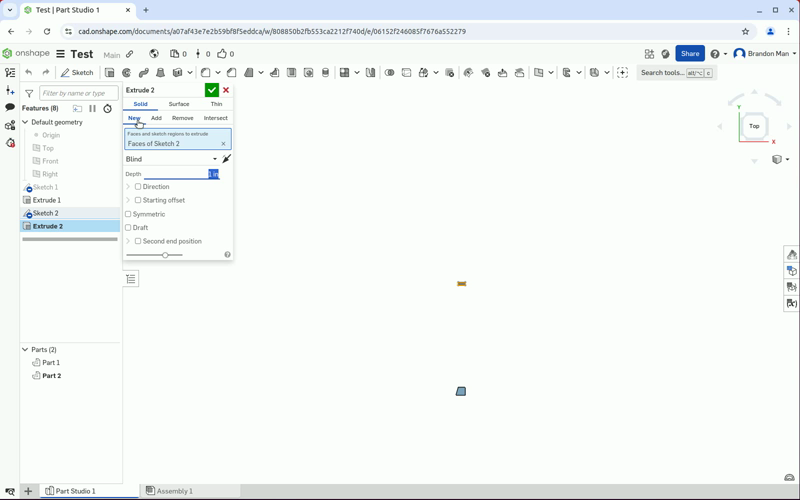
text(-0.241)
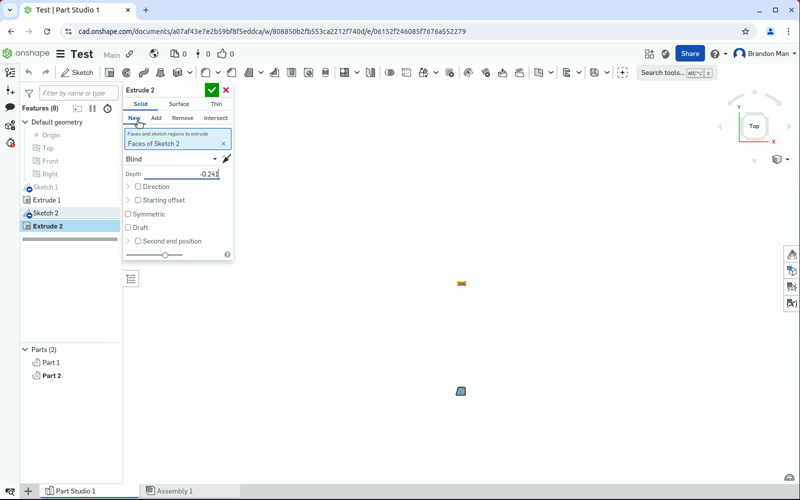
key(enter)
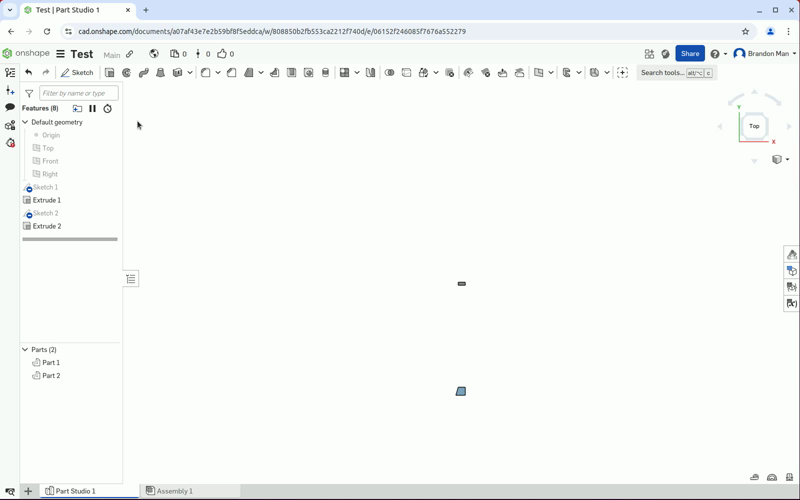
key(shift+h)
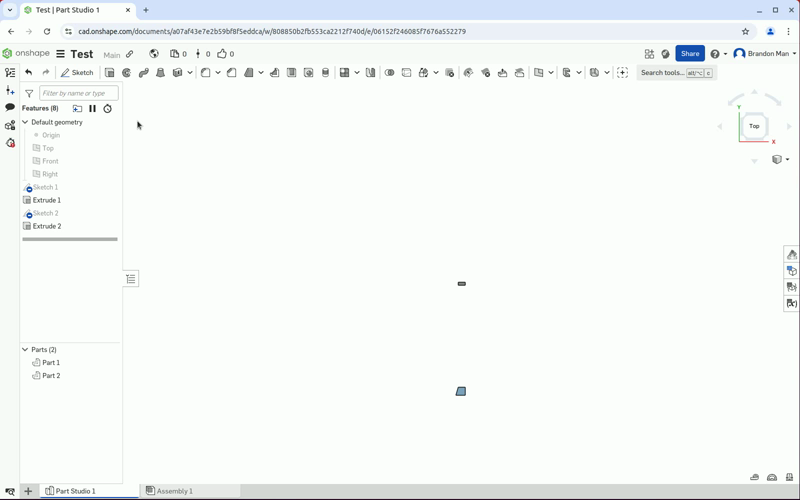
key(shift+h)
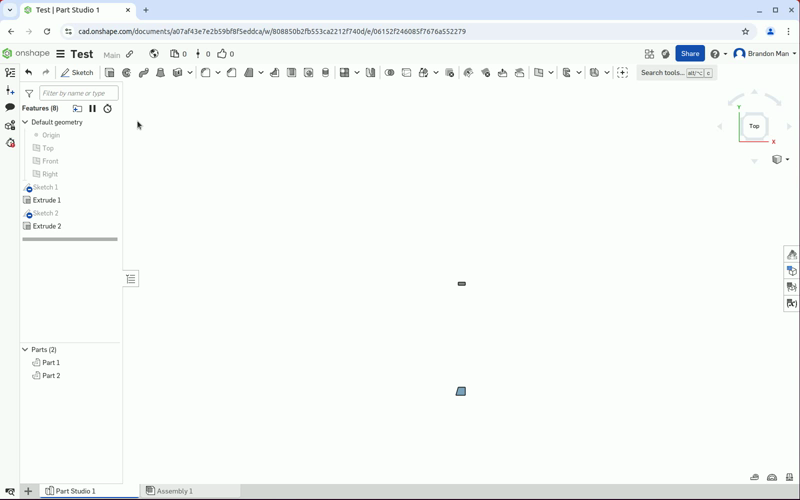
key(shift+7)
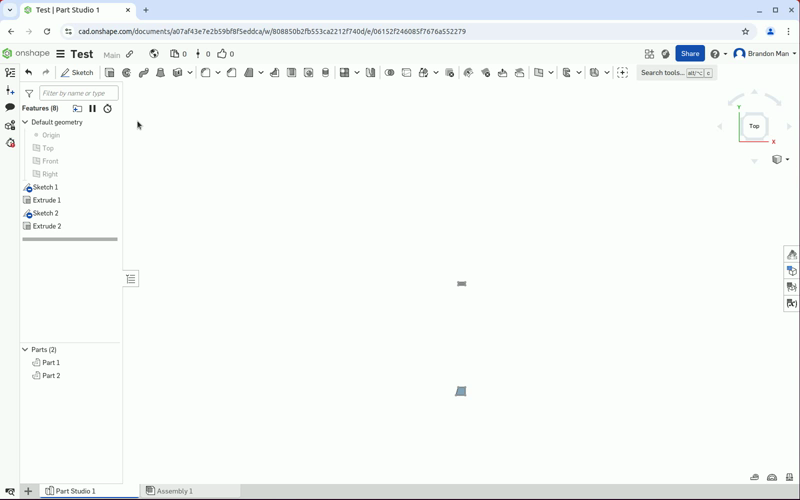
key(up, 3)
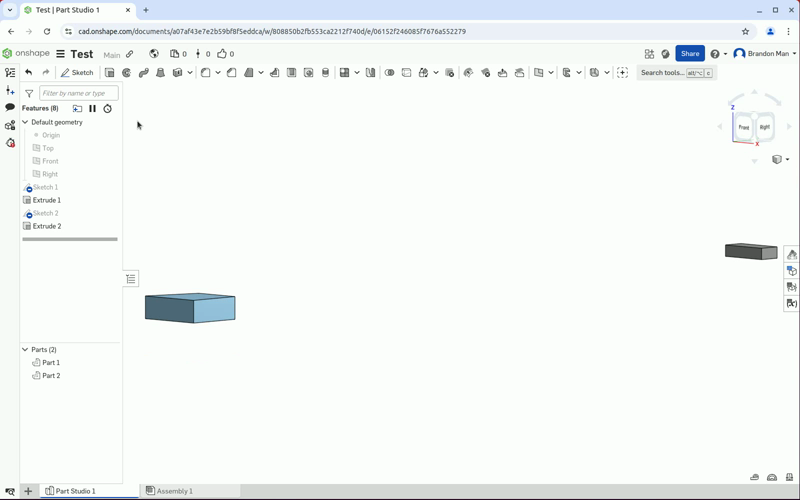
key(left, 3)
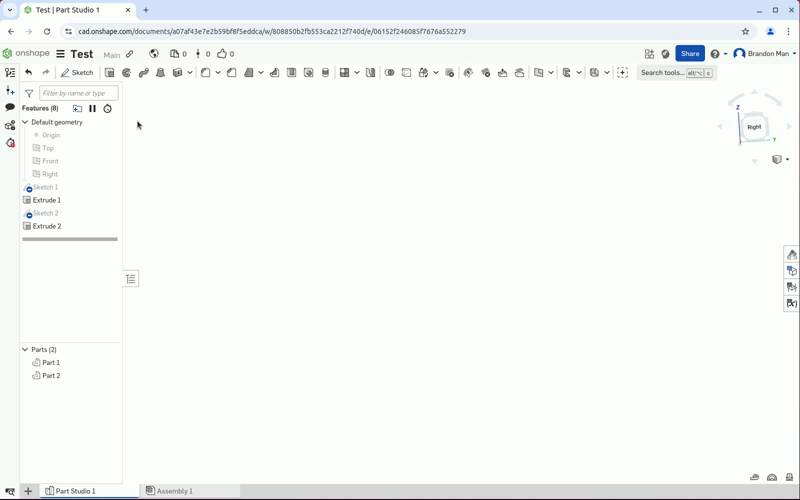
key(right, 3)
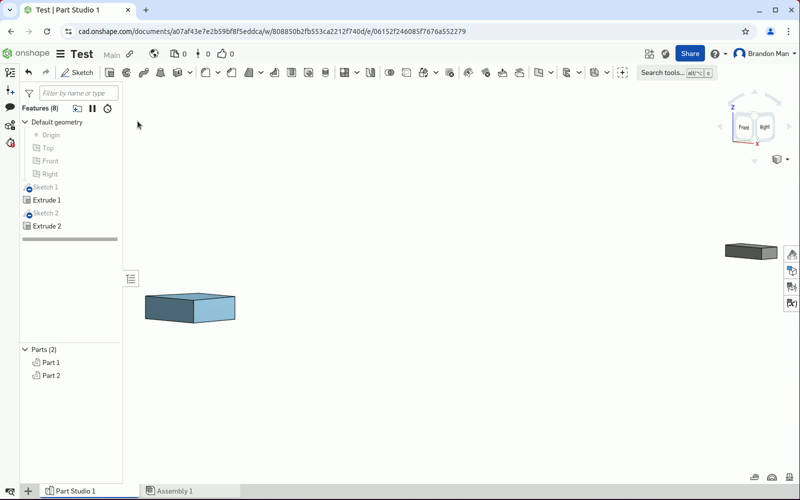
key(down, 3)
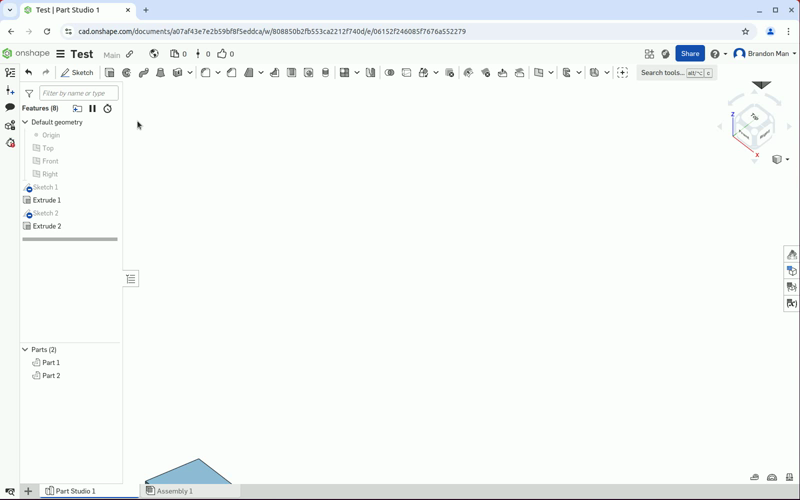
mouse_move(73, 189)
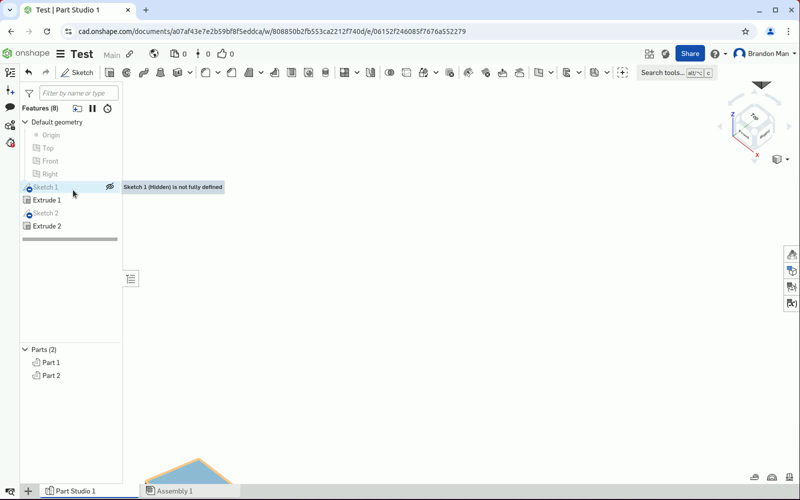
click(73, 189)